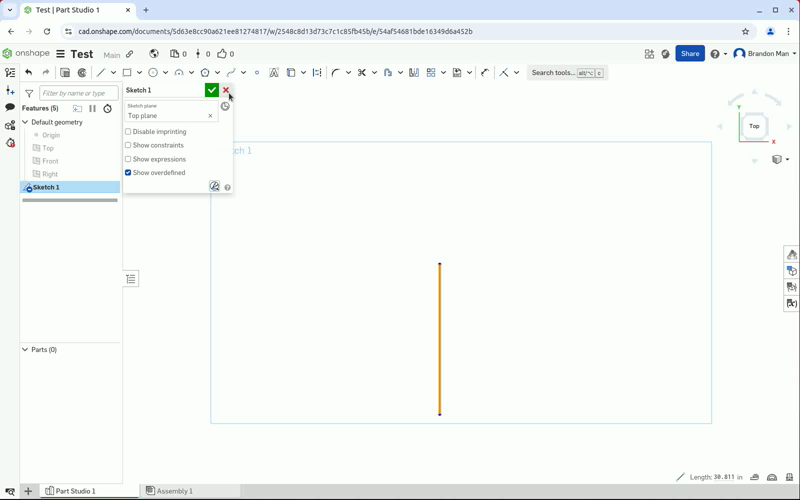
key(shift+h)
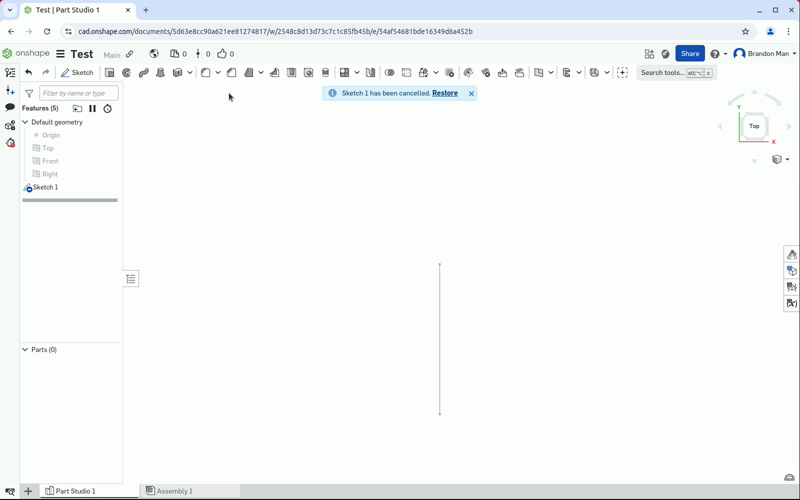
mouse_move(73, 352)
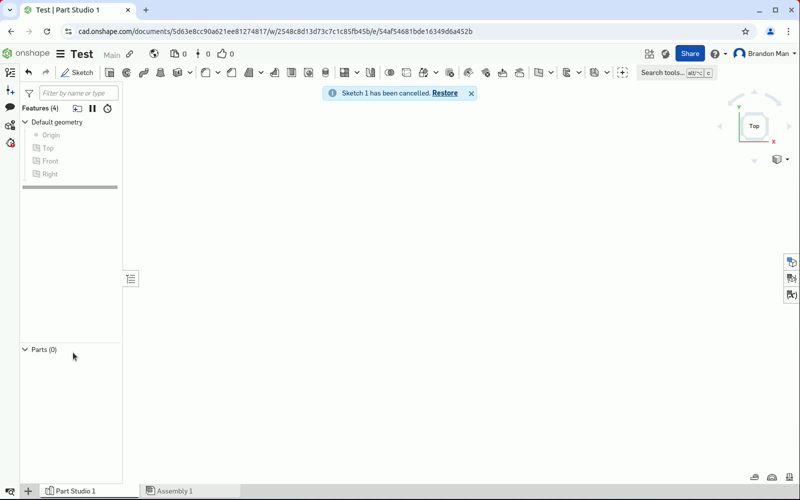
key(y)
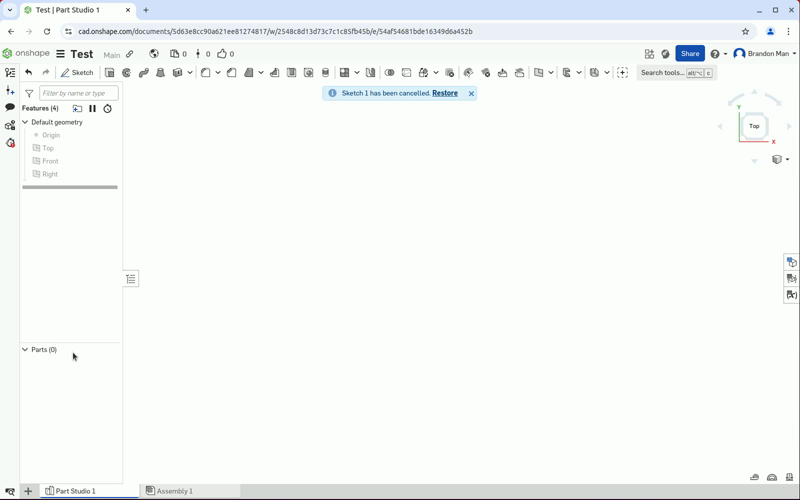
key(shift+p)
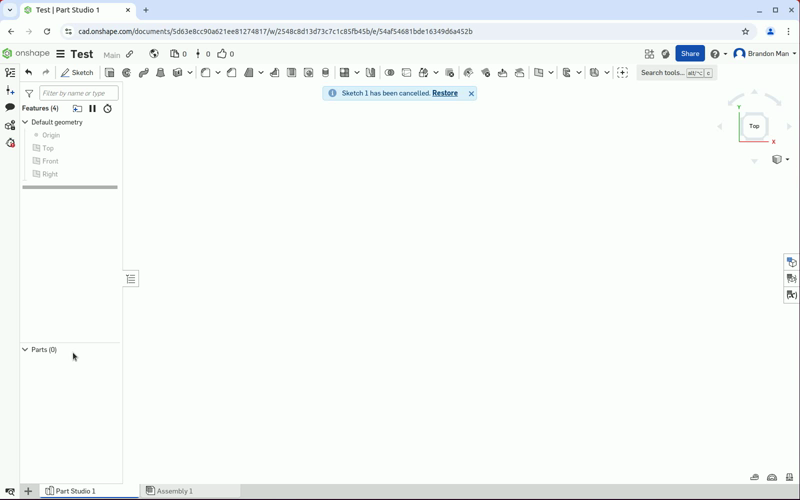
key(space)
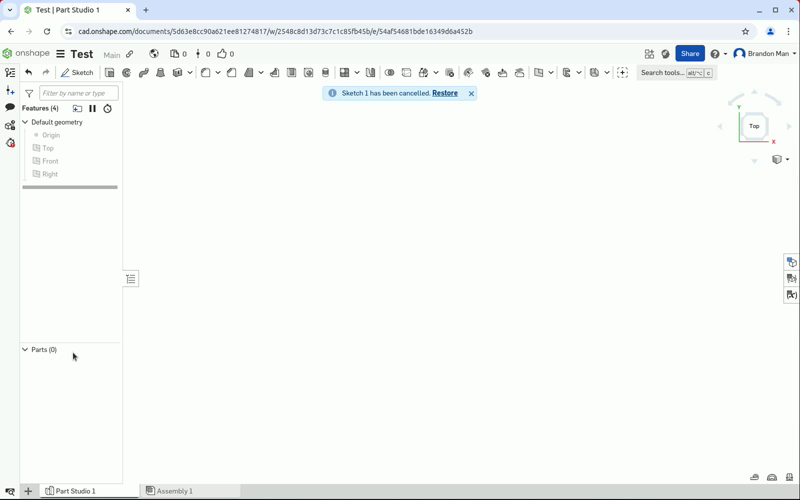
key_down(shift)
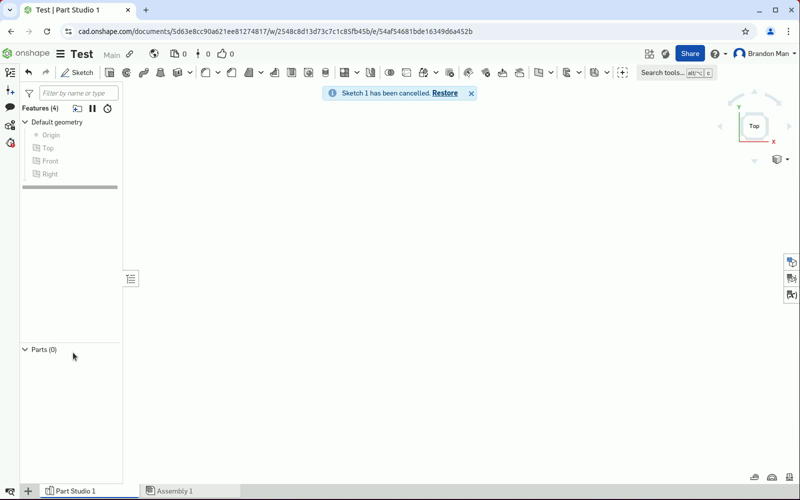
key(up)
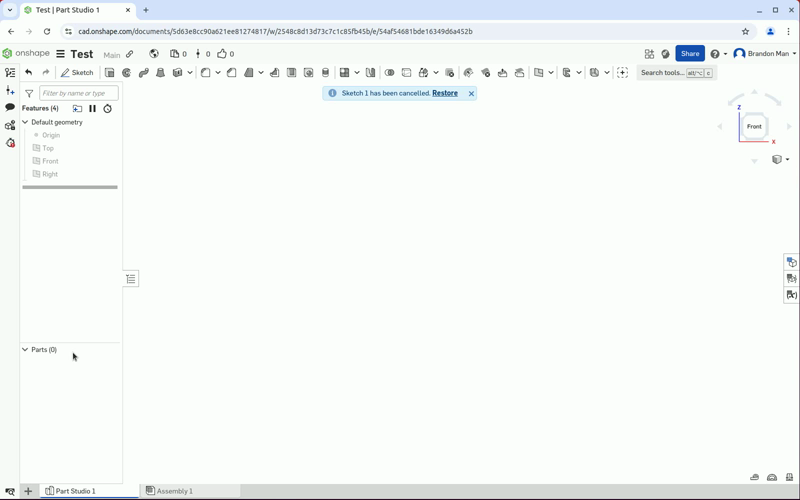
key_up(shift)
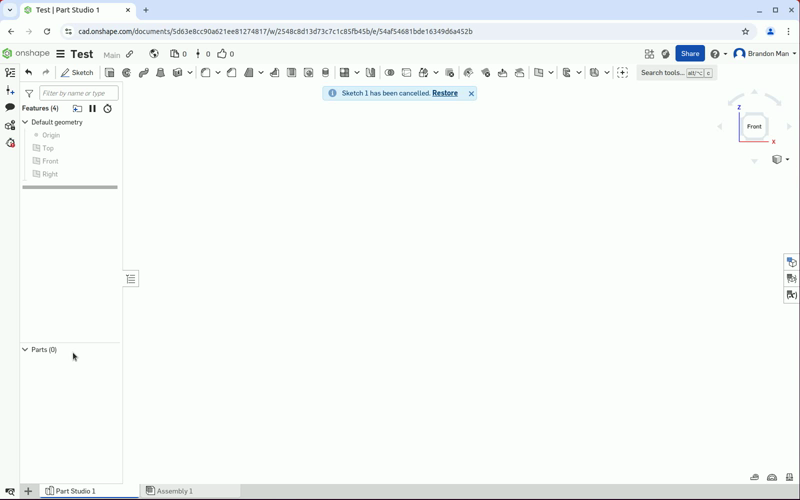
mouse_move(73, 352)
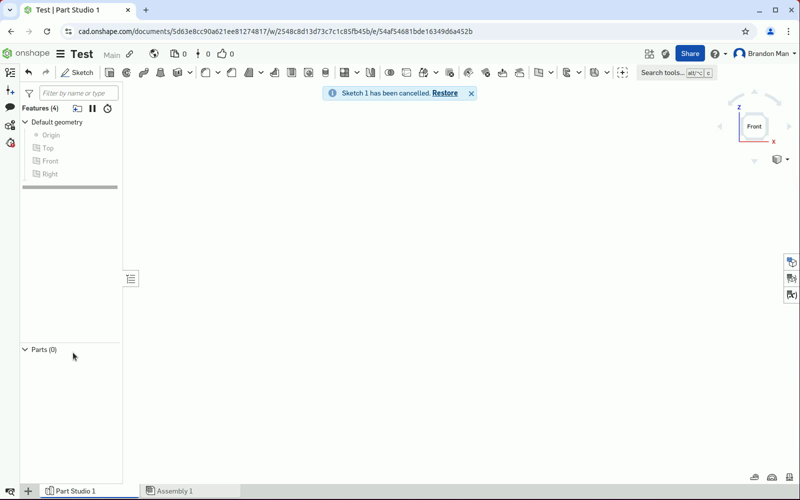
key(shift+y)
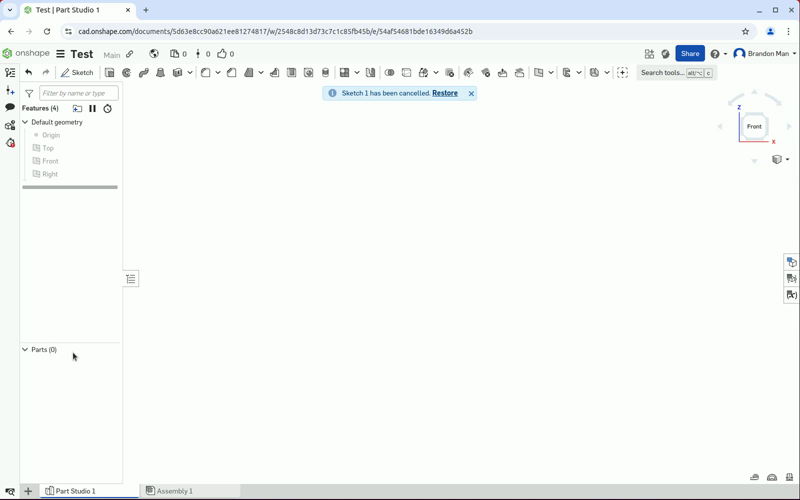
key(shift+s)
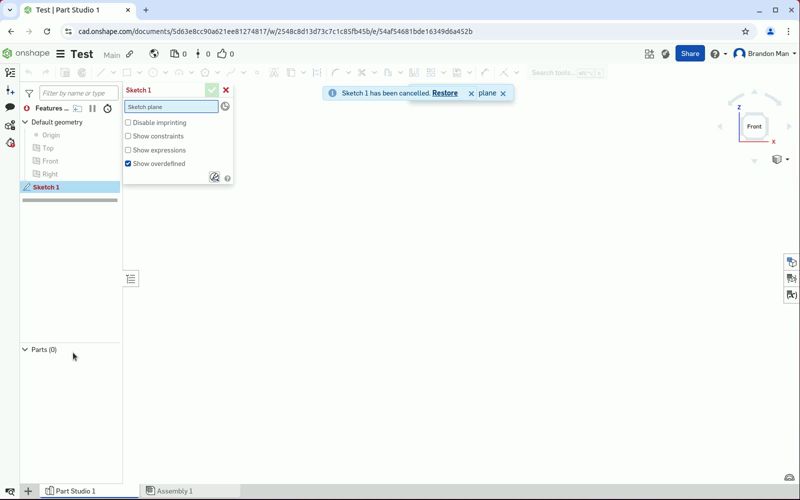
mouse_move(73, 163)
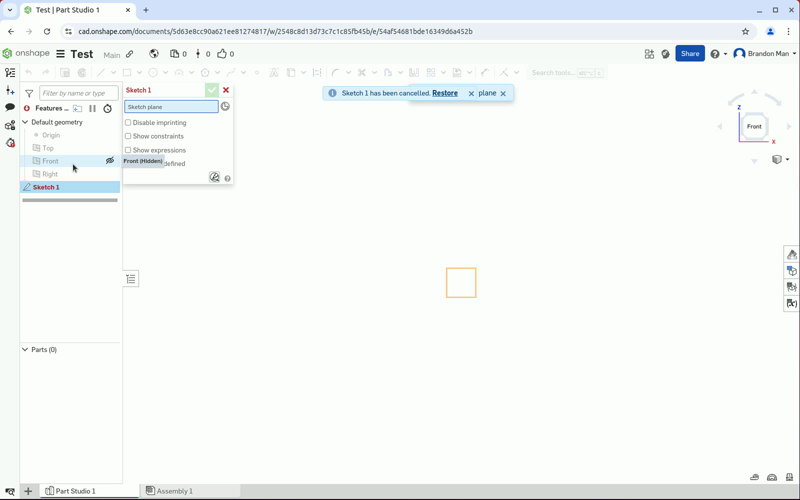
click(73, 163)
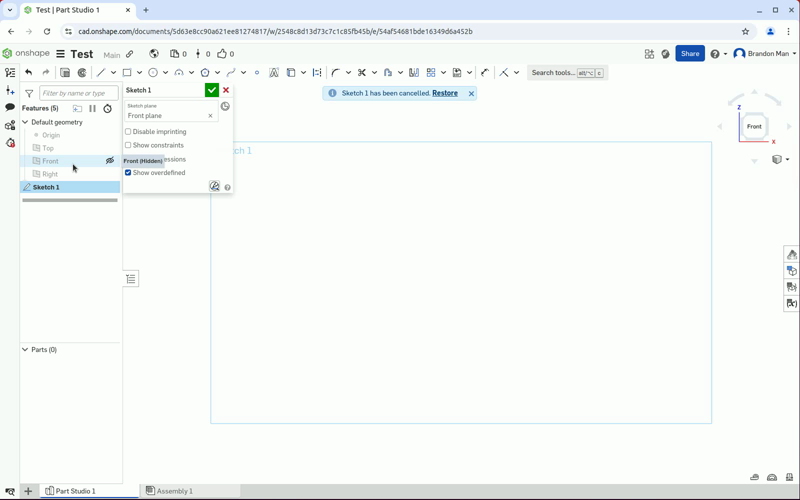
mouse_move(73, 352)
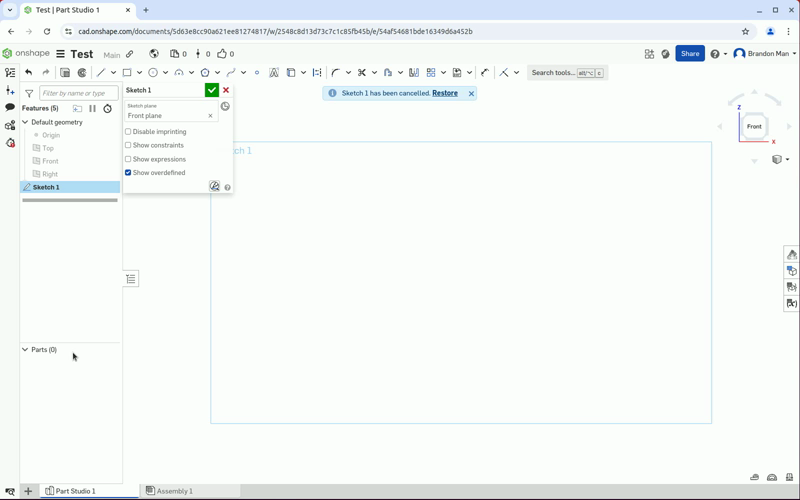
key(y)
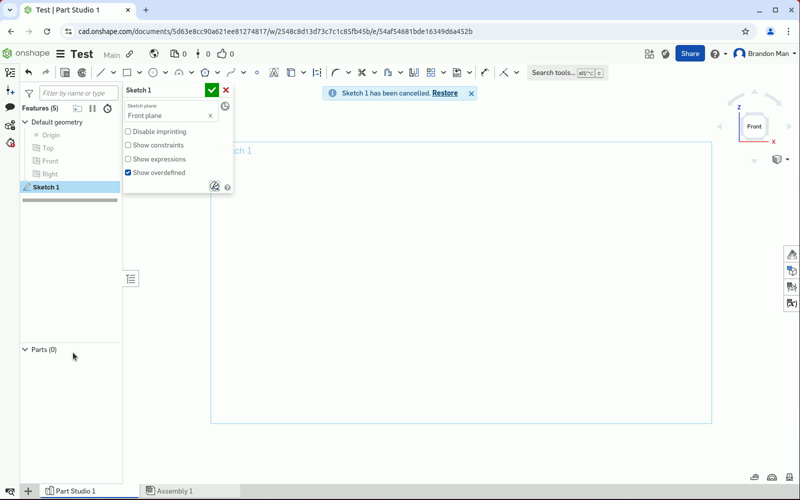
key(l)
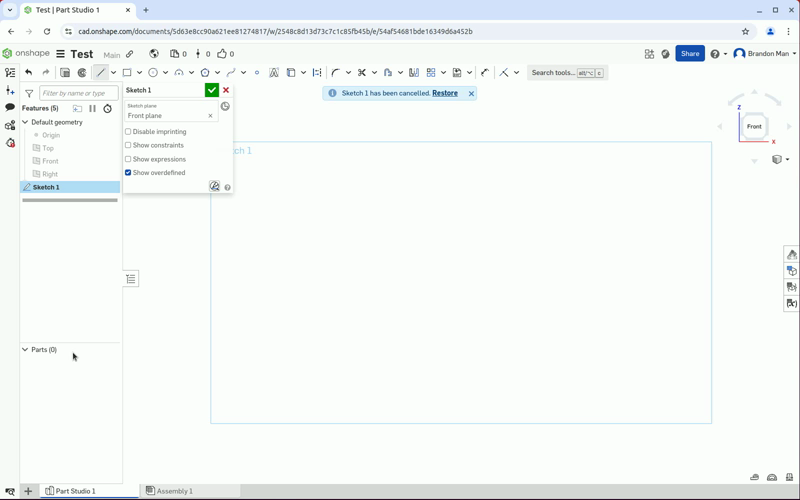
key_down(shift)
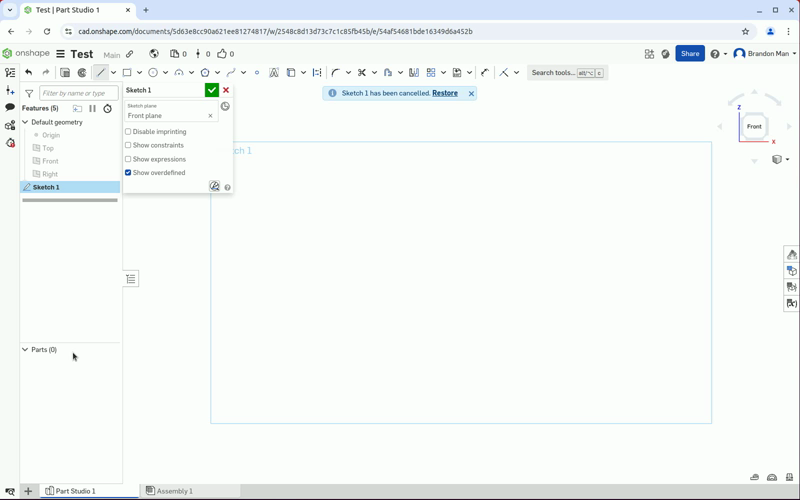
mouse_move(393, 295)
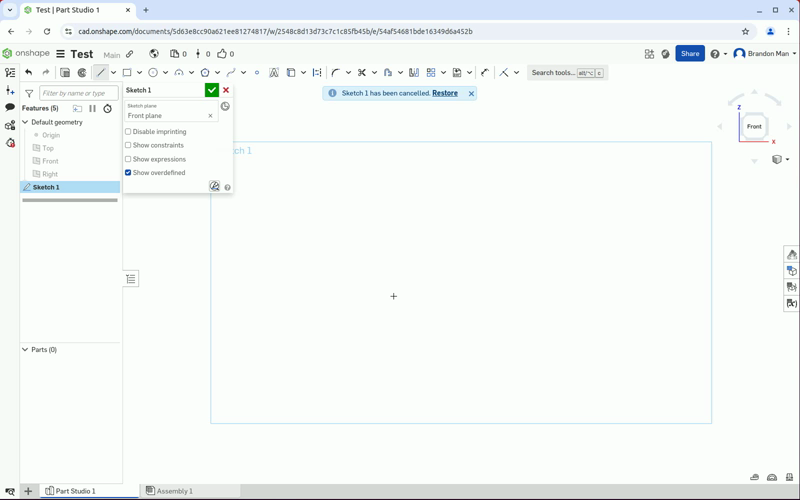
click(393, 295)
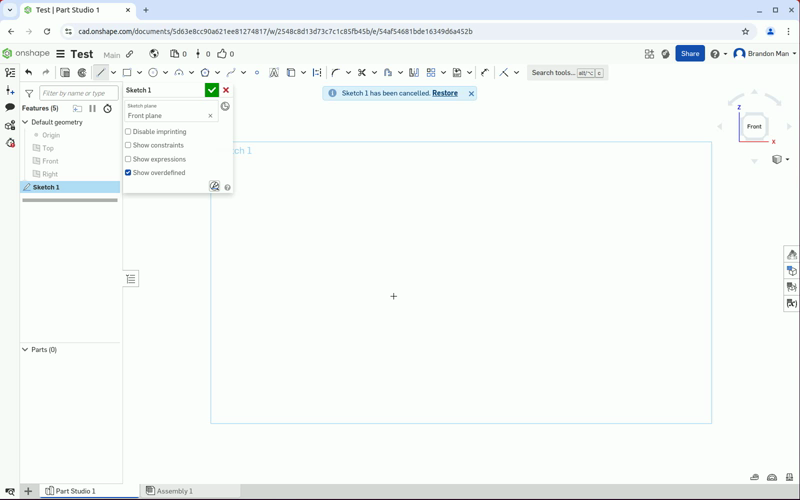
key_up(shift)
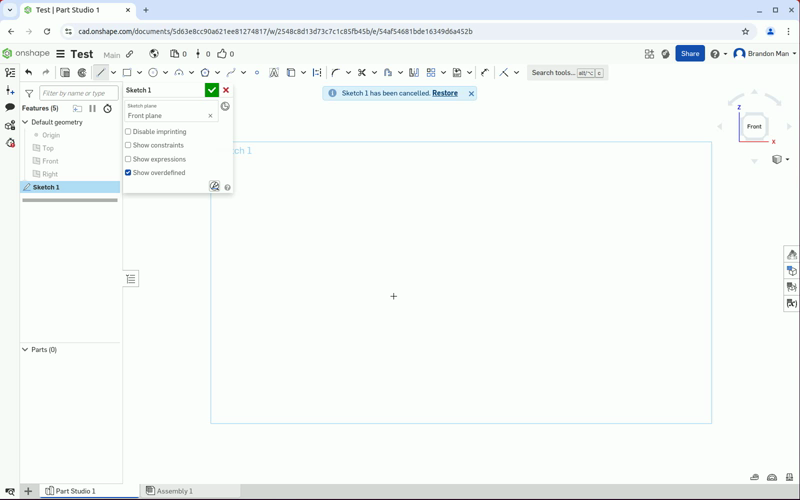
key_down(shift)
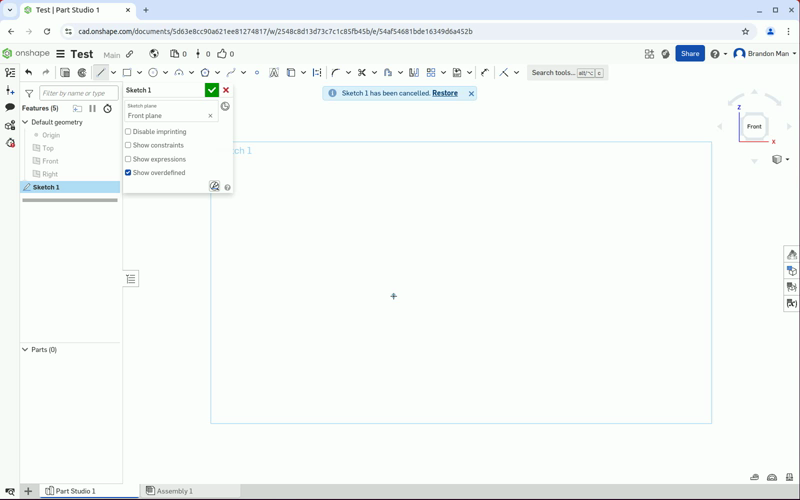
mouse_move(423, 295)
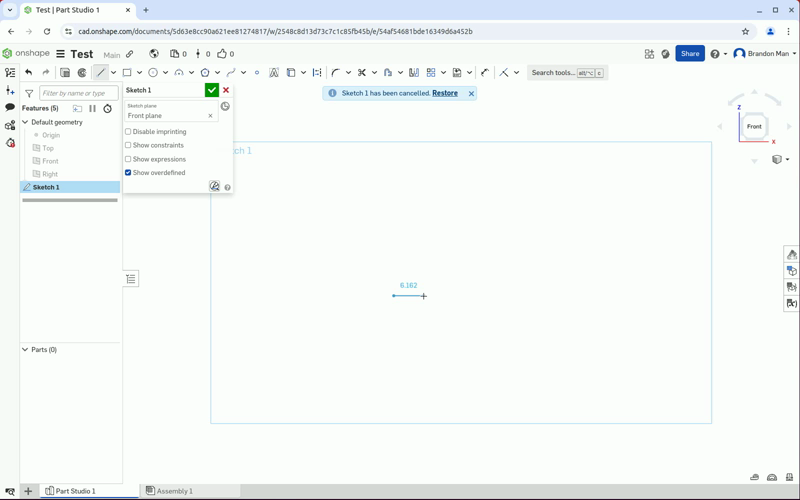
mouse_move(442, 295)
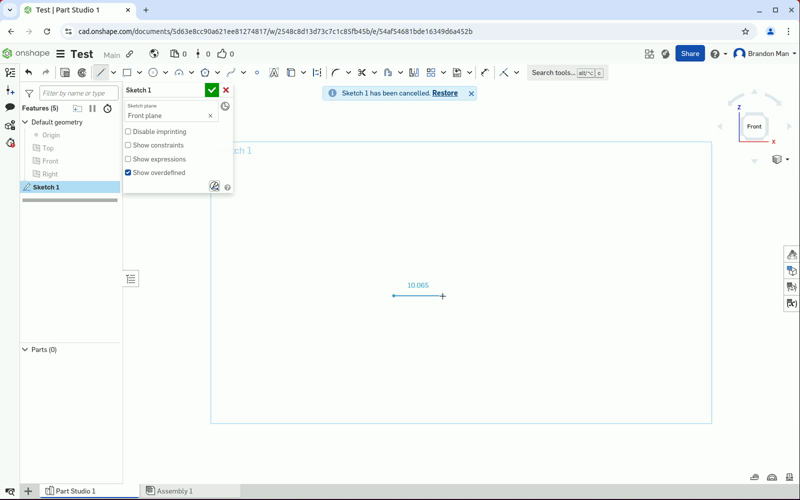
click(442, 295)
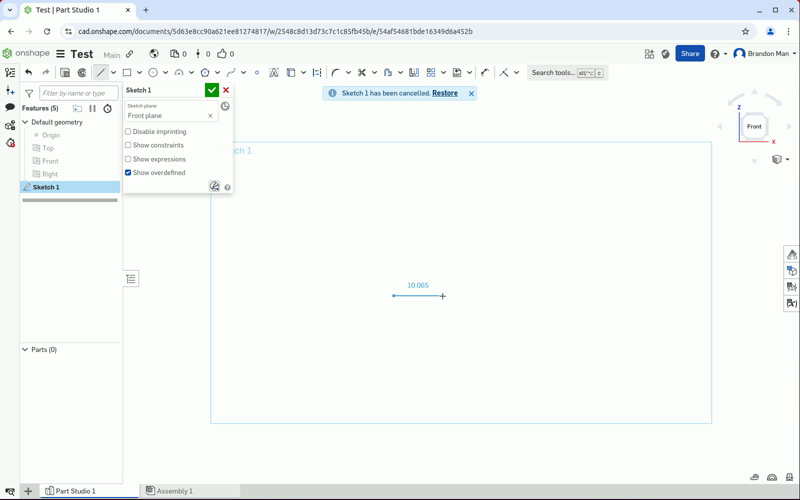
key_up(shift)
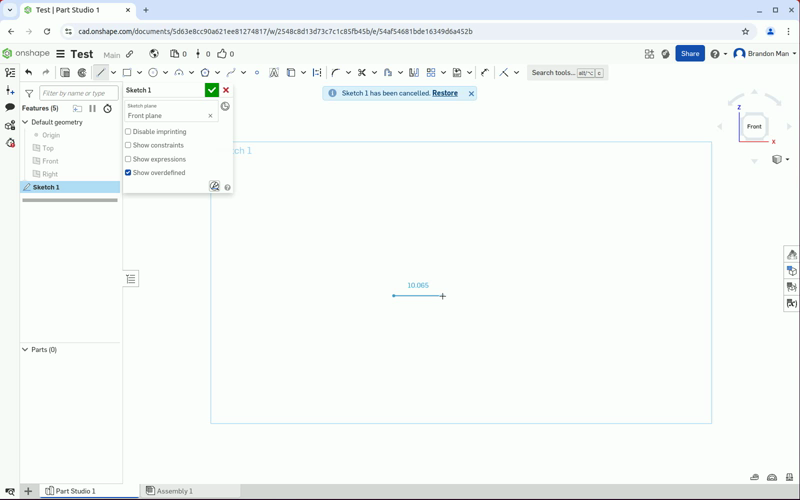
key_down(shift)
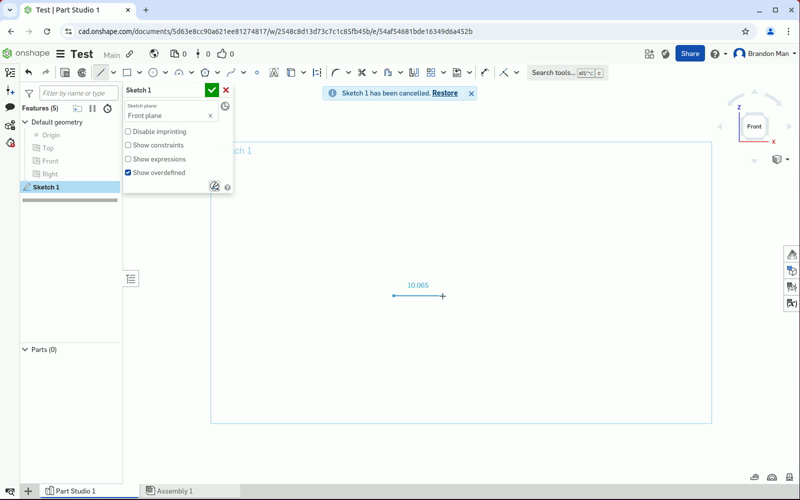
mouse_move(472, 295)
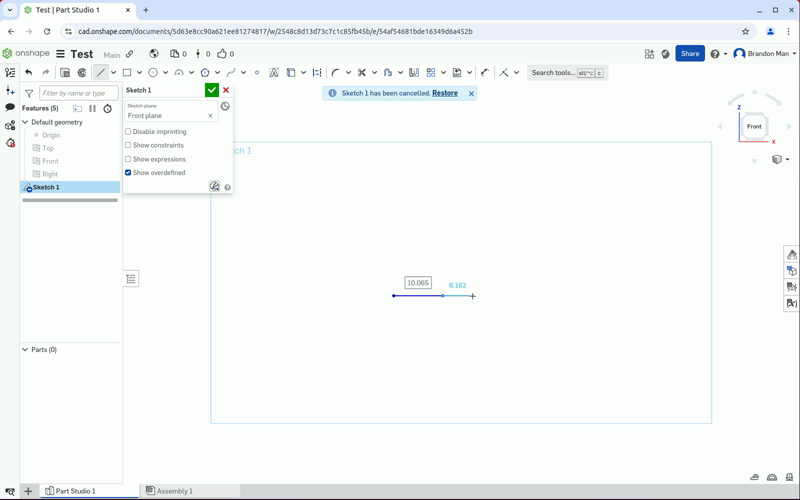
mouse_move(442, 282)
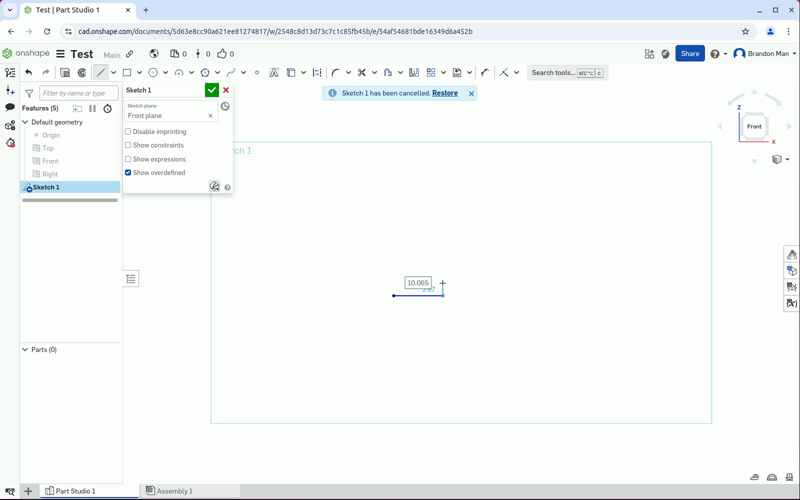
click(442, 282)
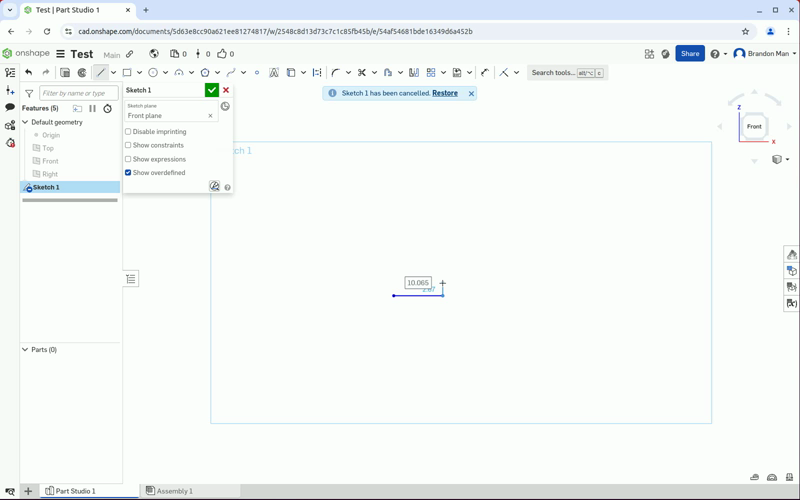
key_up(shift)
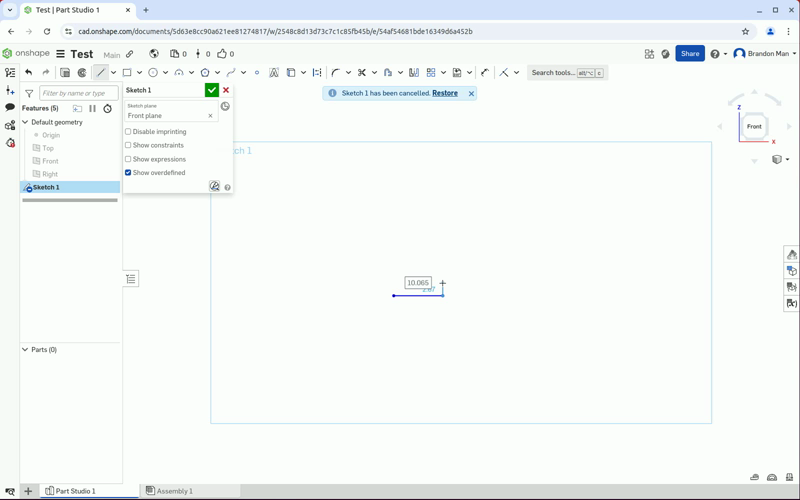
key_down(shift)
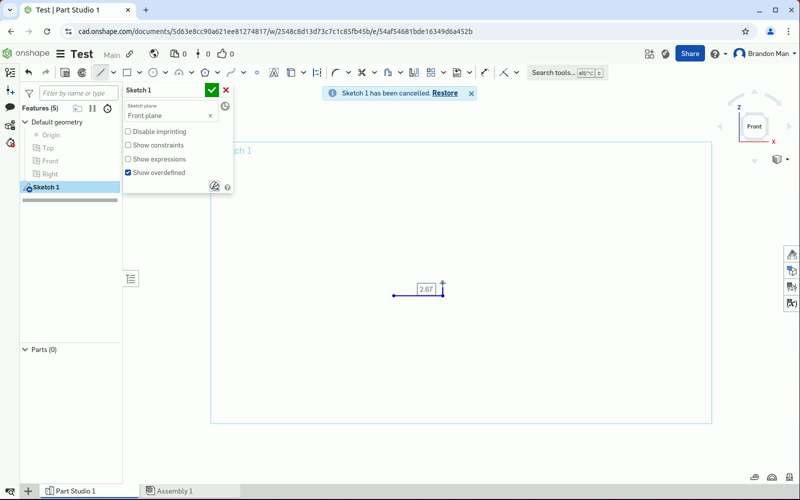
mouse_move(472, 282)
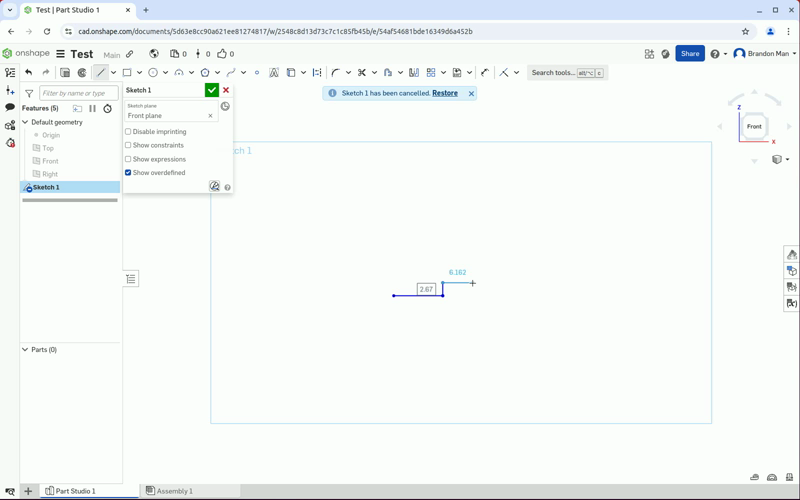
mouse_move(393, 282)
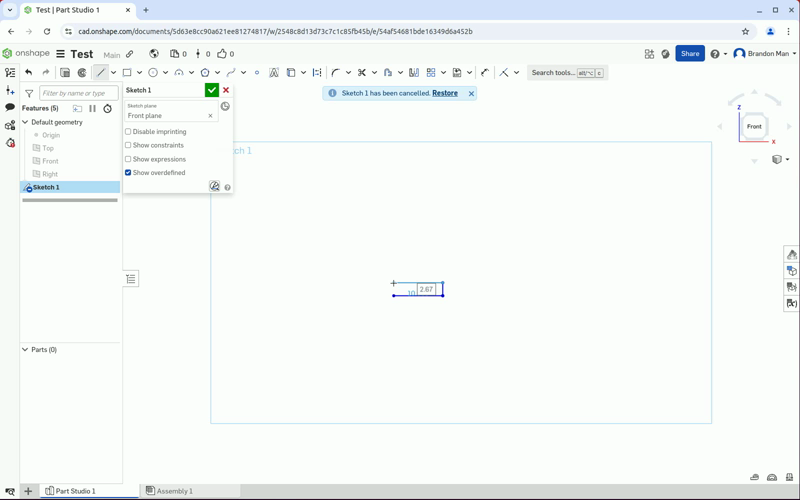
click(393, 282)
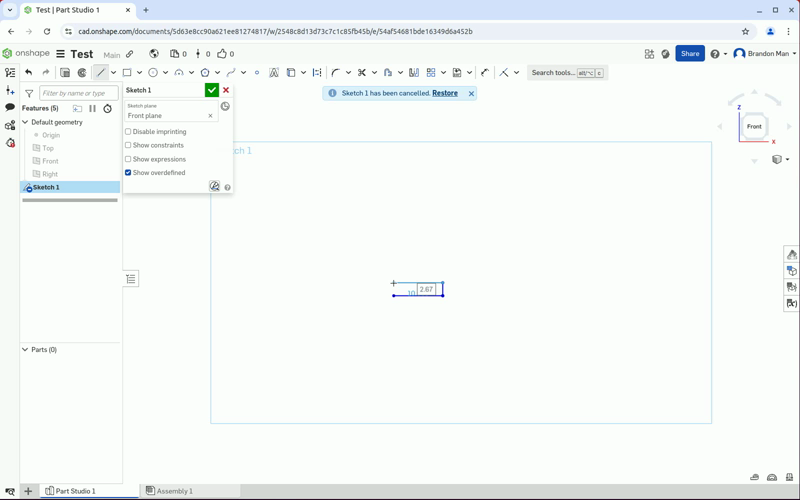
key_up(shift)
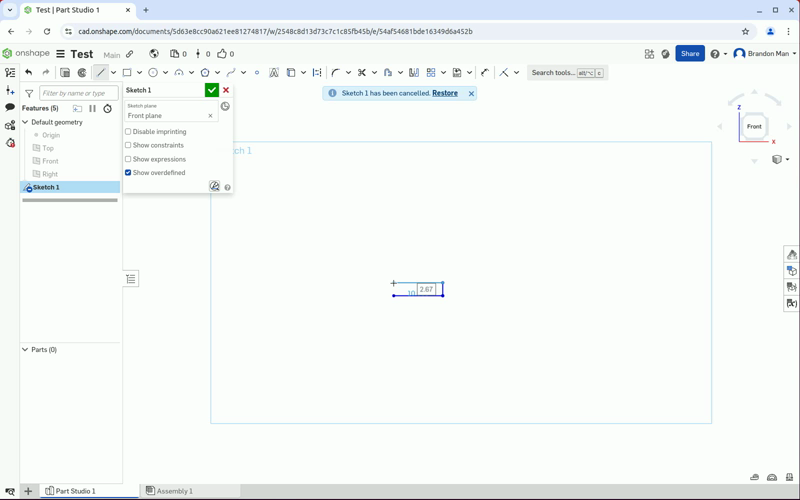
mouse_move(423, 282)
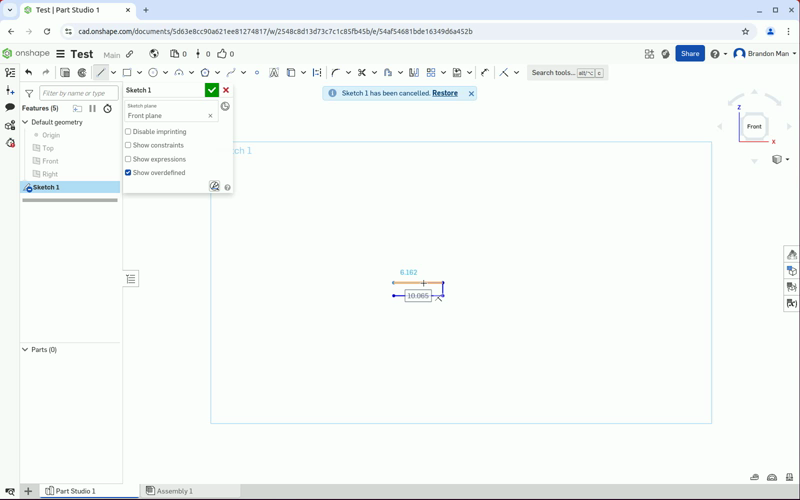
key_down(shift)
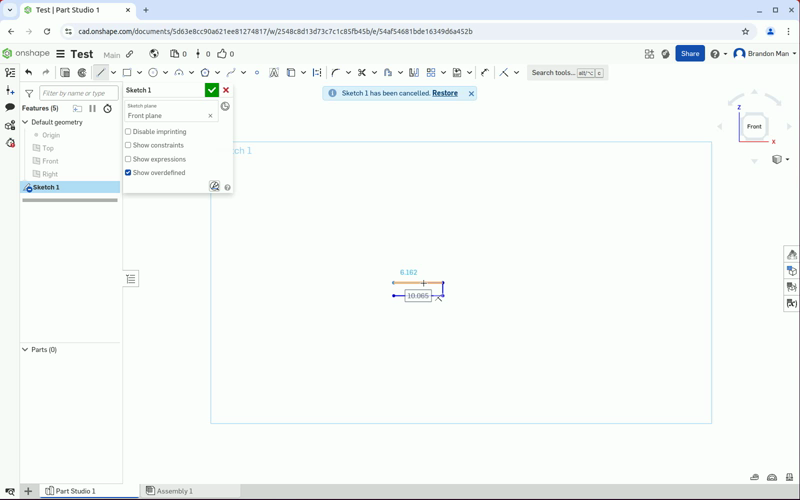
mouse_move(393, 295)
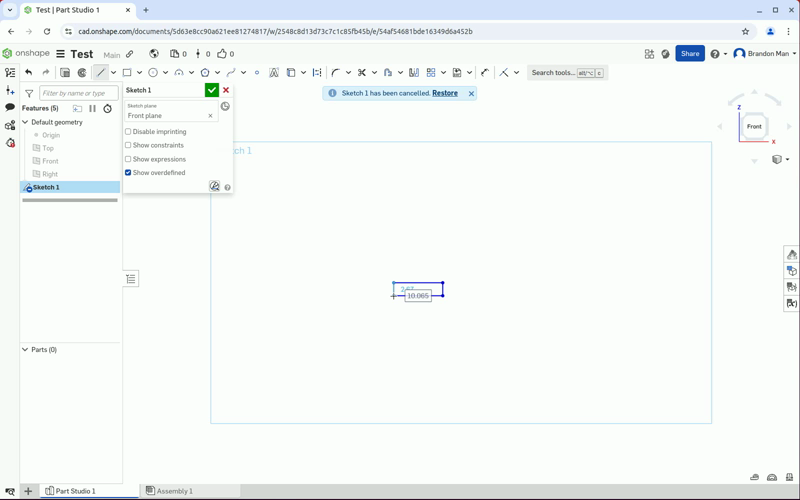
key_up(shift)
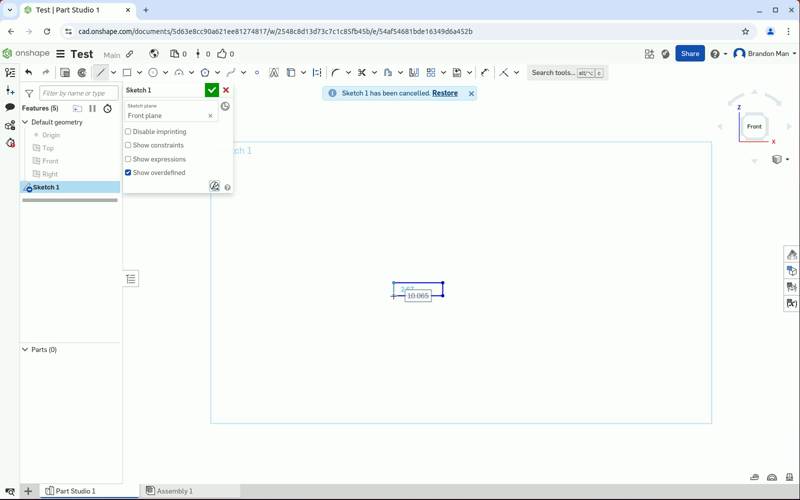
click(393, 295)
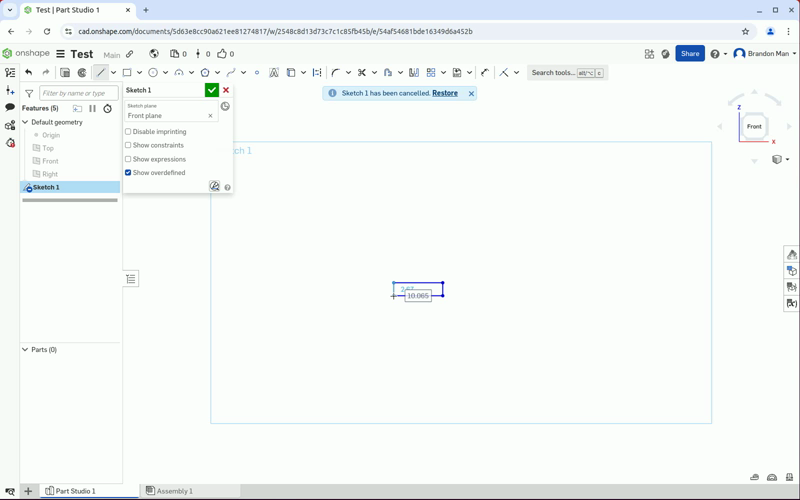
key(esc)
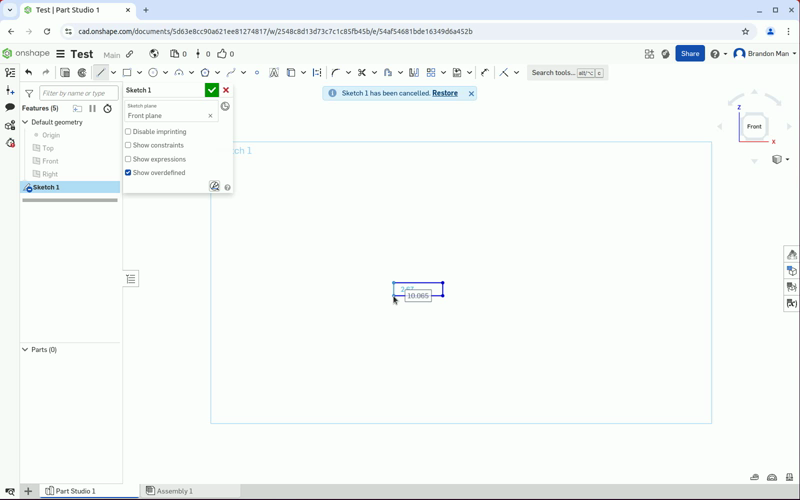
mouse_move(436, 289)
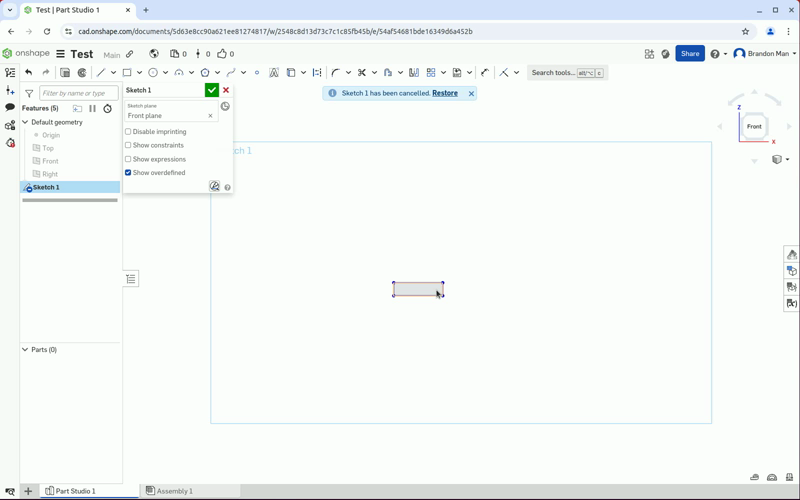
scroll(6)
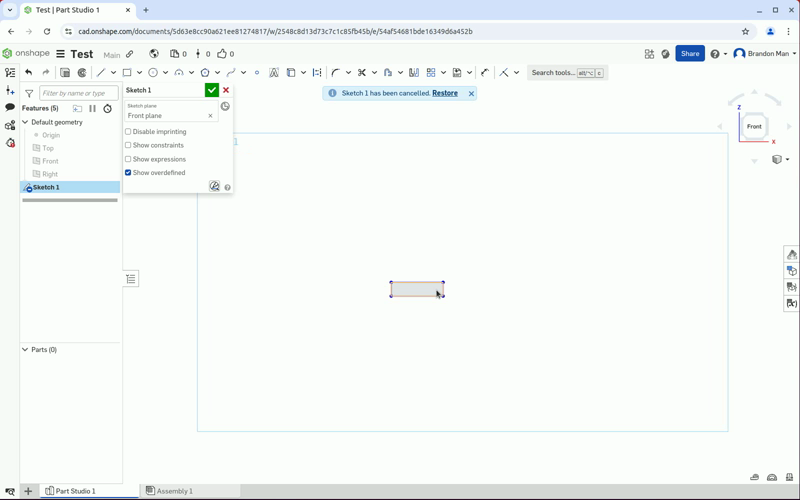
scroll(6)
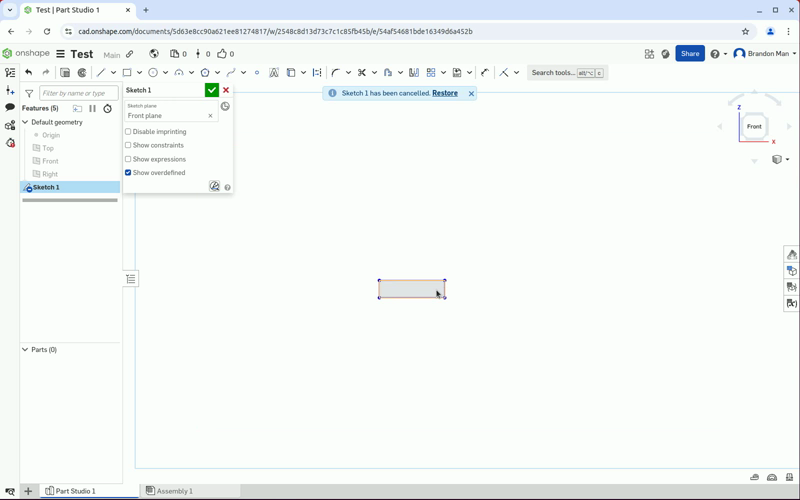
scroll(6)
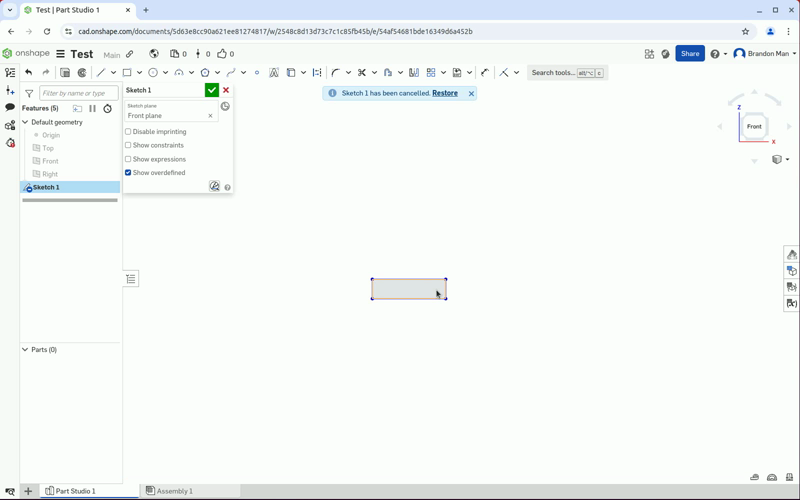
scroll(6)
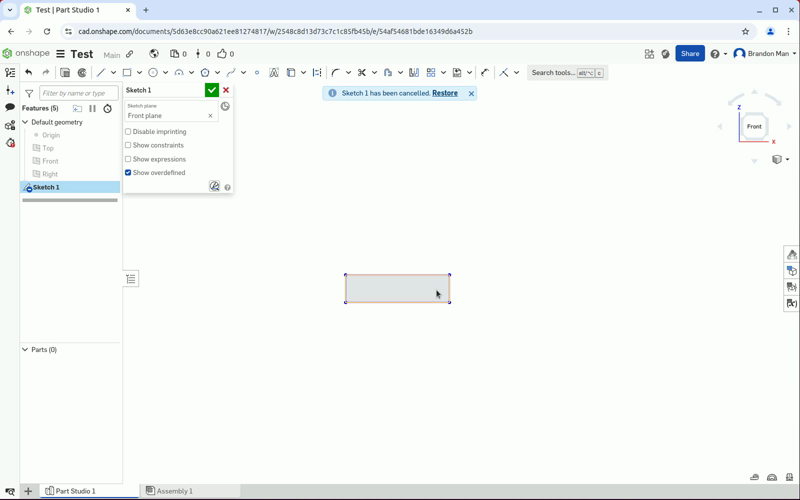
scroll(6)
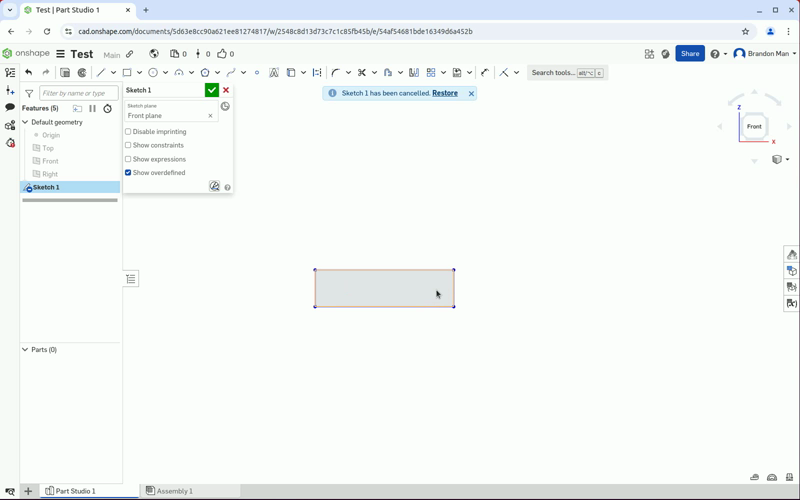
scroll(6)
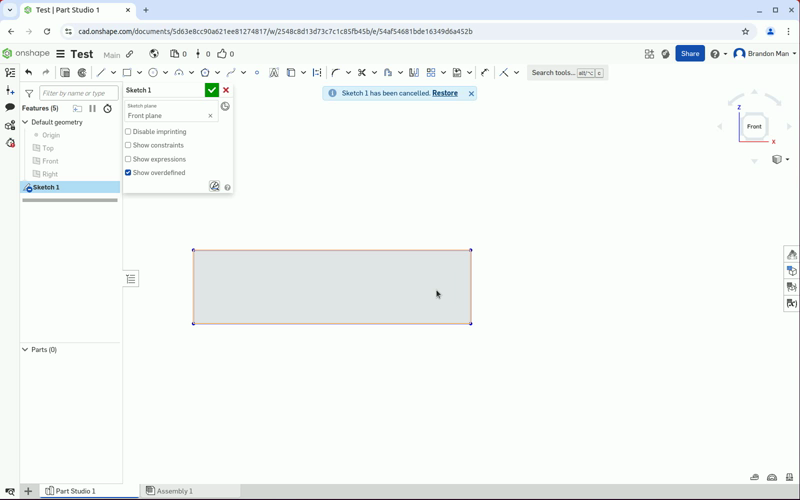
scroll(6)
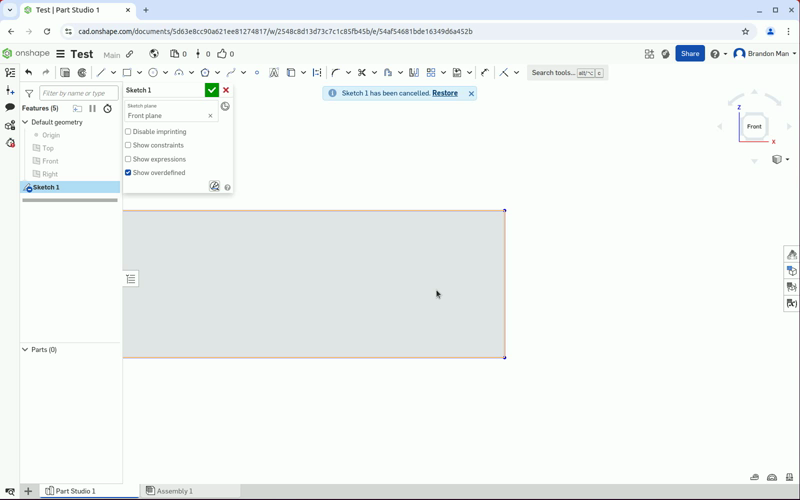
click(436, 289)
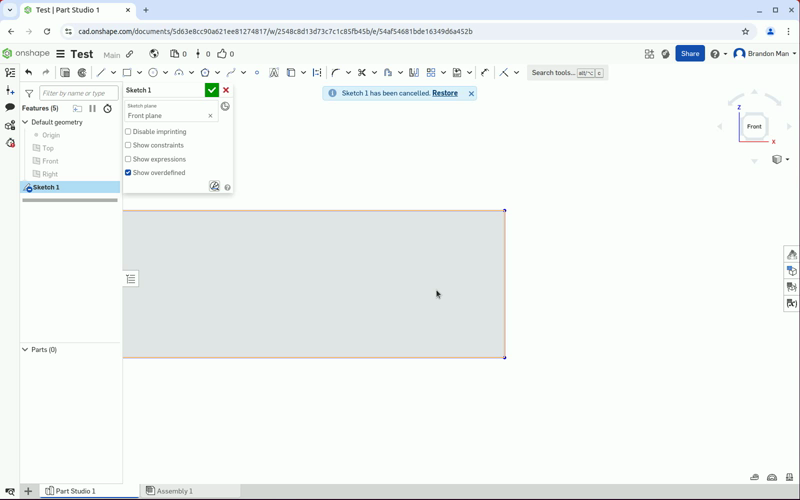
scroll(-6)
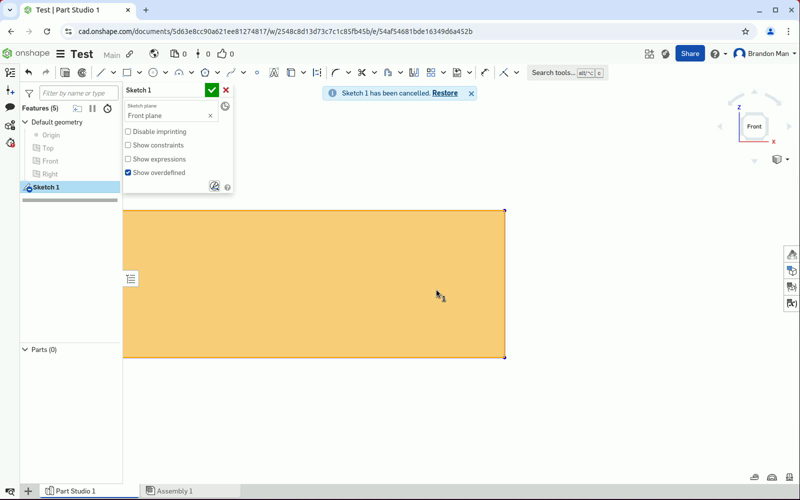
scroll(-6)
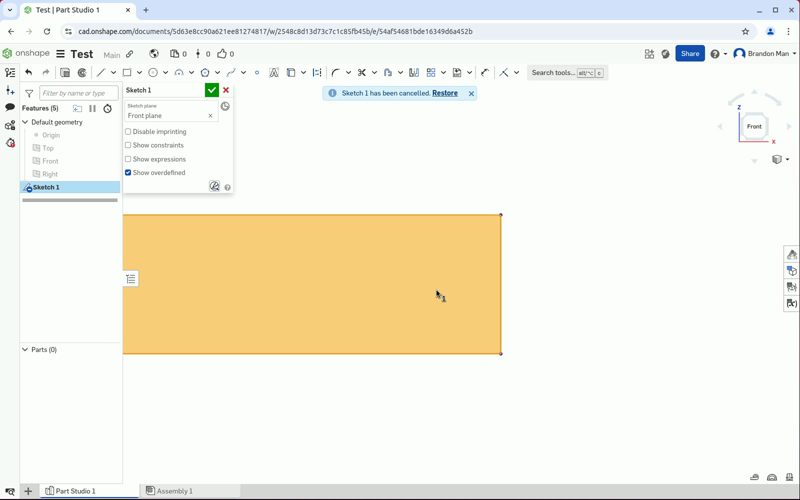
scroll(-6)
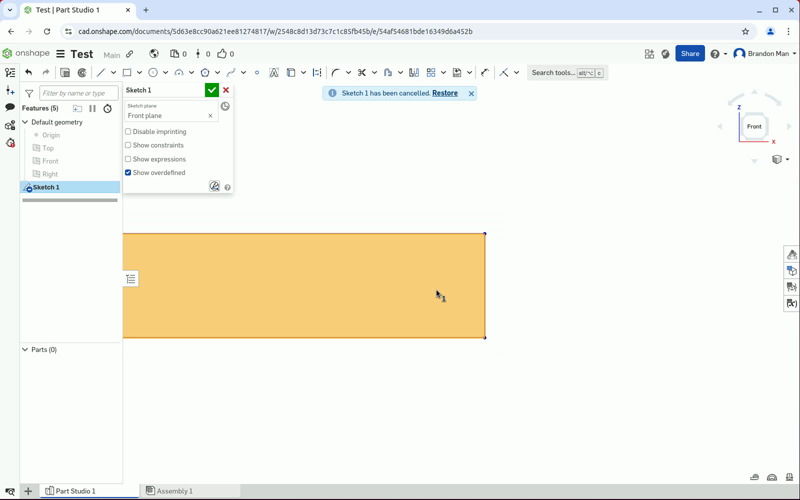
scroll(-6)
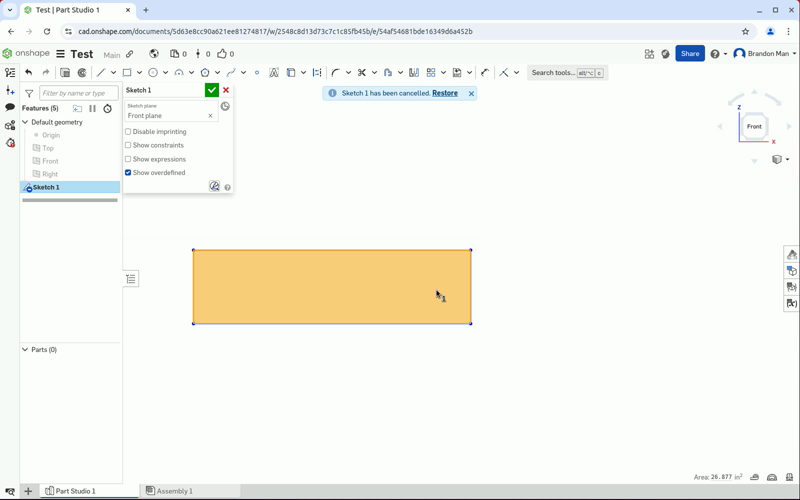
scroll(-6)
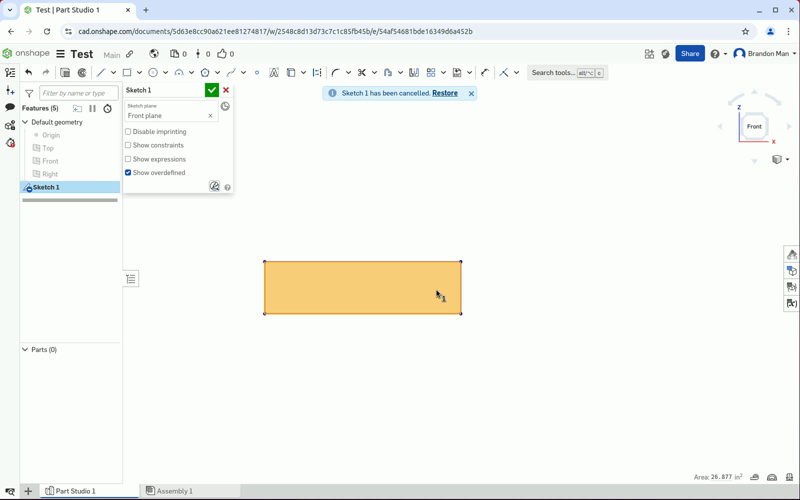
scroll(-6)
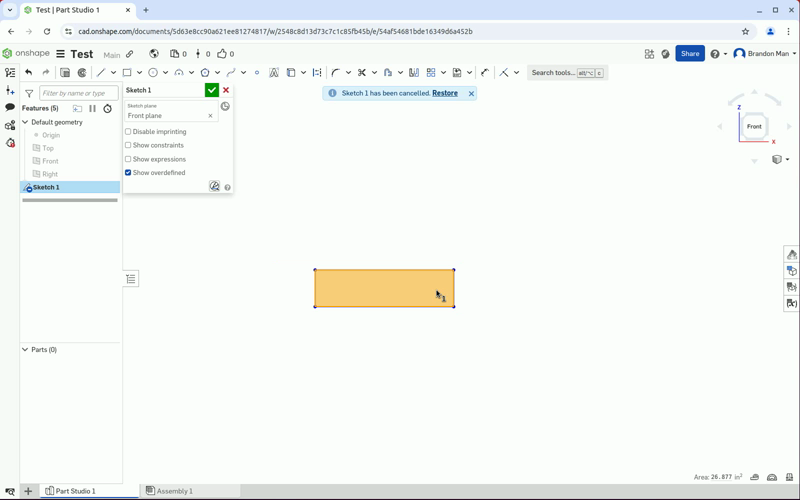
scroll(-6)
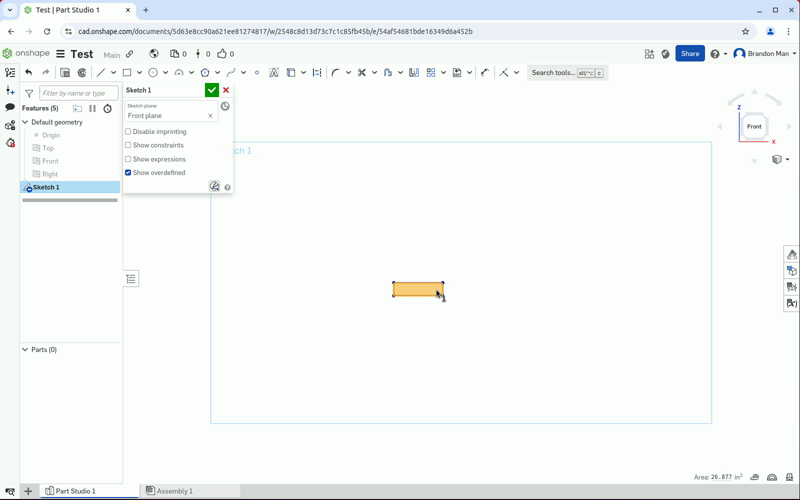
mouse_move(73, 352)
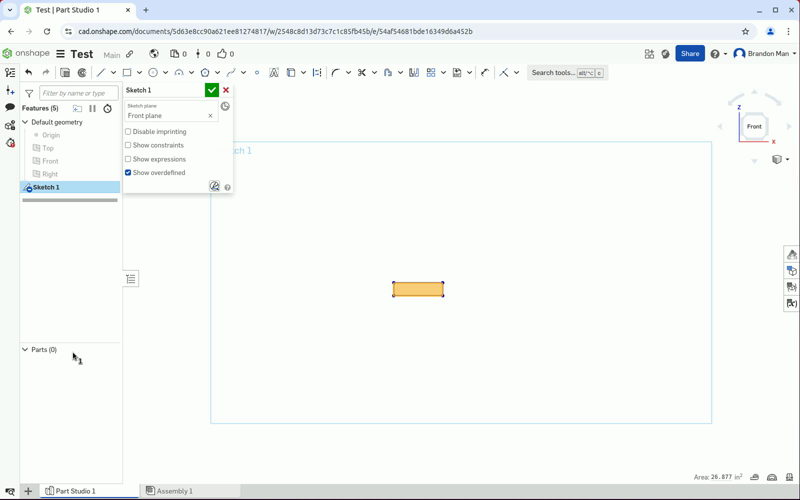
key(shift+y)
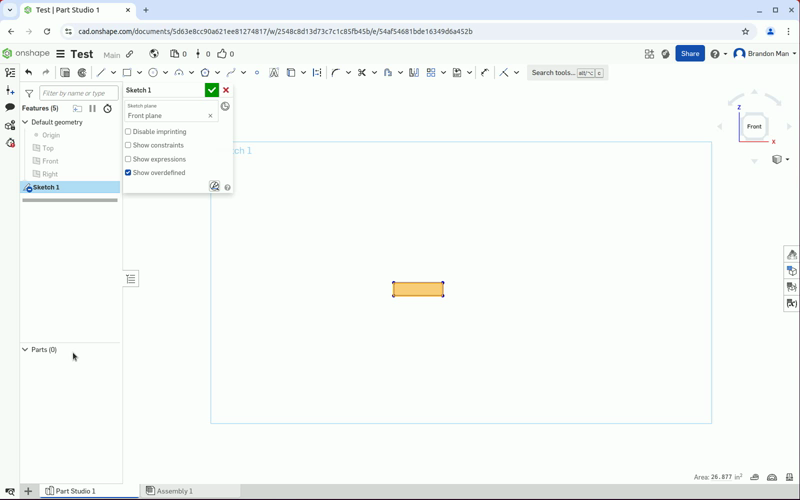
key(shift+e)
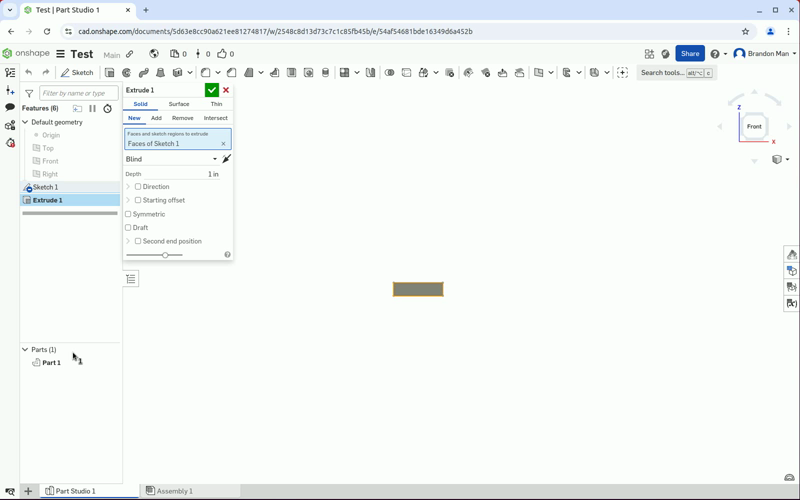
mouse_move(143, 106)
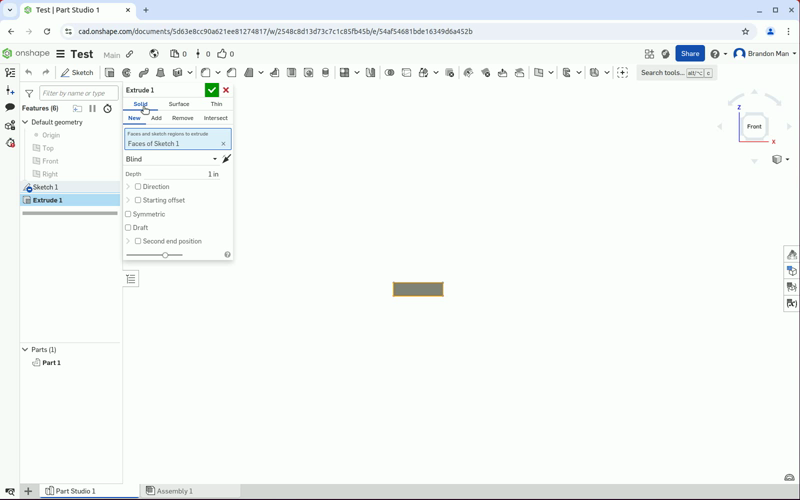
click(143, 106)
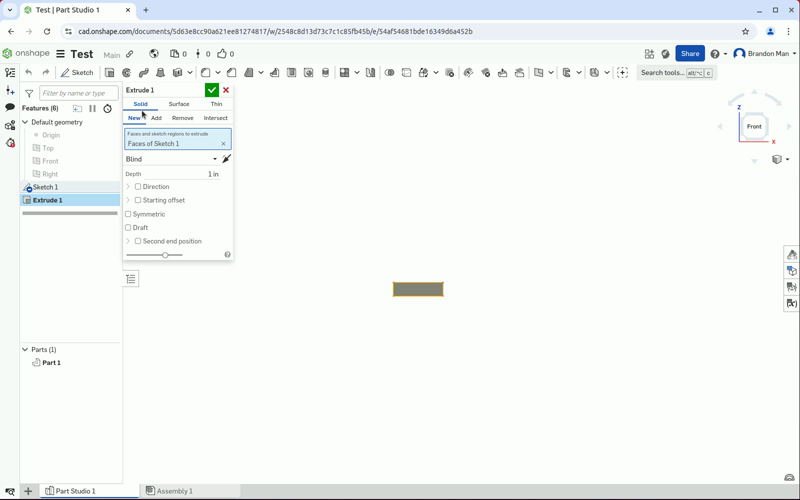
mouse_move(137, 120)
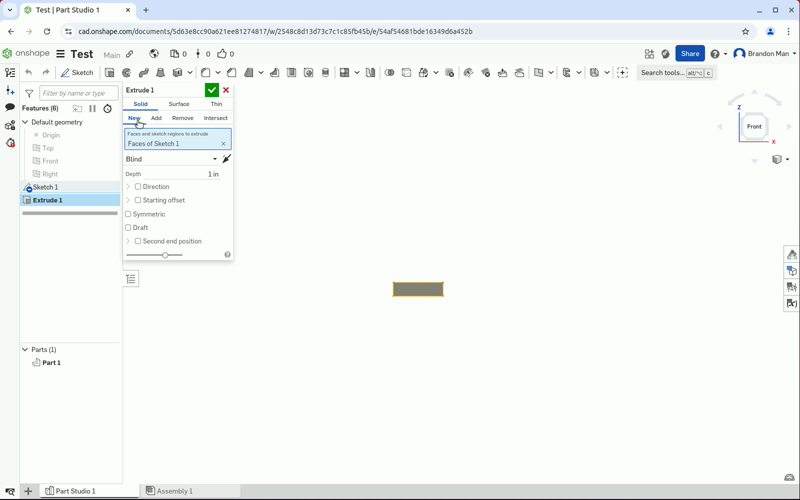
click(137, 120)
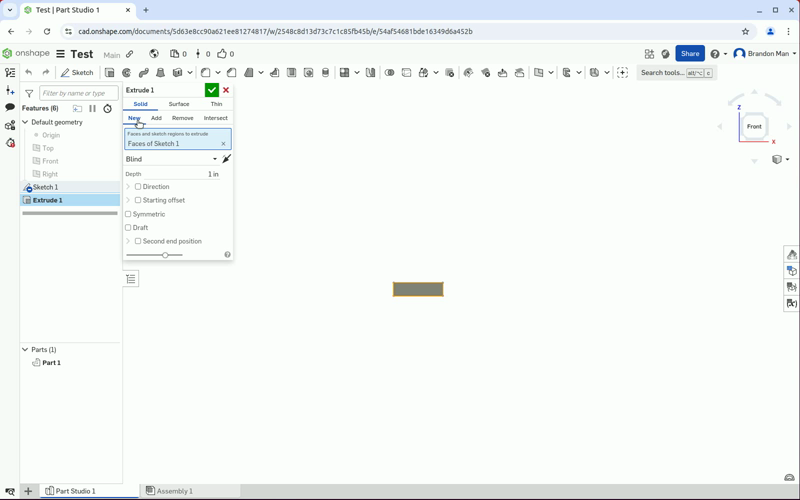
key(tab, 4)
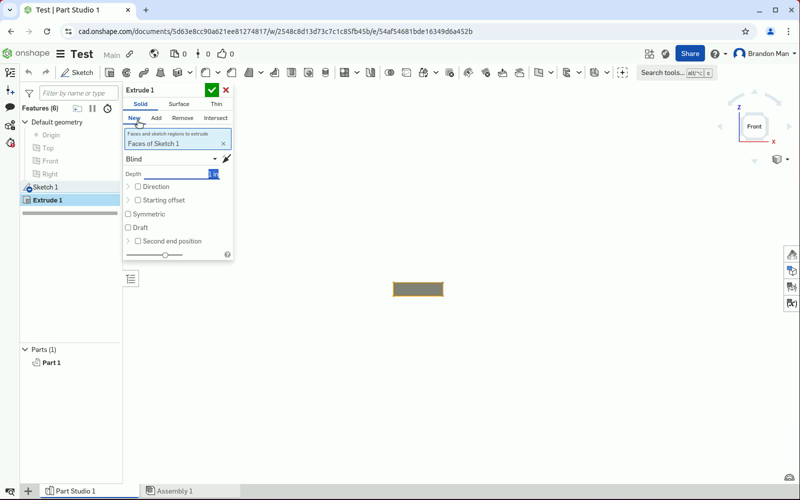
text(0.722)
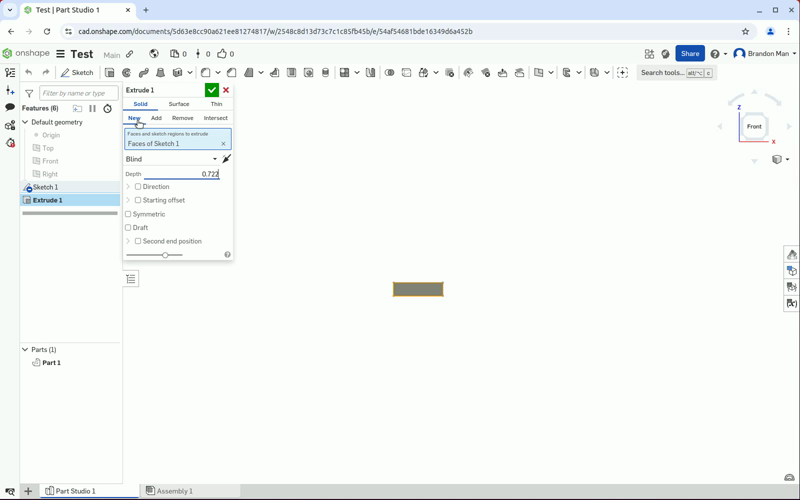
key(enter)
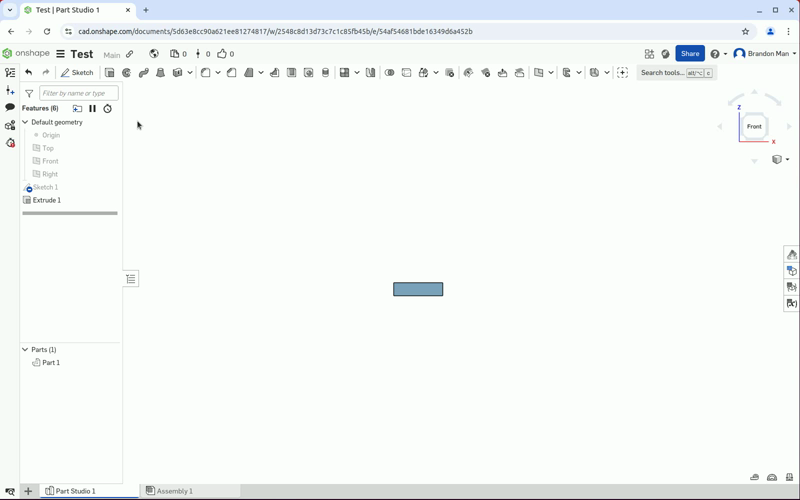
key(shift+h)
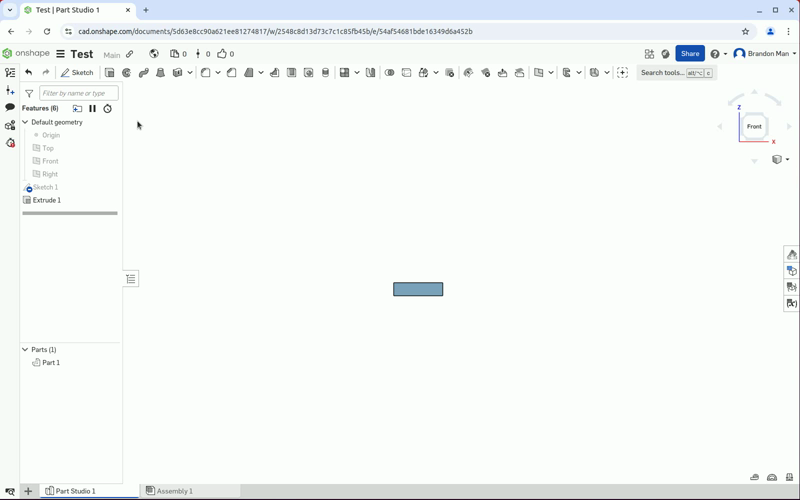
key(shift+h)
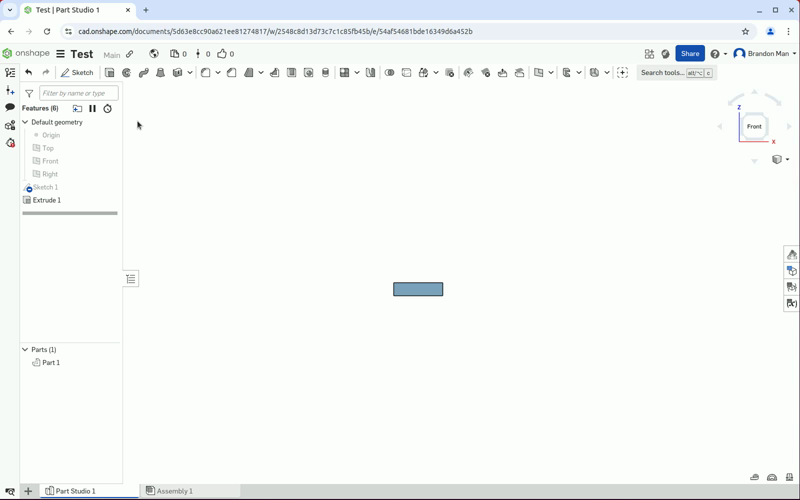
mouse_move(73, 189)
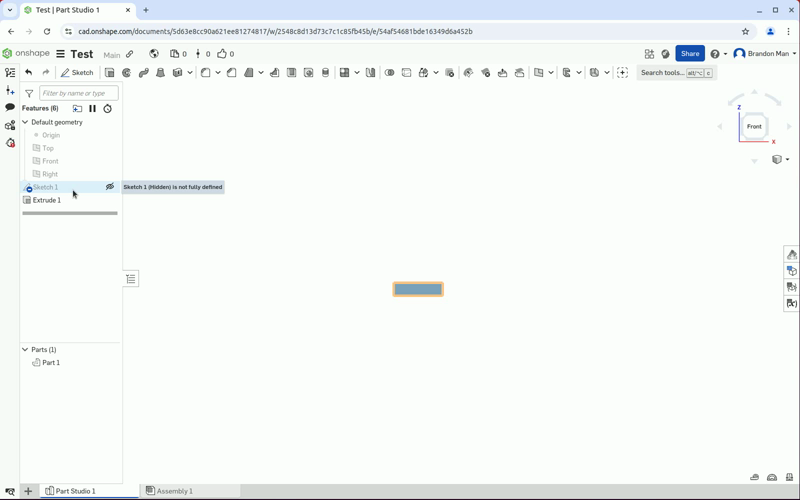
click(73, 189)
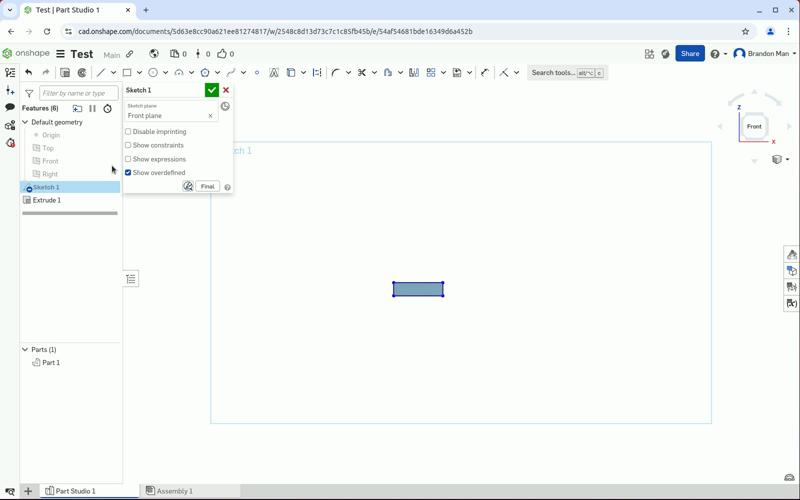
mouse_move(229, 92)
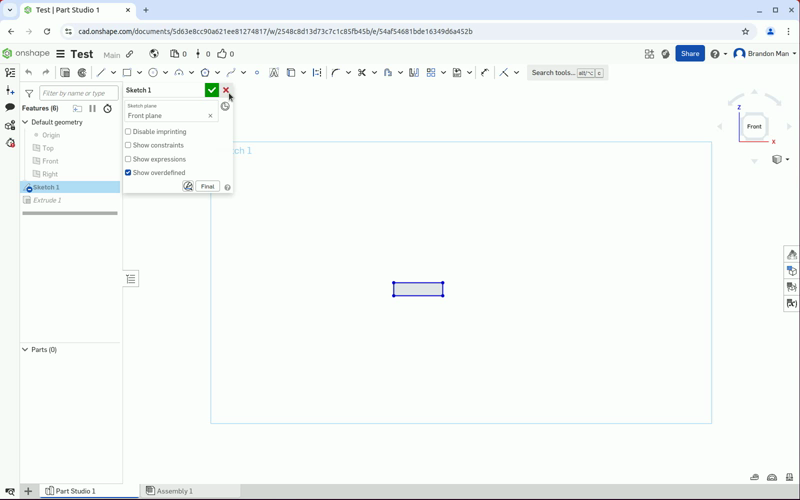
click(229, 92)
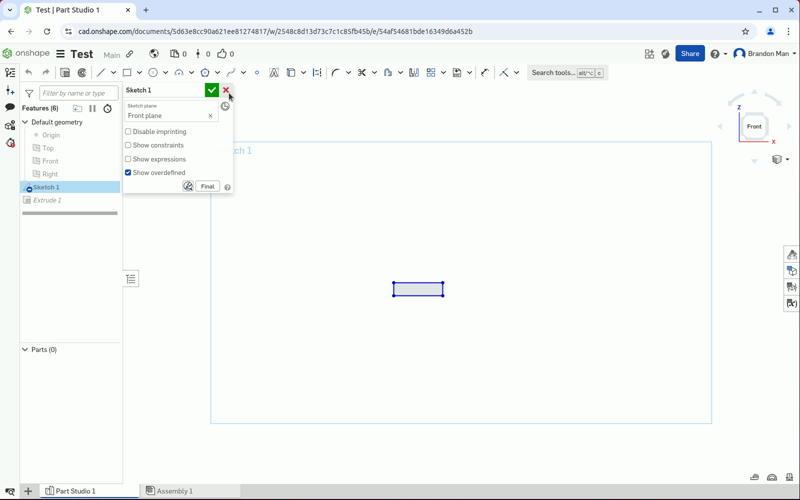
key(shift+s)
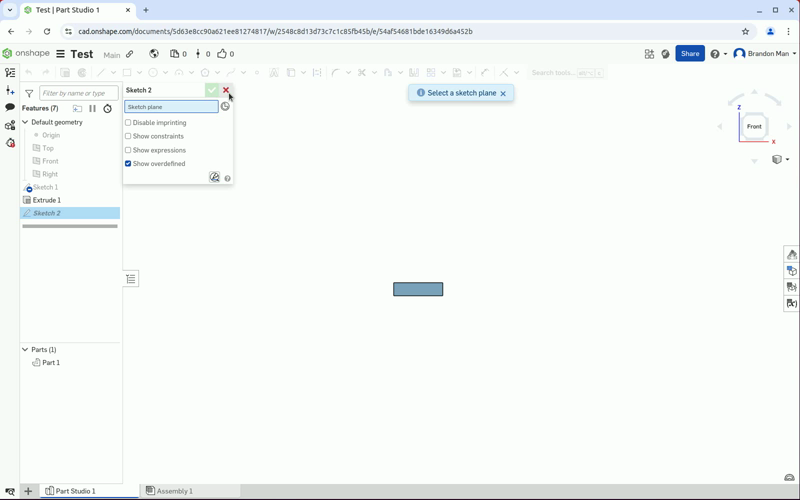
mouse_move(73, 163)
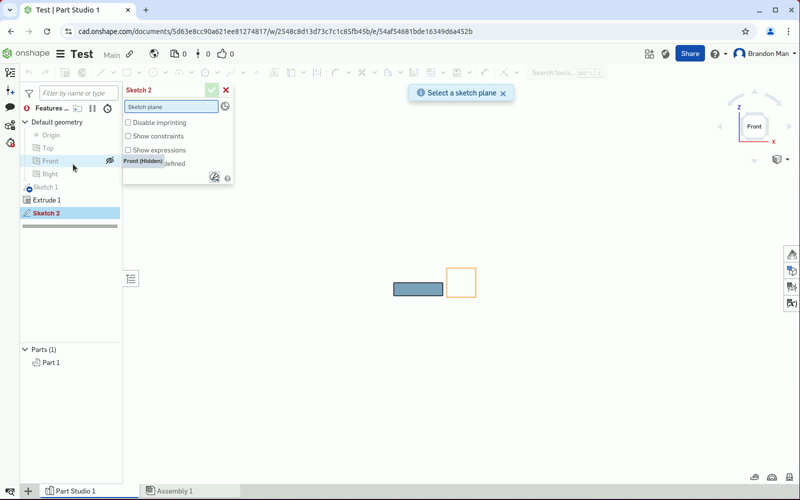
click(73, 163)
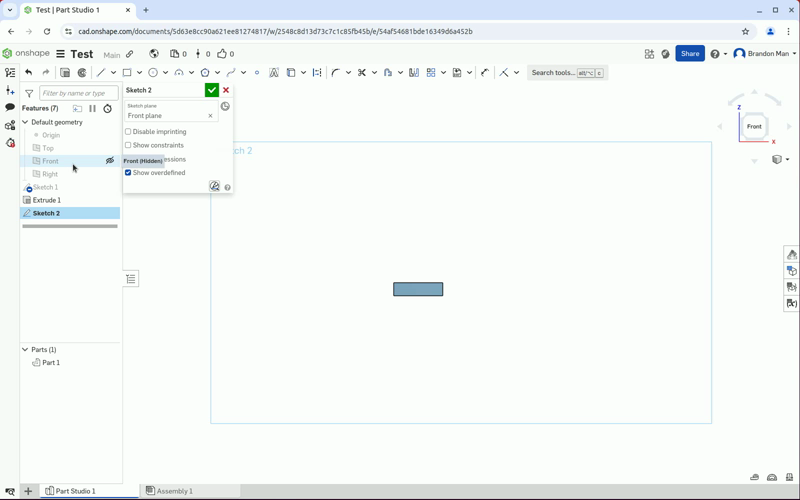
mouse_move(73, 352)
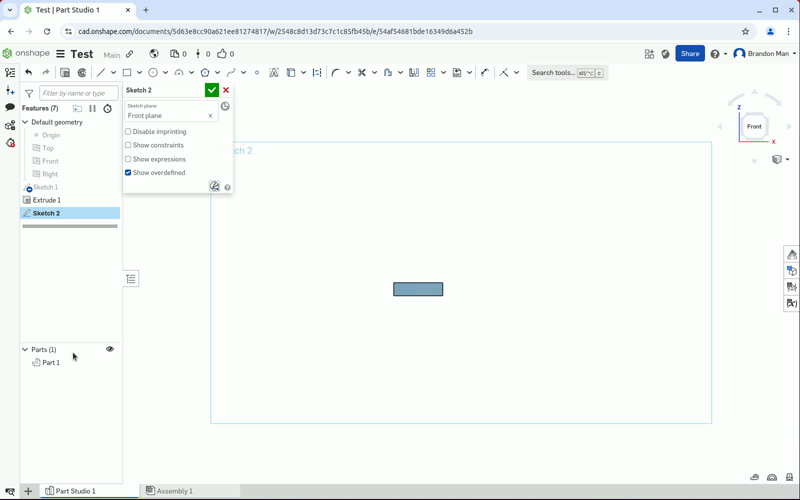
key(y)
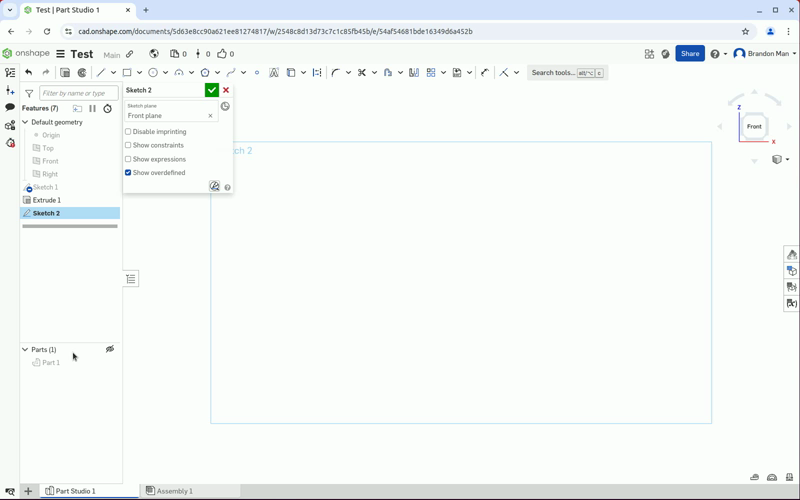
key(l)
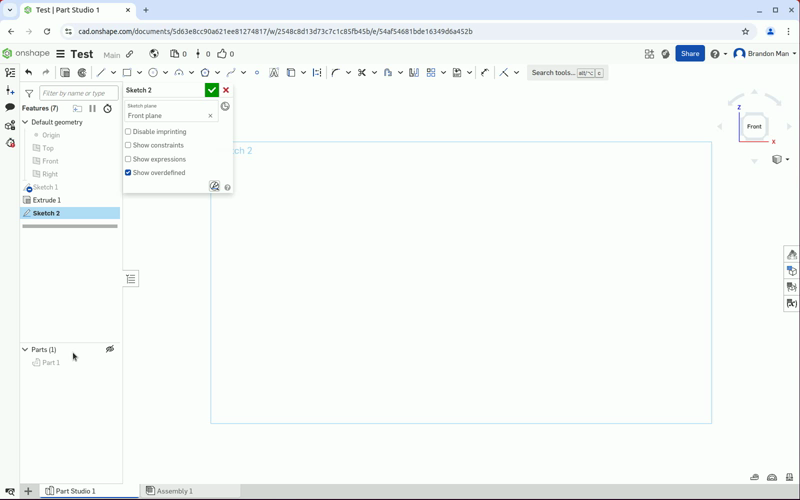
key_down(shift)
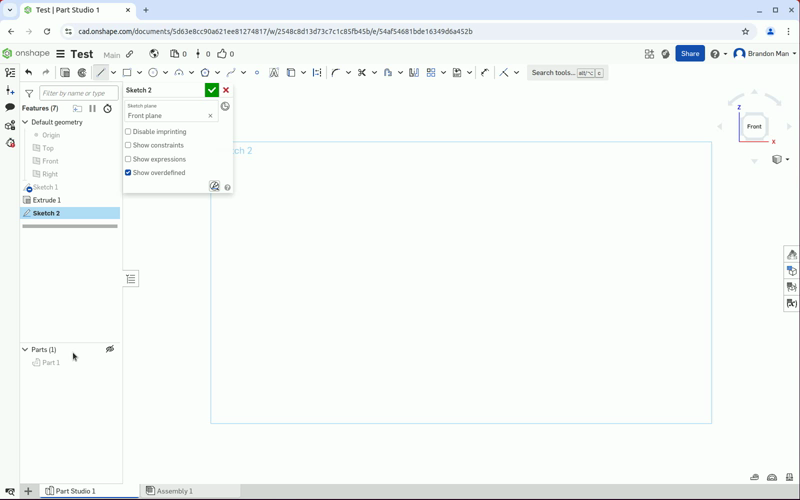
mouse_move(525, 295)
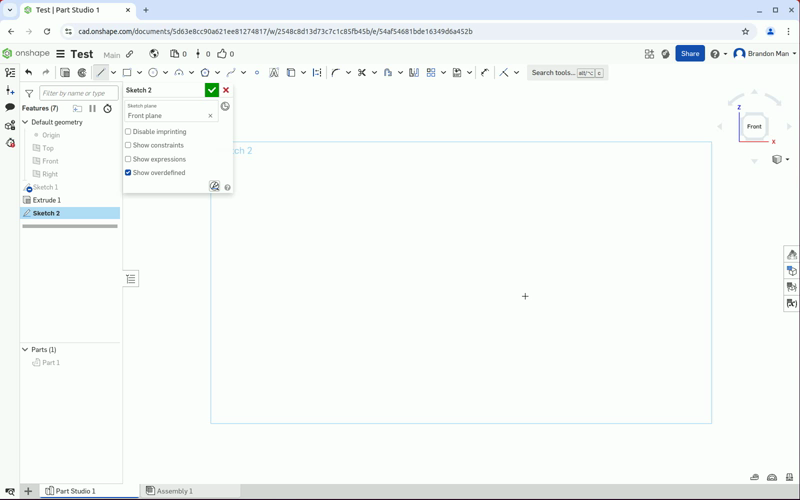
click(525, 295)
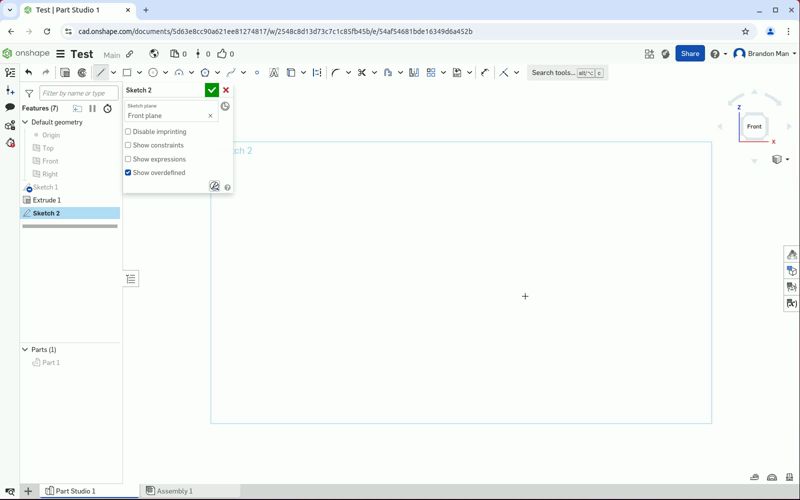
key_up(shift)
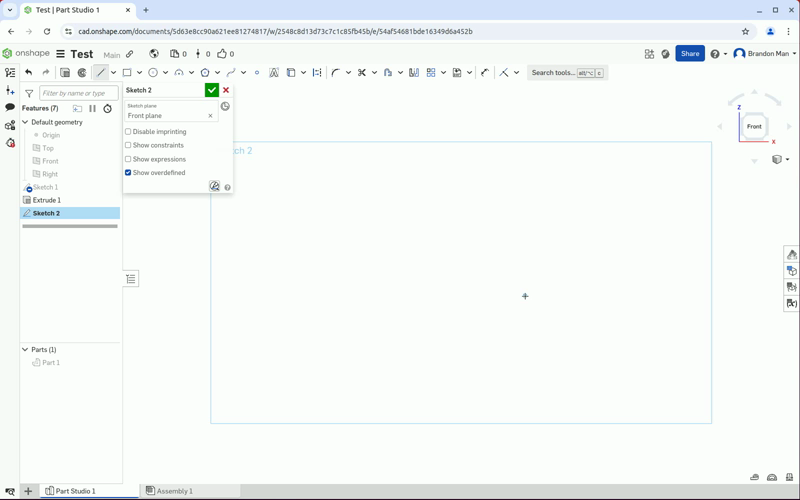
key_down(shift)
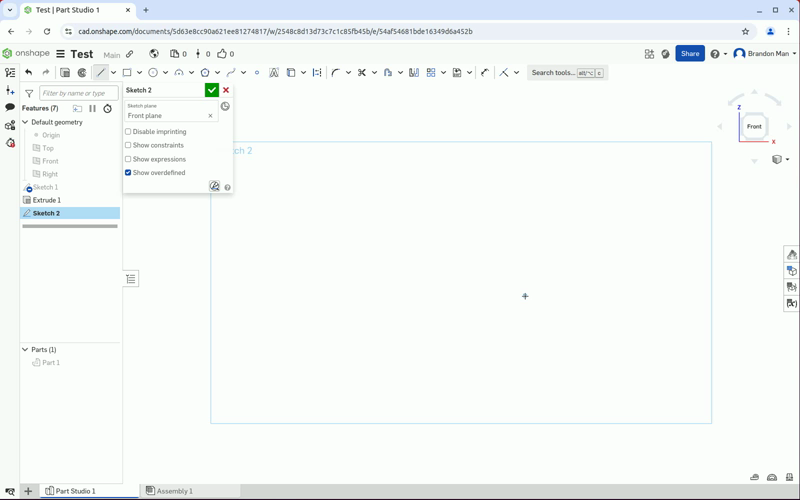
mouse_move(555, 295)
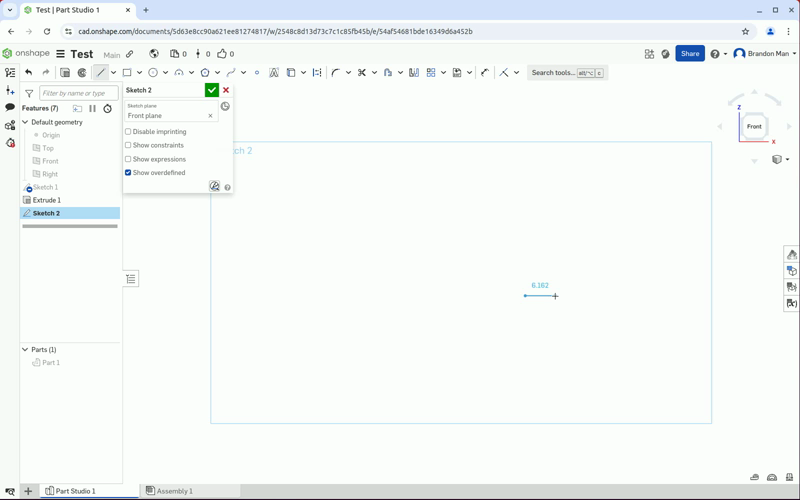
mouse_move(573, 295)
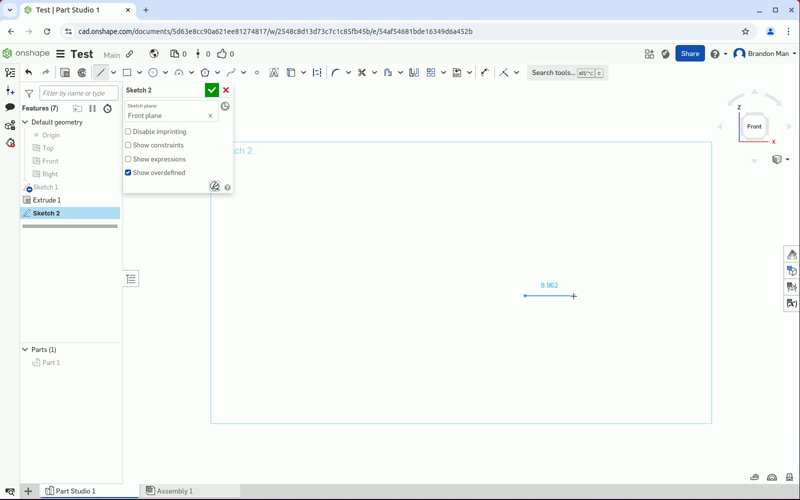
click(573, 295)
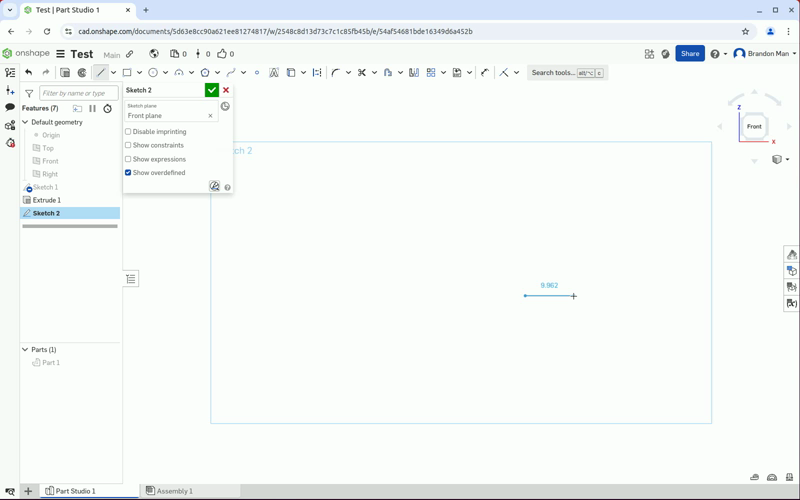
key_up(shift)
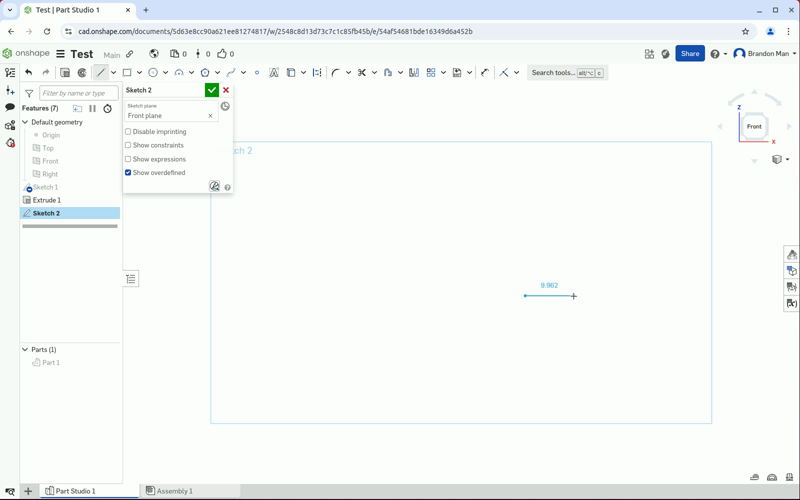
key_down(shift)
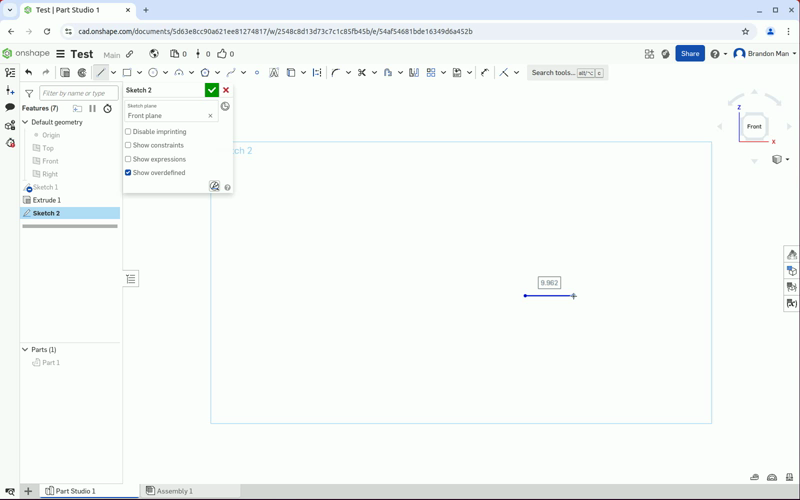
mouse_move(589, 295)
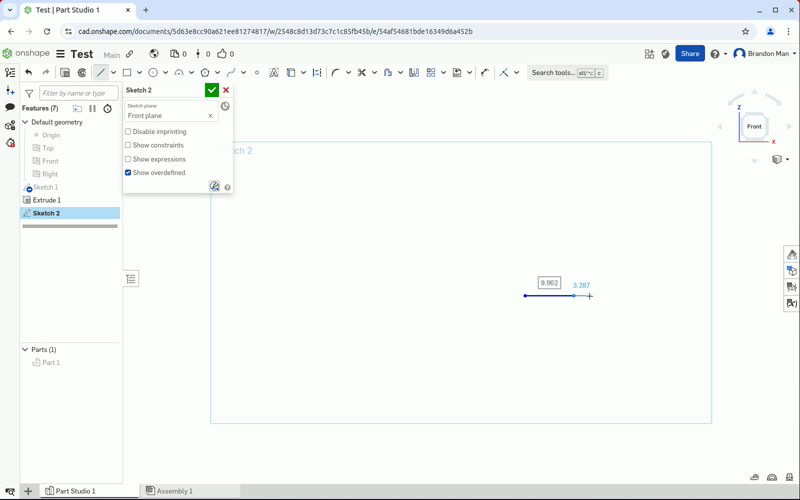
mouse_move(573, 282)
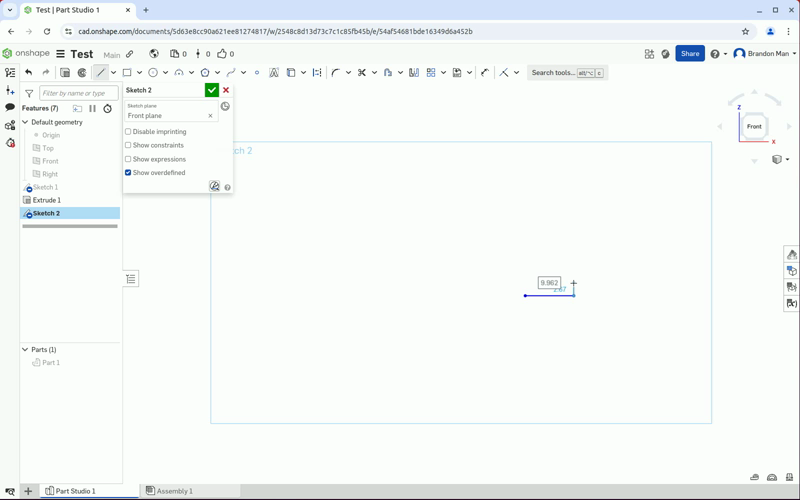
click(573, 282)
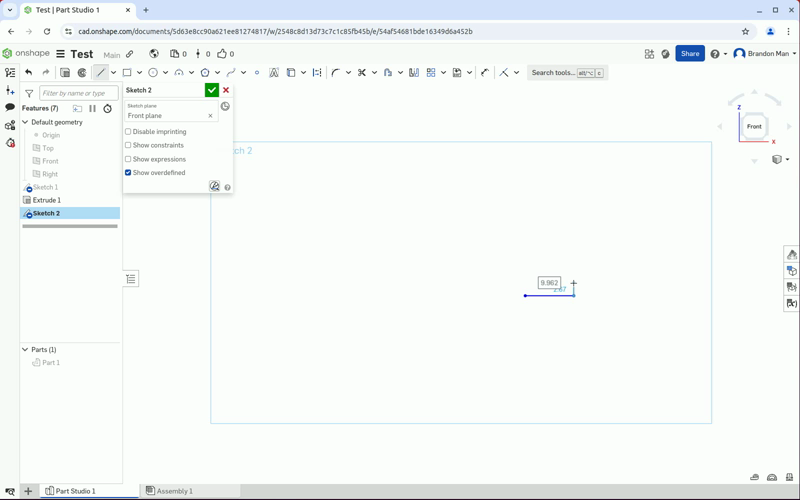
key_up(shift)
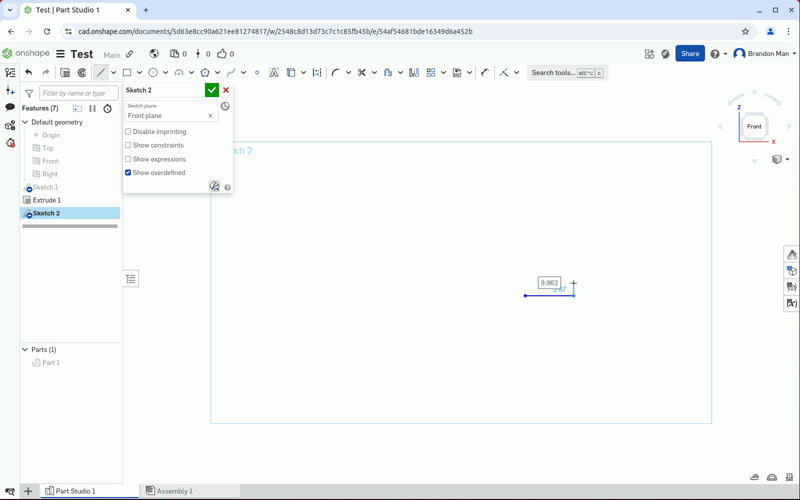
key_down(shift)
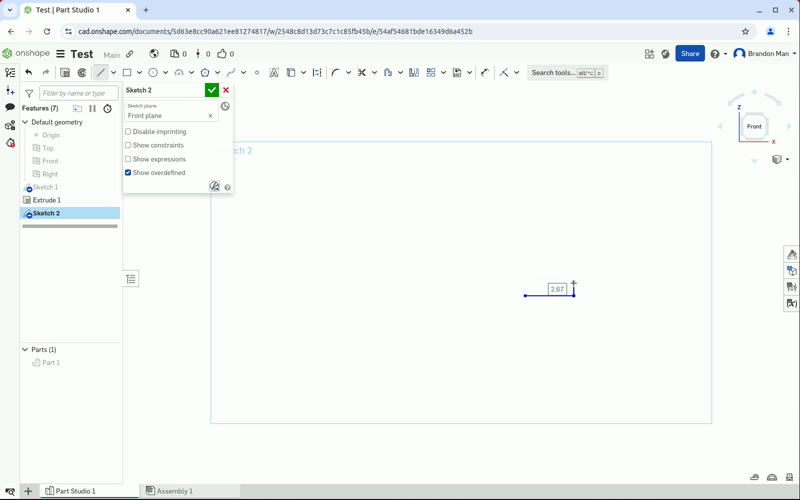
mouse_move(589, 282)
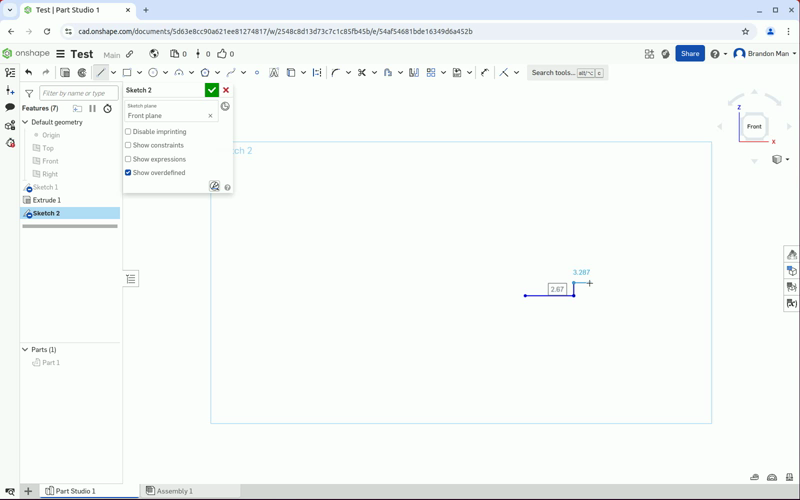
mouse_move(525, 282)
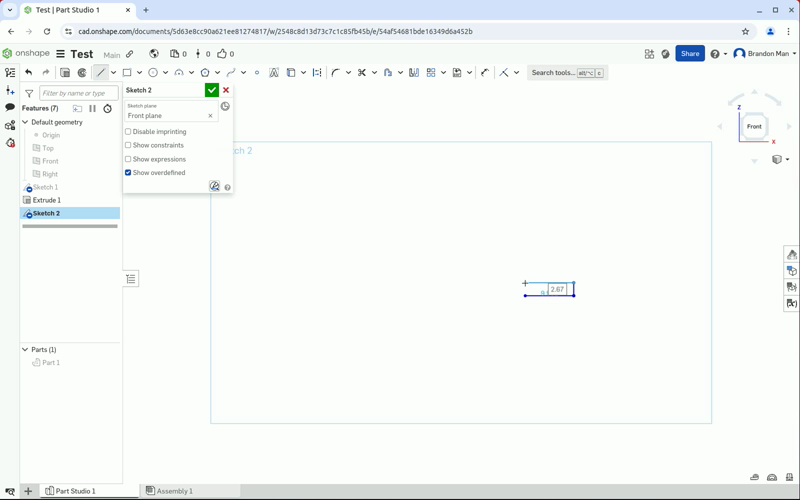
click(525, 282)
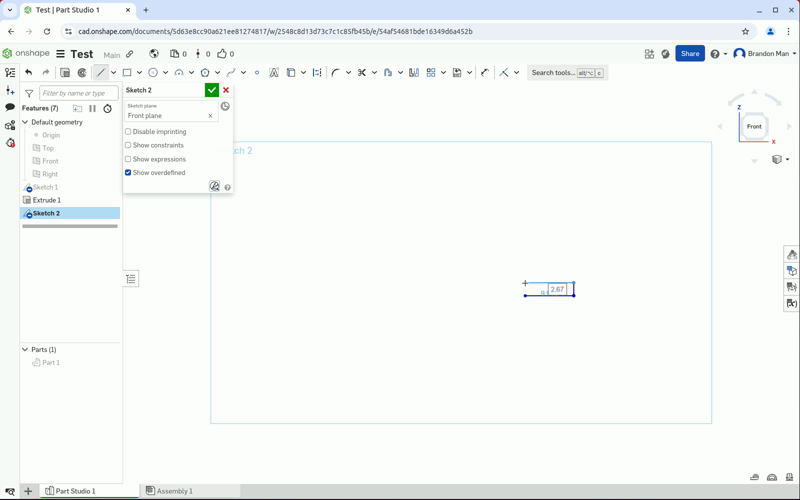
key_up(shift)
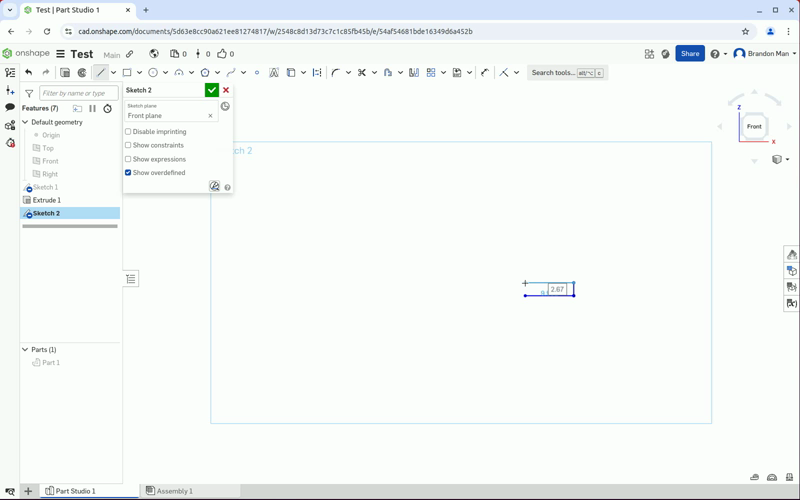
mouse_move(555, 282)
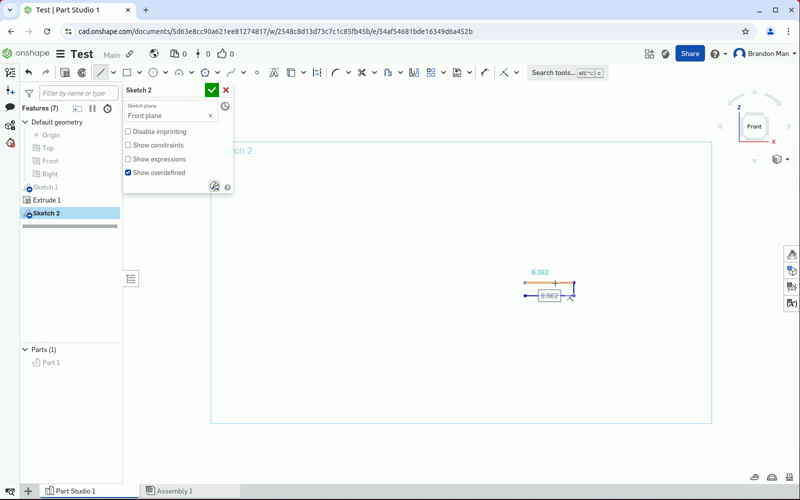
key_down(shift)
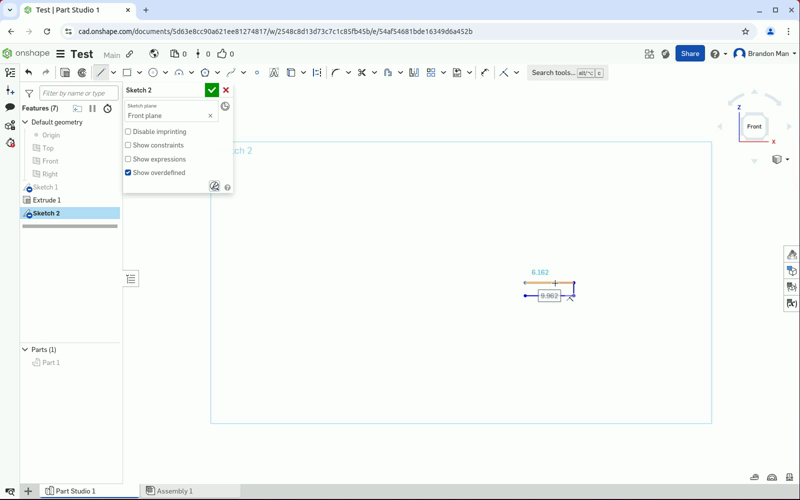
mouse_move(525, 295)
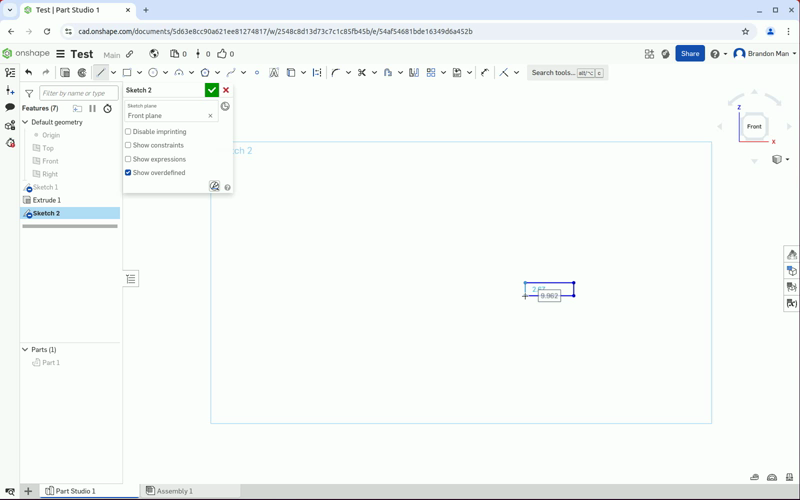
key_up(shift)
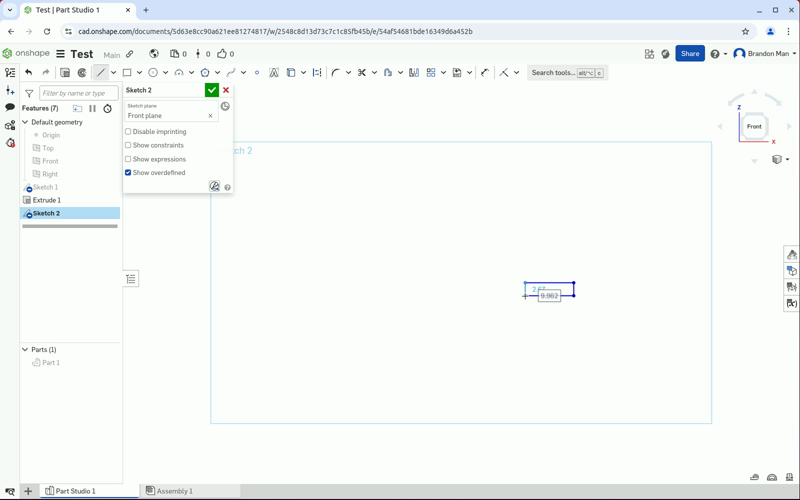
click(525, 295)
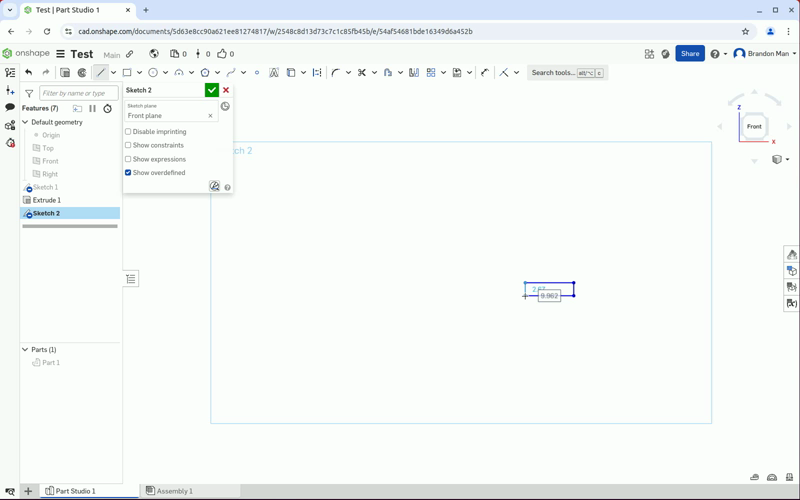
key(esc)
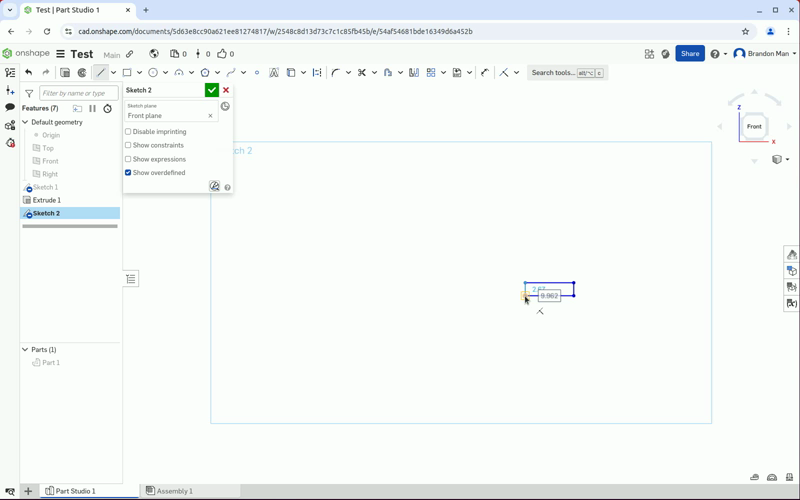
mouse_move(549, 286)
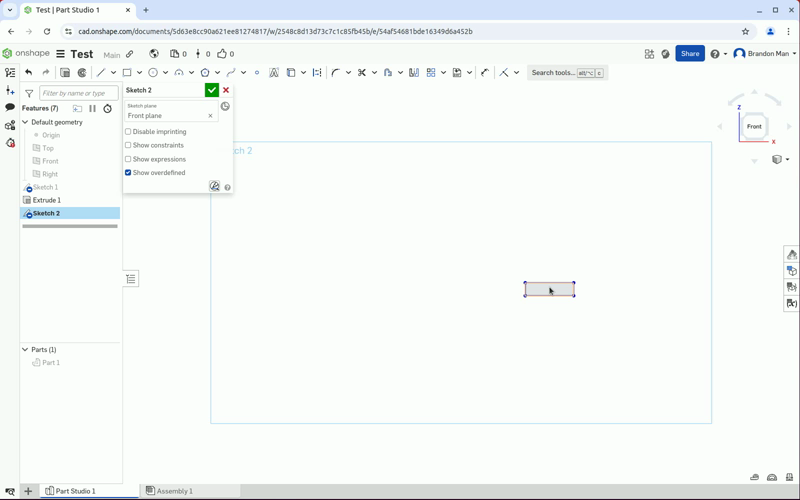
scroll(6)
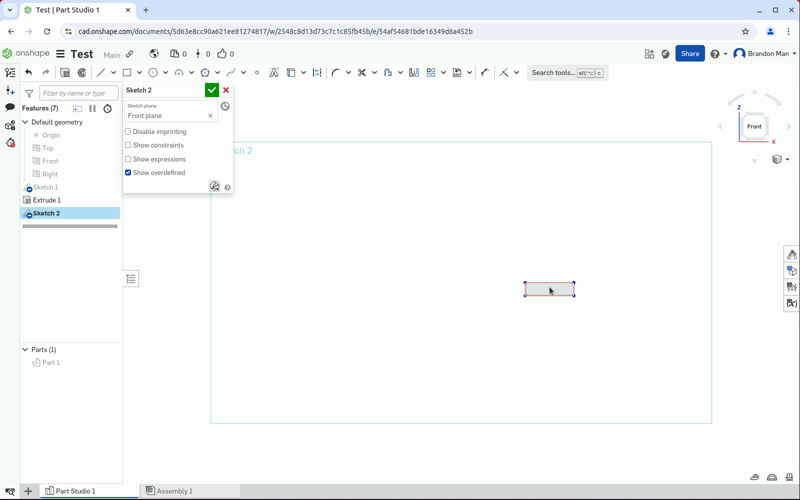
scroll(6)
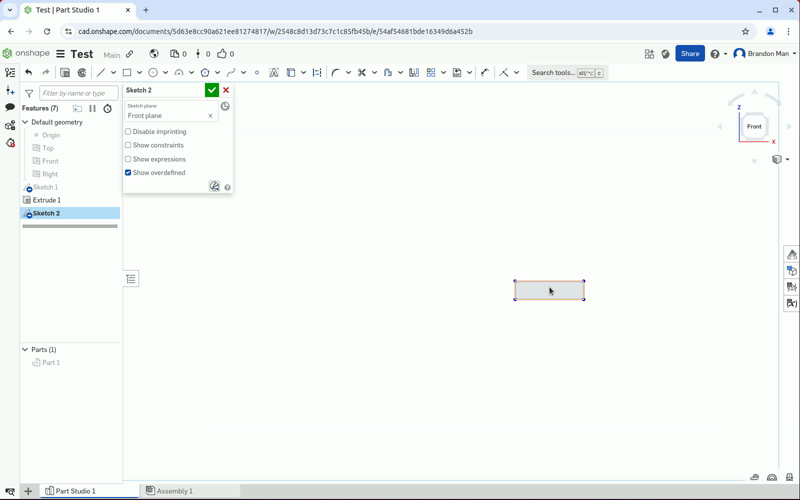
scroll(6)
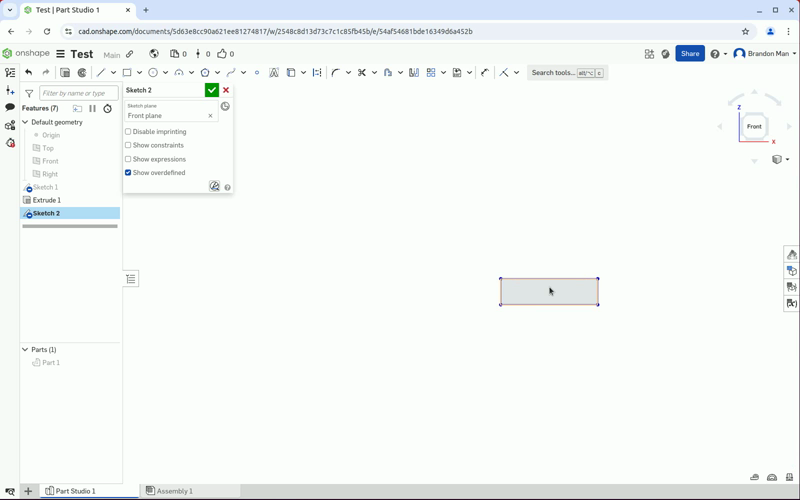
scroll(6)
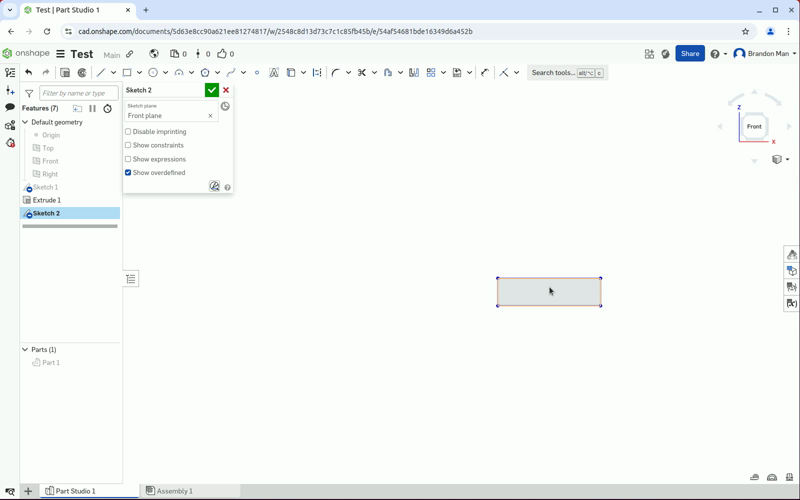
scroll(6)
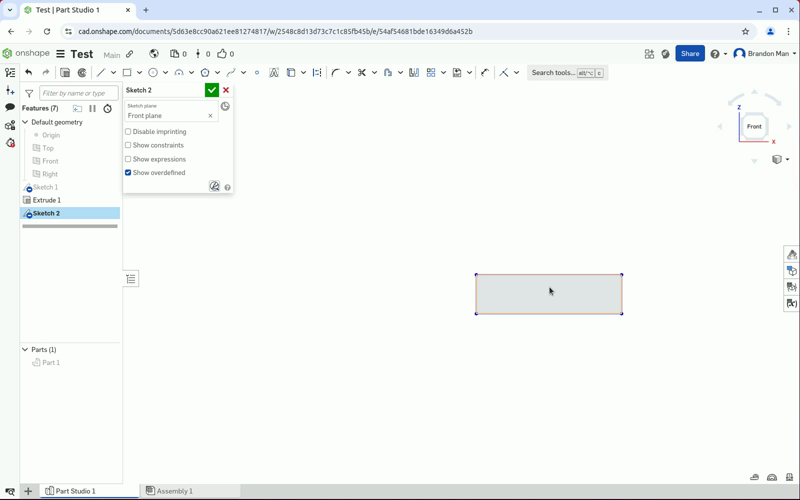
scroll(6)
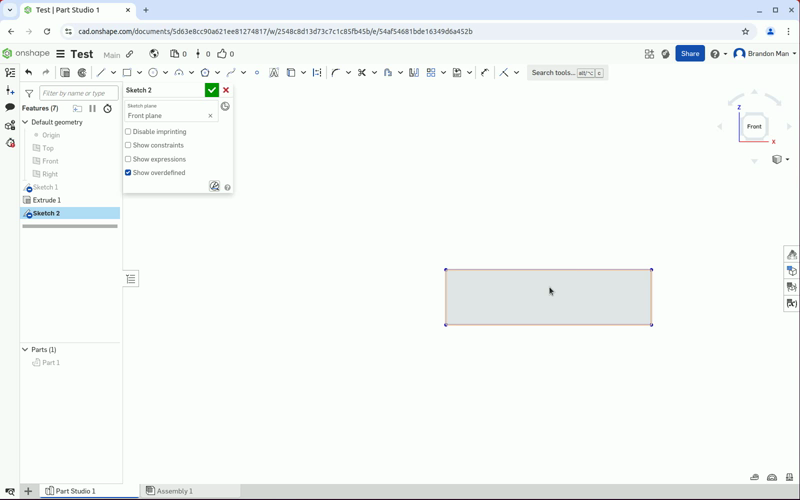
scroll(6)
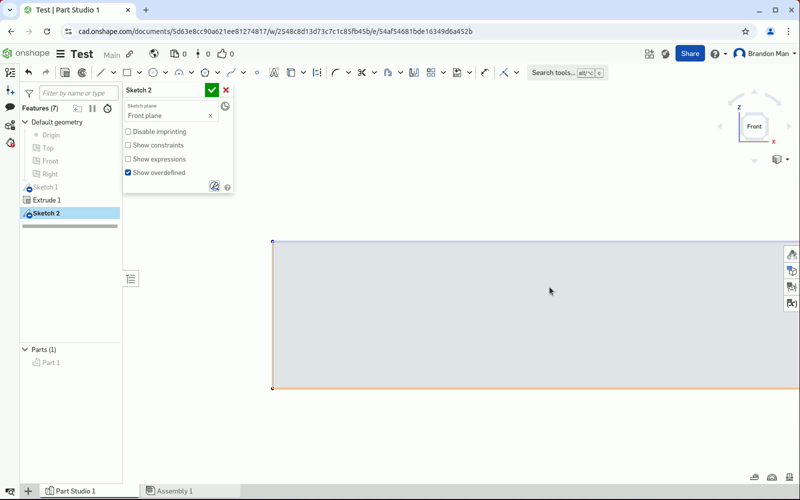
click(549, 286)
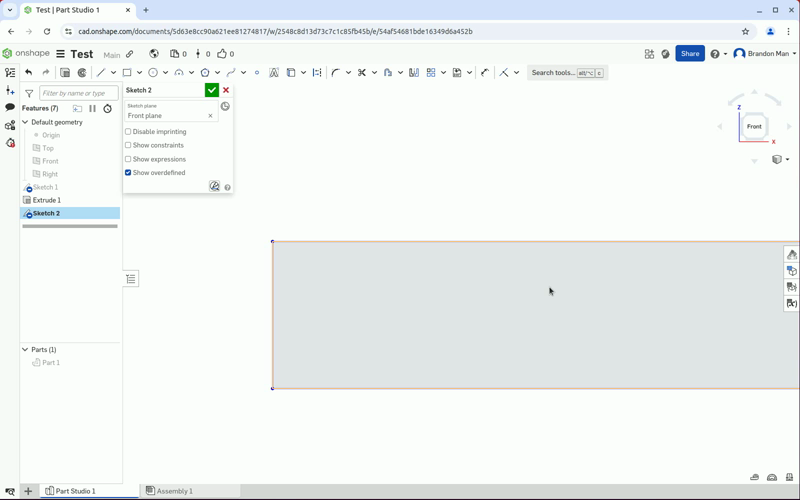
scroll(-6)
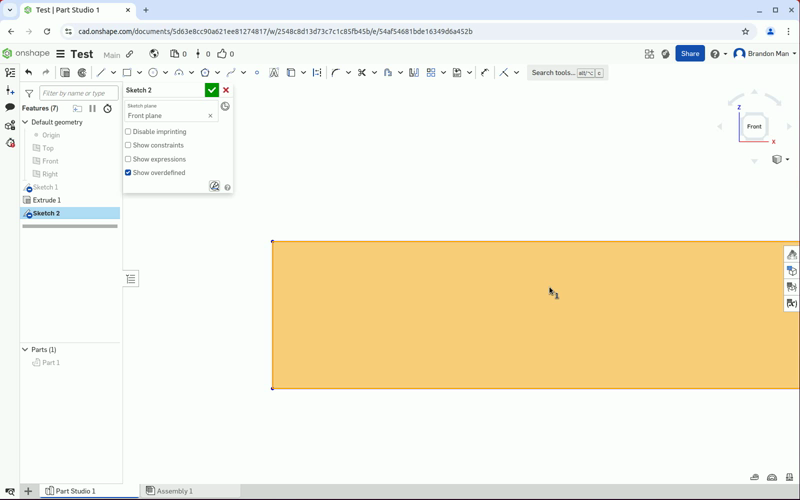
scroll(-6)
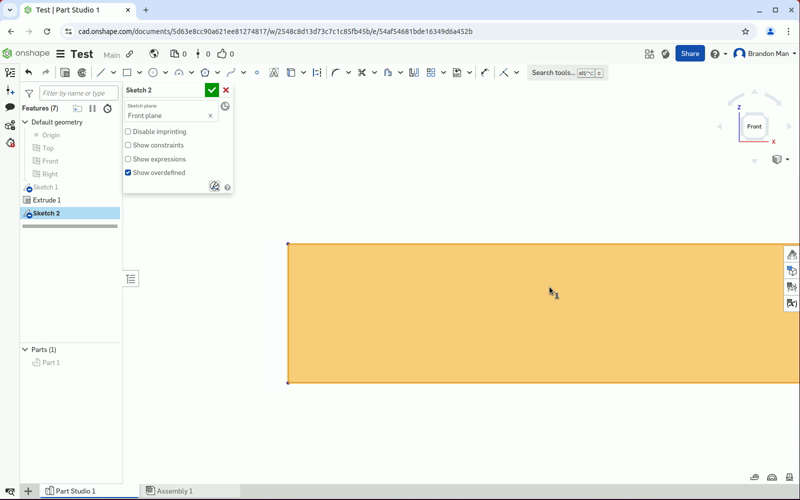
scroll(-6)
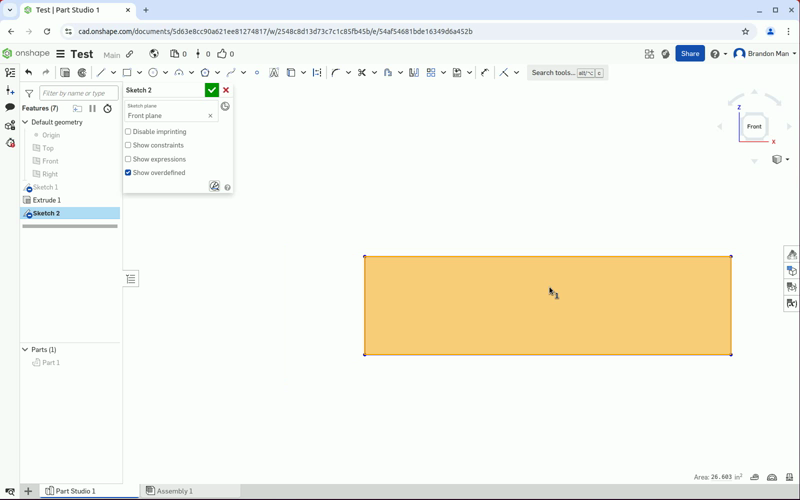
scroll(-6)
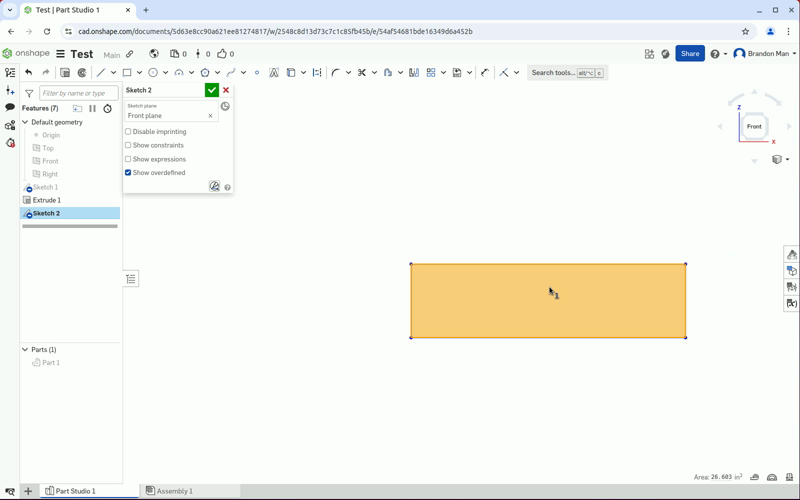
scroll(-6)
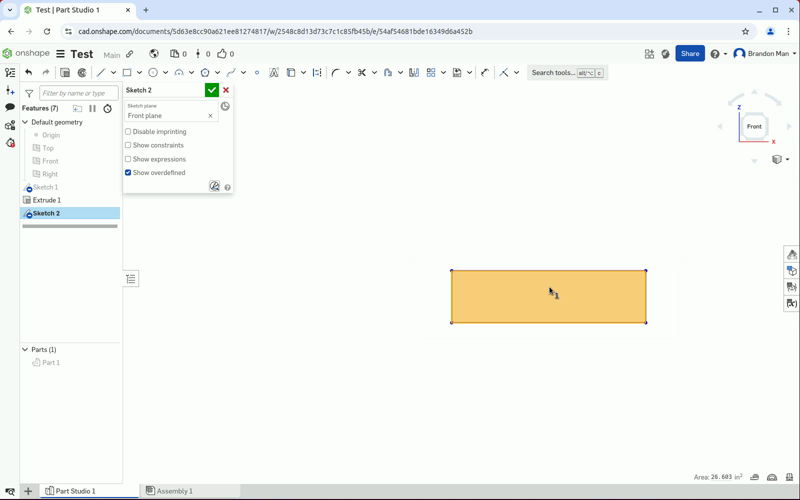
scroll(-6)
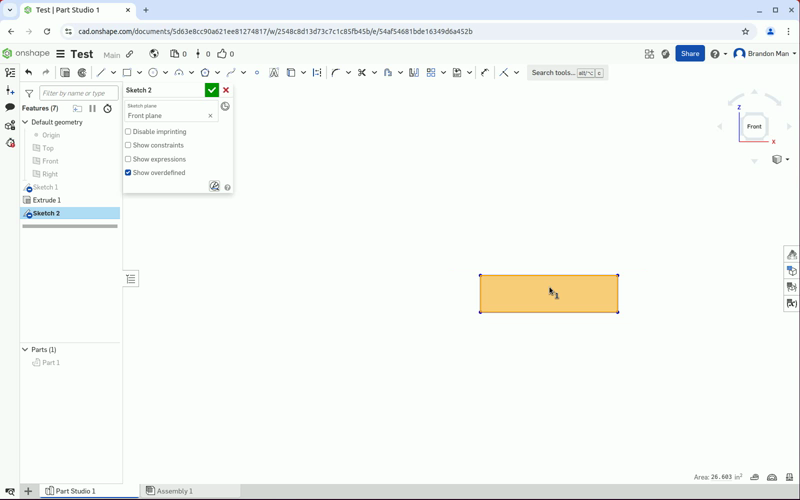
scroll(-6)
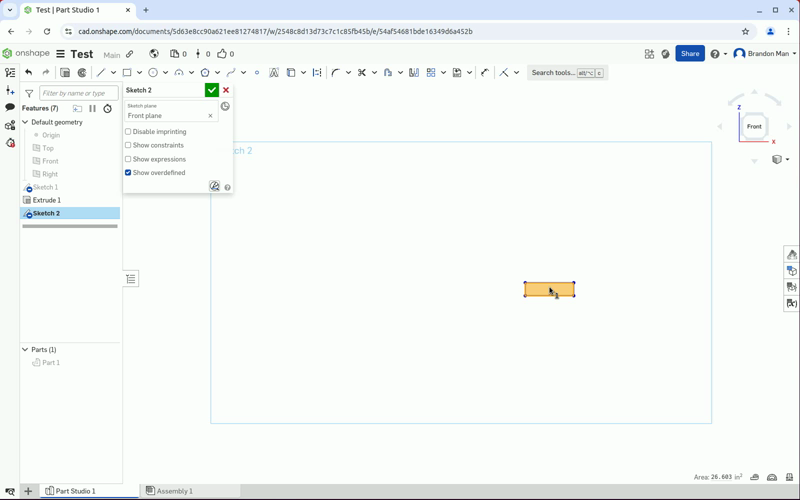
mouse_move(73, 352)
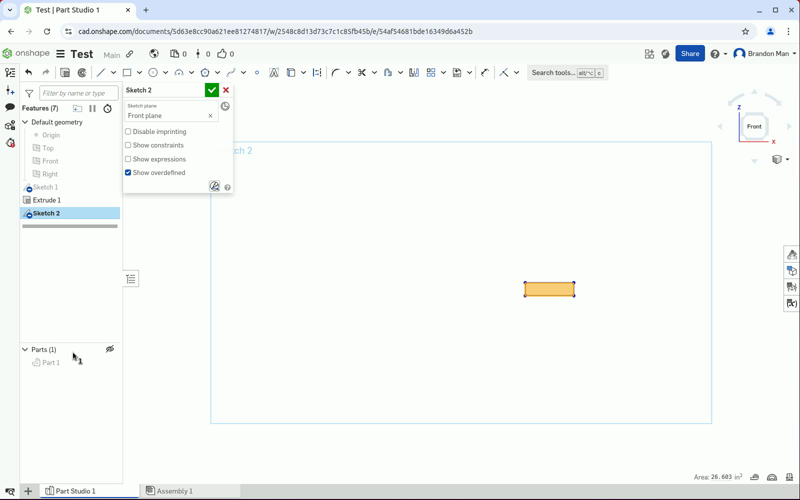
key(shift+y)
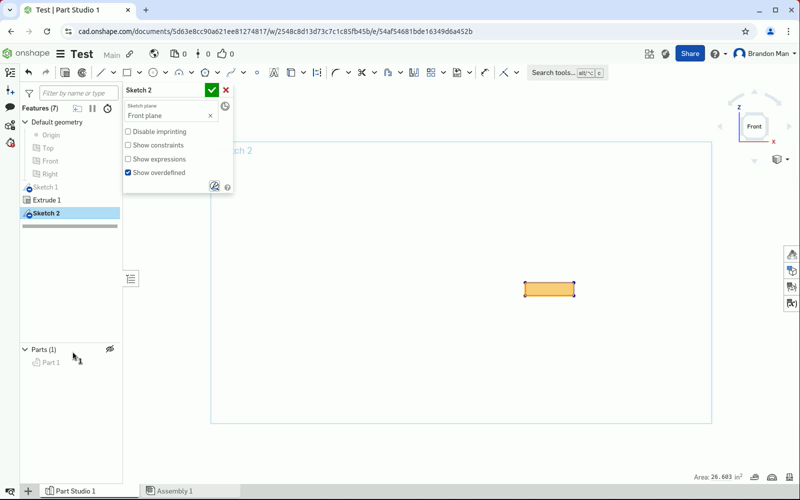
key(shift+e)
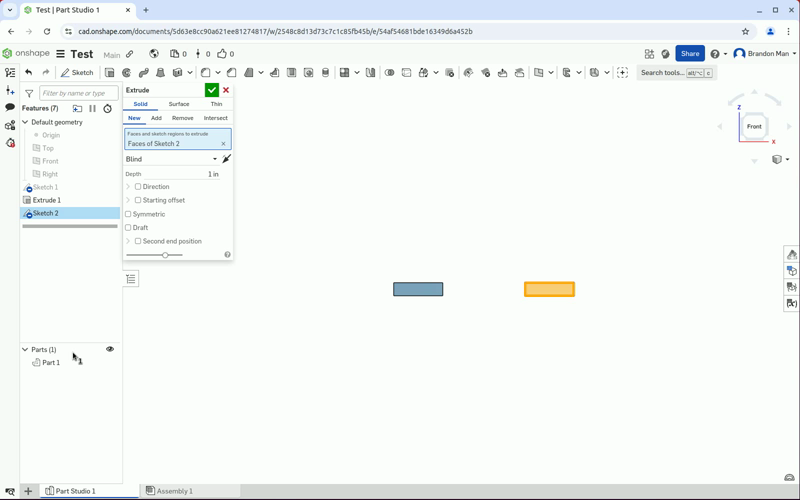
mouse_move(143, 106)
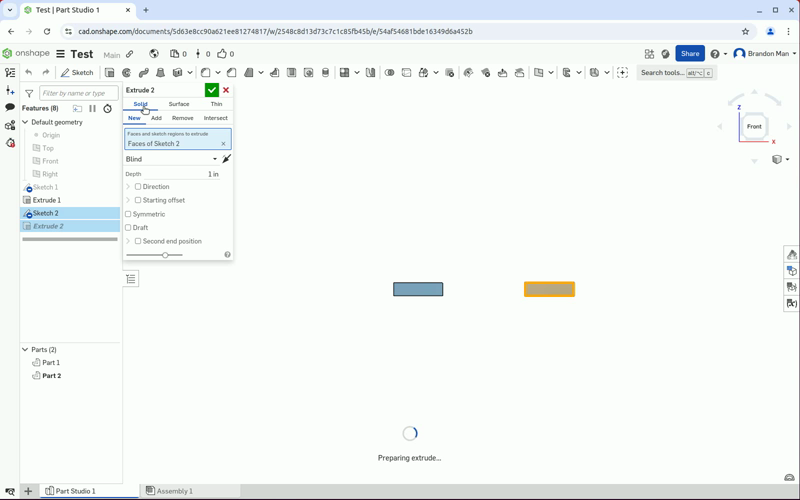
click(143, 106)
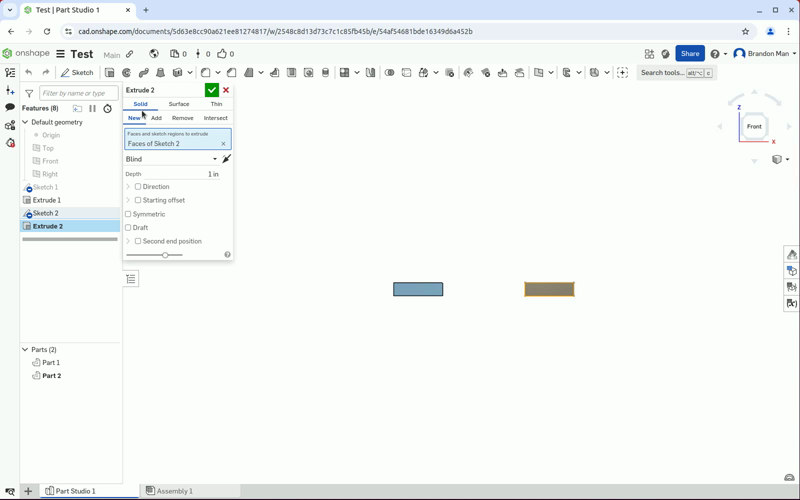
mouse_move(137, 120)
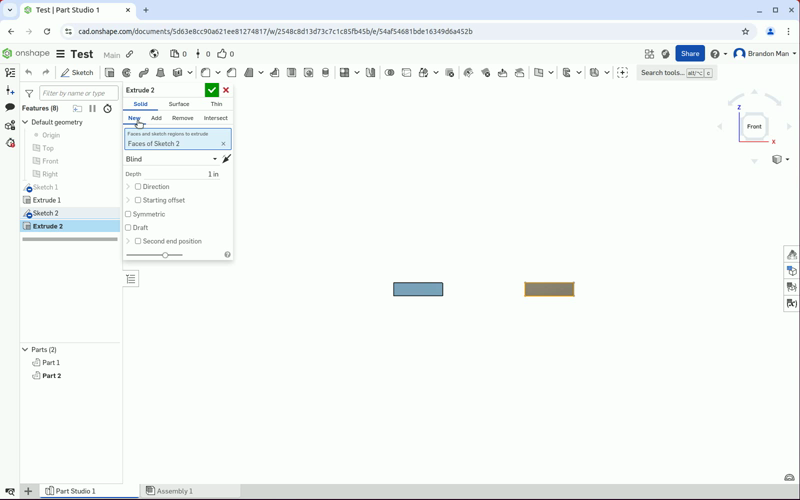
click(137, 120)
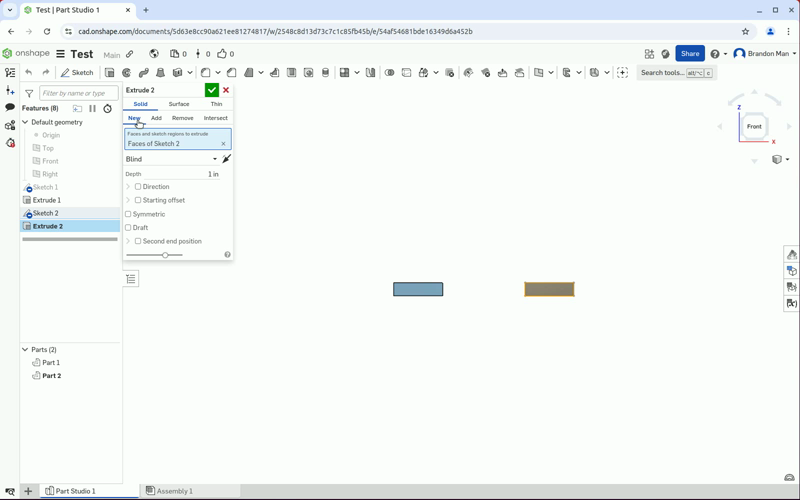
key(tab, 4)
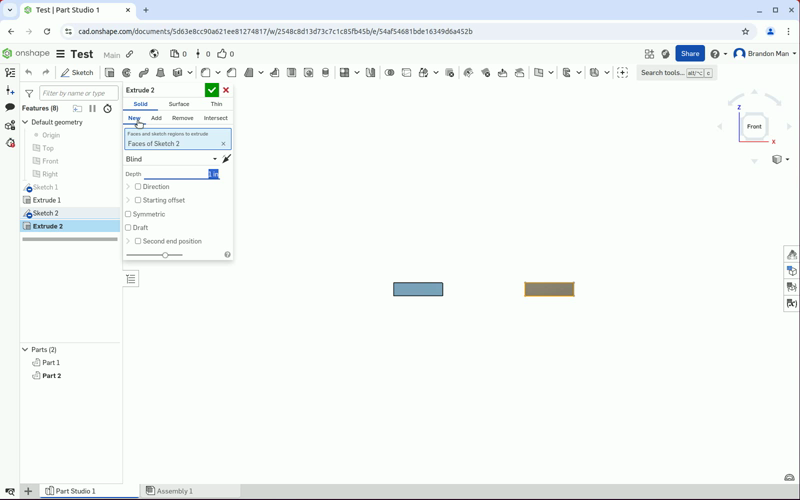
text(0.722)
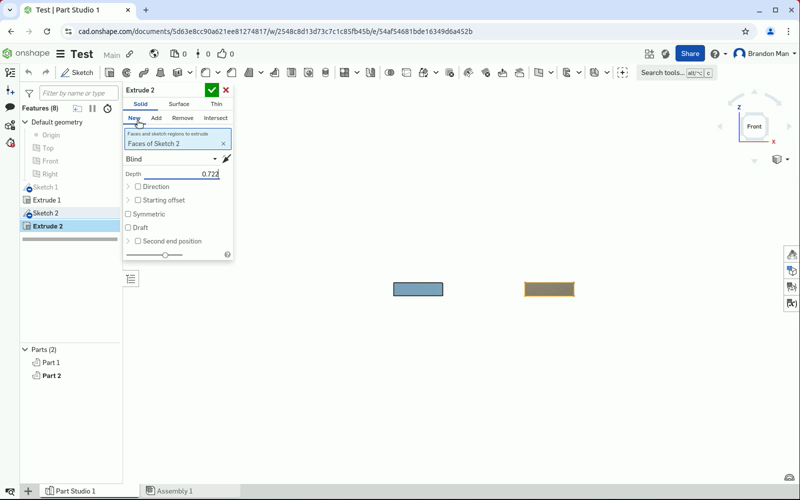
key(enter)
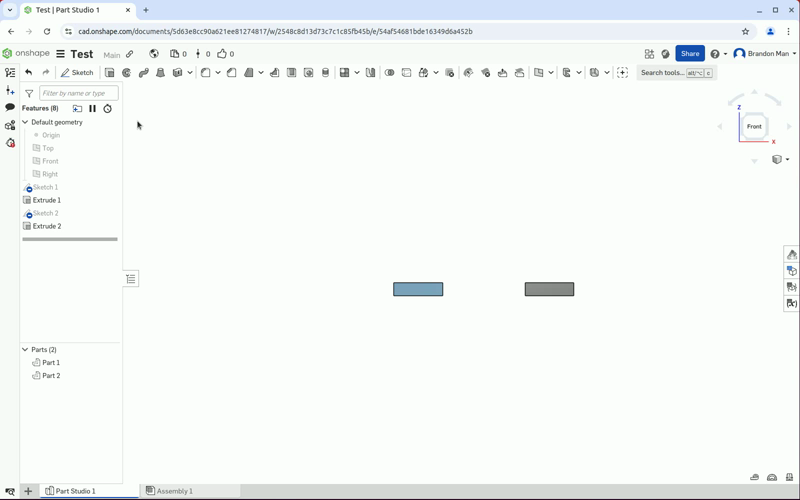
key(shift+h)
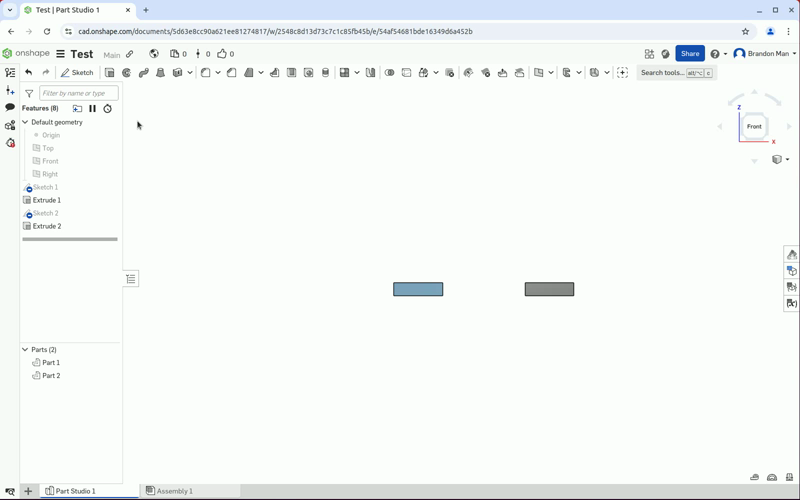
key(shift+h)
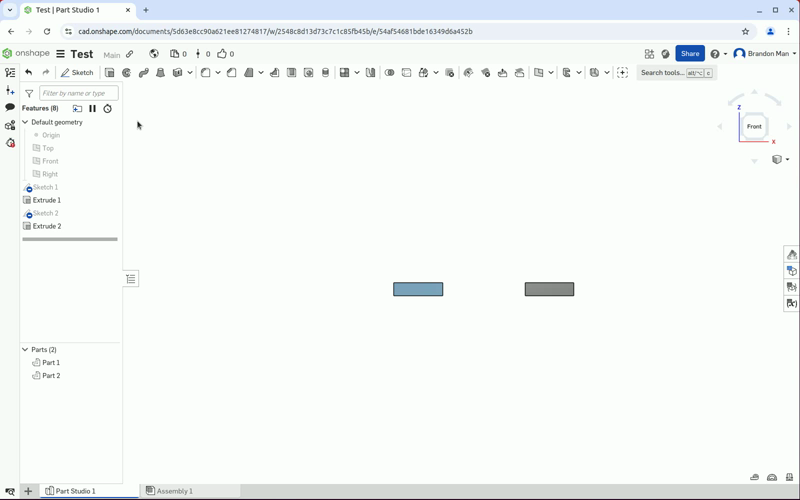
mouse_move(73, 189)
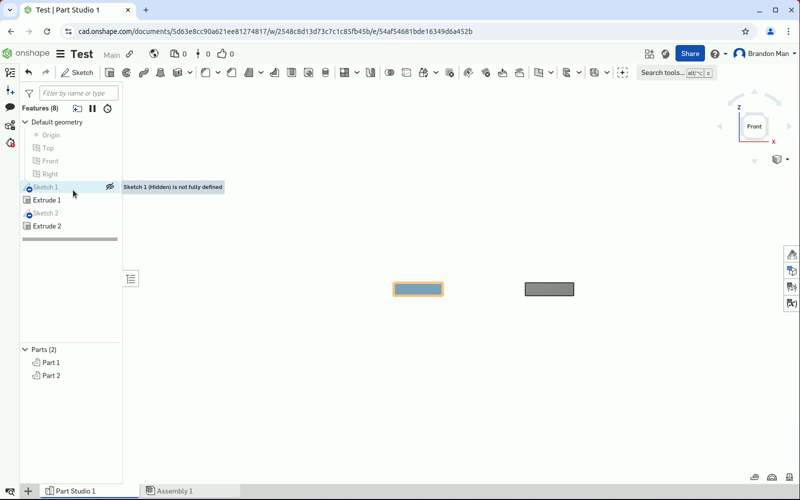
click(73, 189)
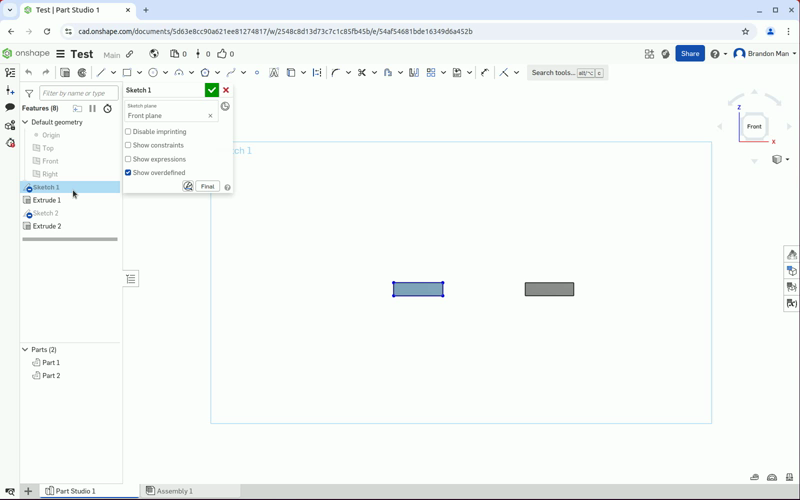
mouse_move(229, 92)
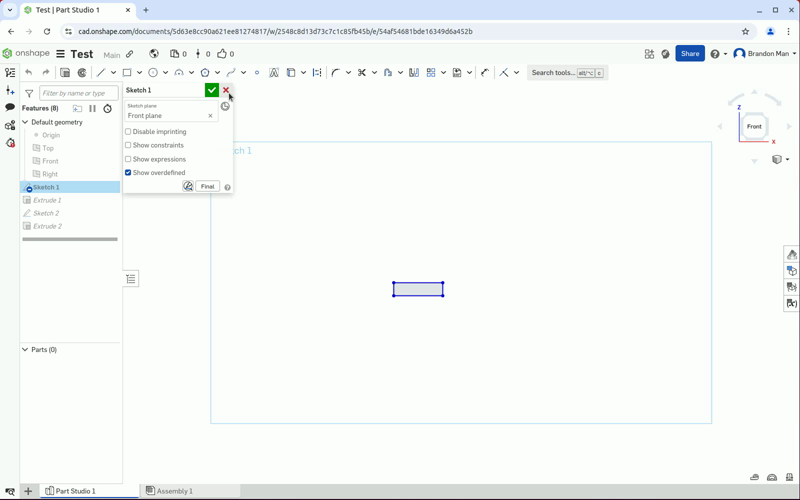
click(229, 92)
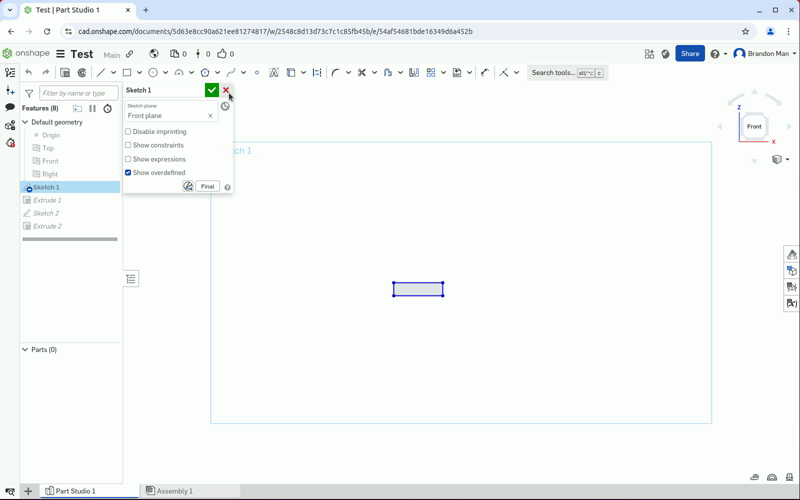
key(shift+s)
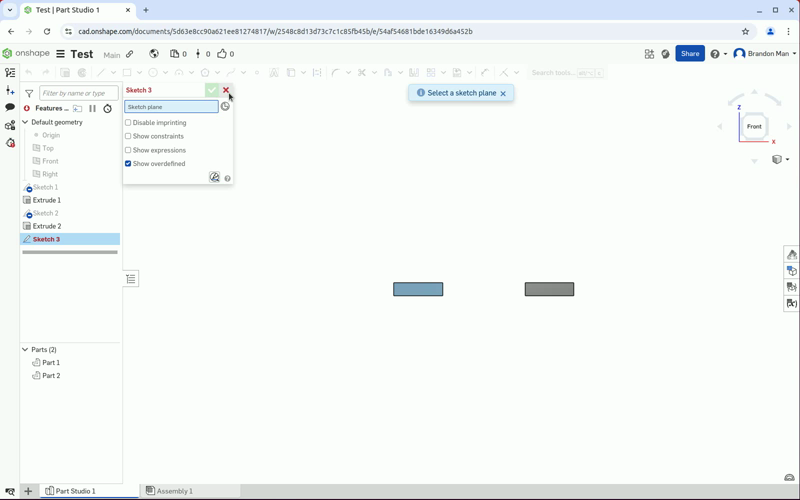
mouse_move(73, 163)
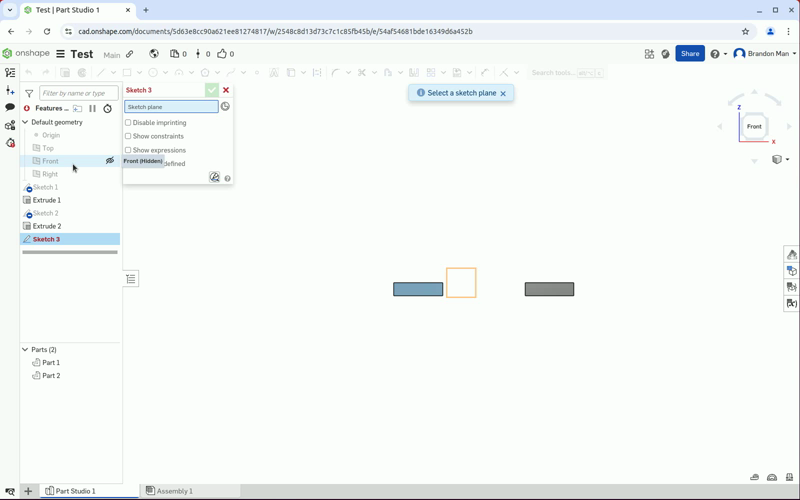
click(73, 163)
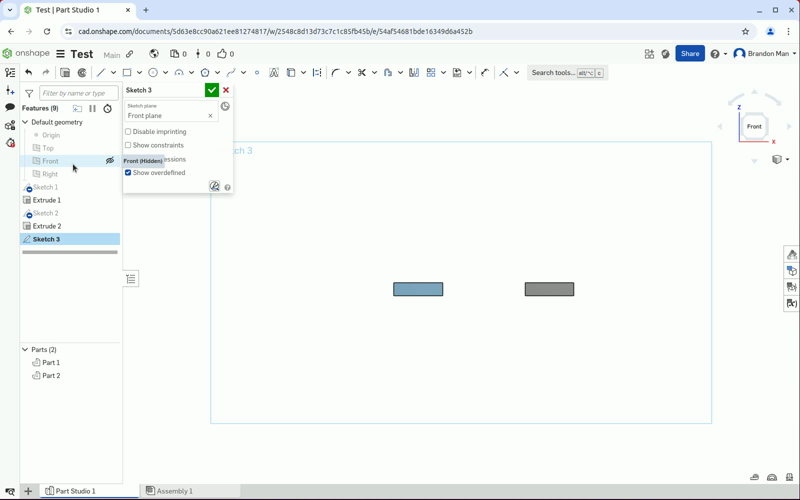
mouse_move(73, 352)
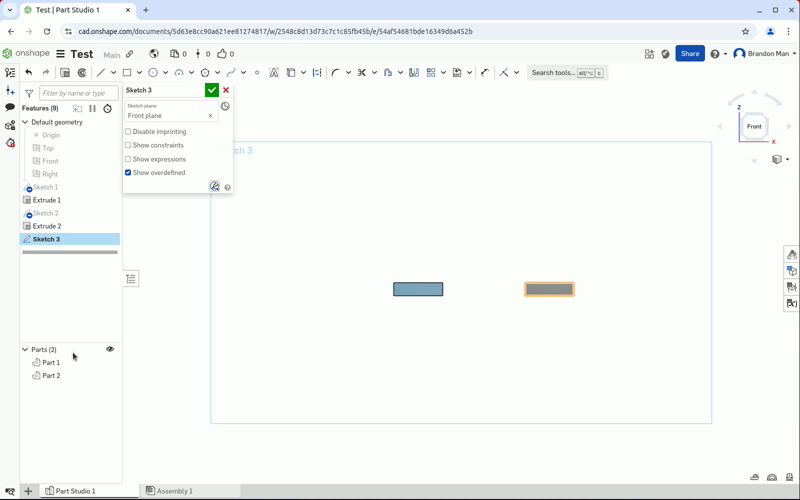
key(y)
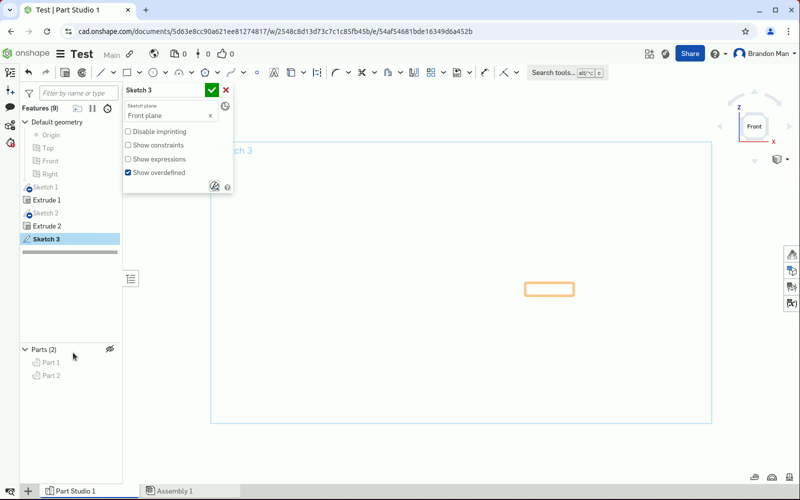
key(l)
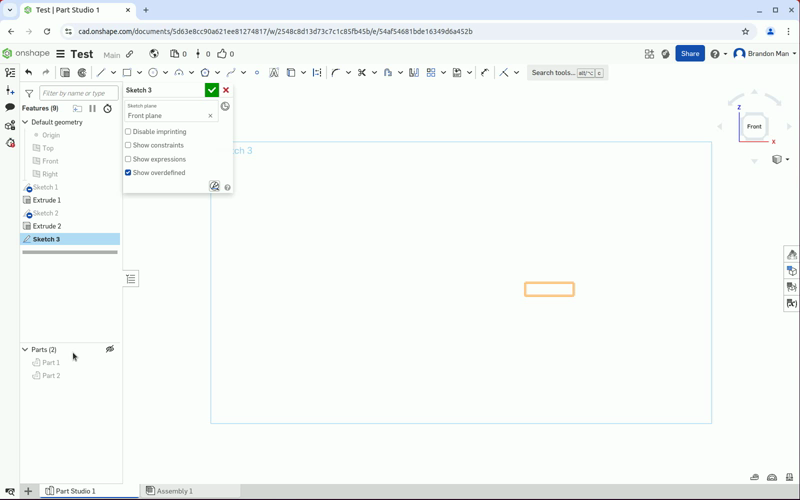
key_down(shift)
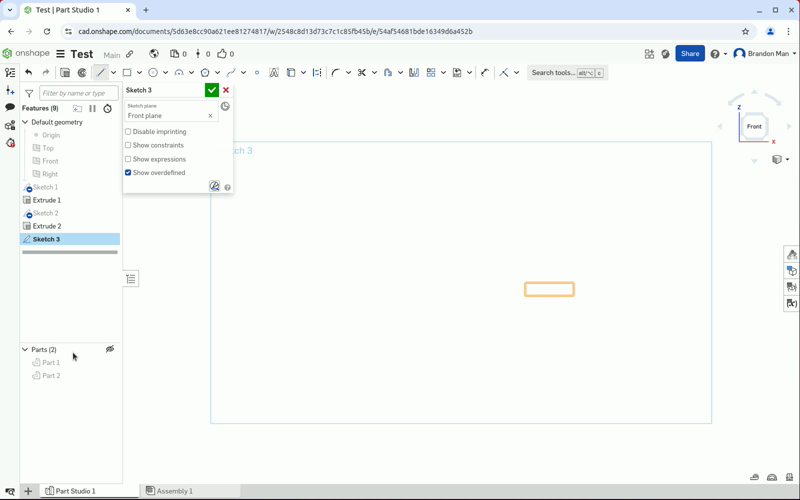
mouse_move(460, 295)
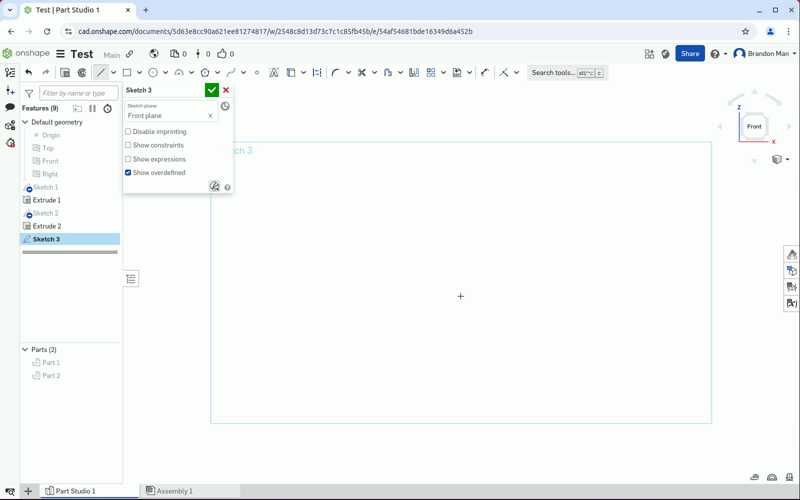
click(460, 295)
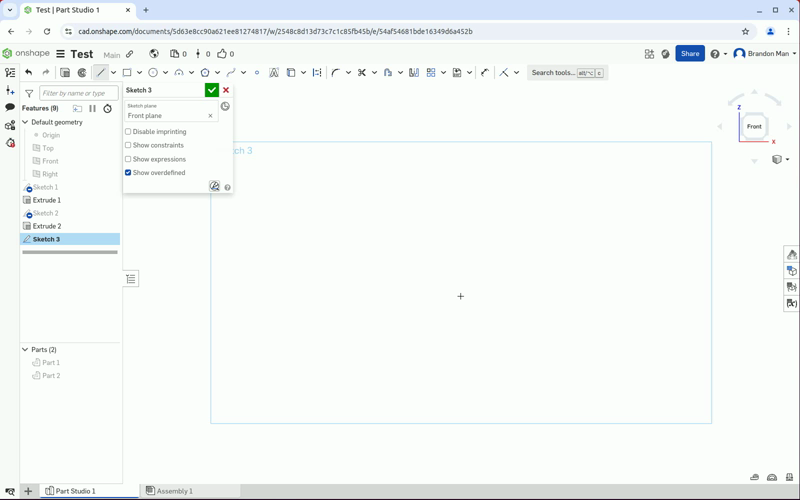
key_up(shift)
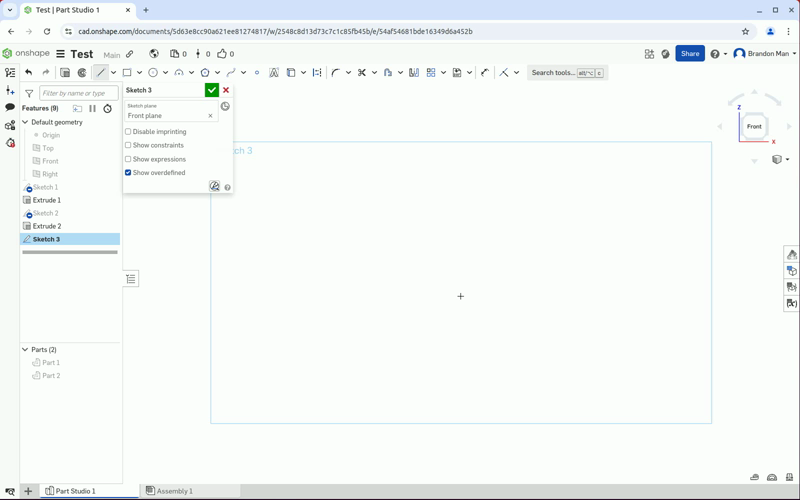
key_down(shift)
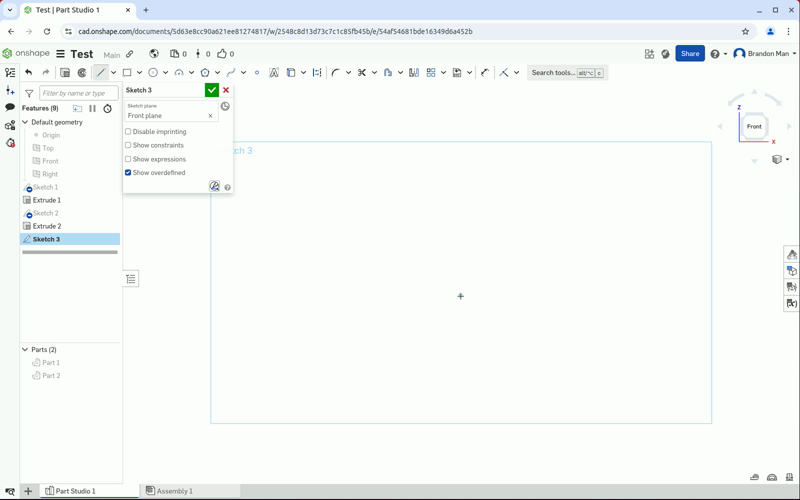
mouse_move(490, 295)
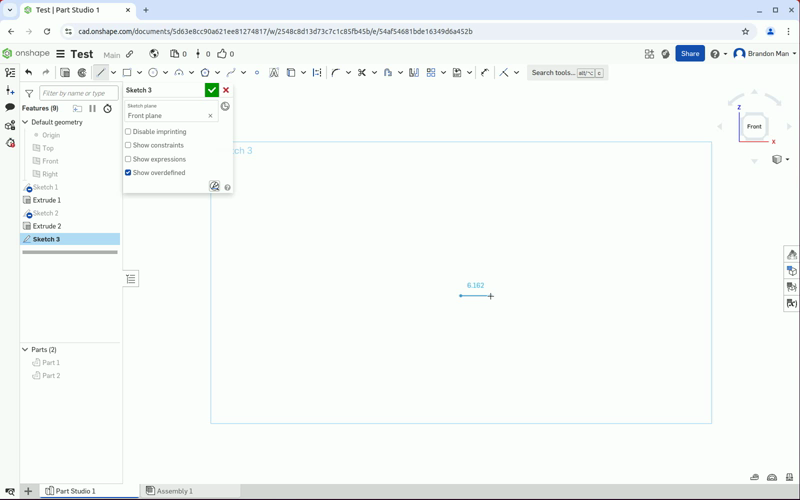
mouse_move(507, 295)
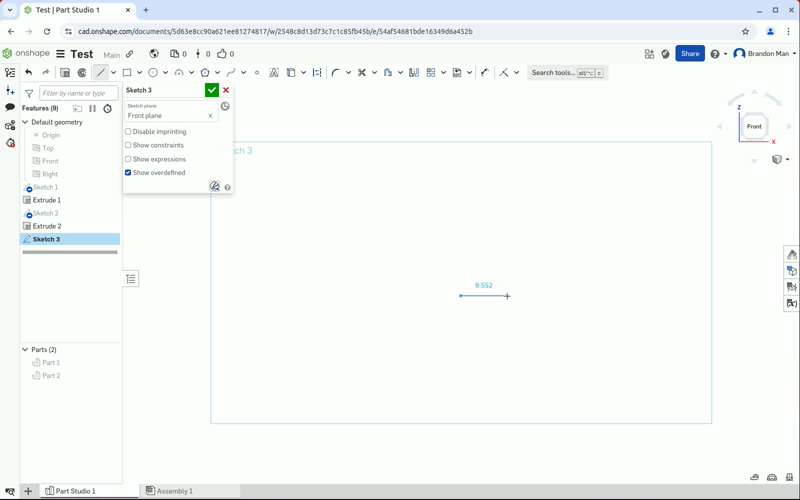
click(507, 295)
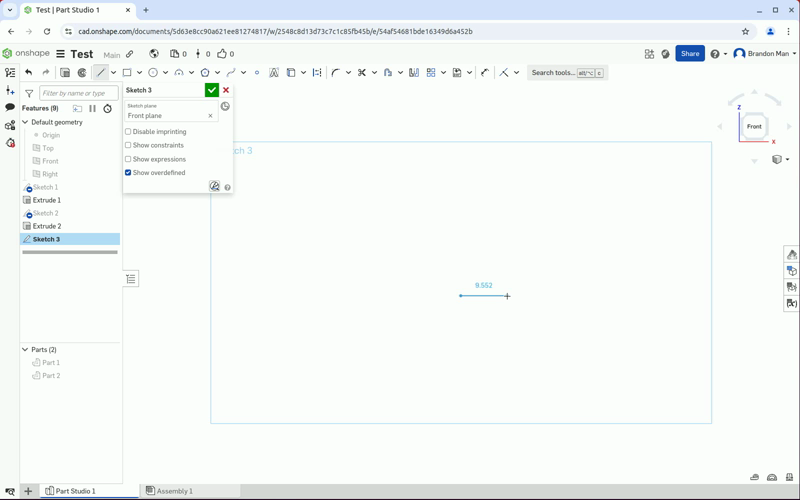
key_up(shift)
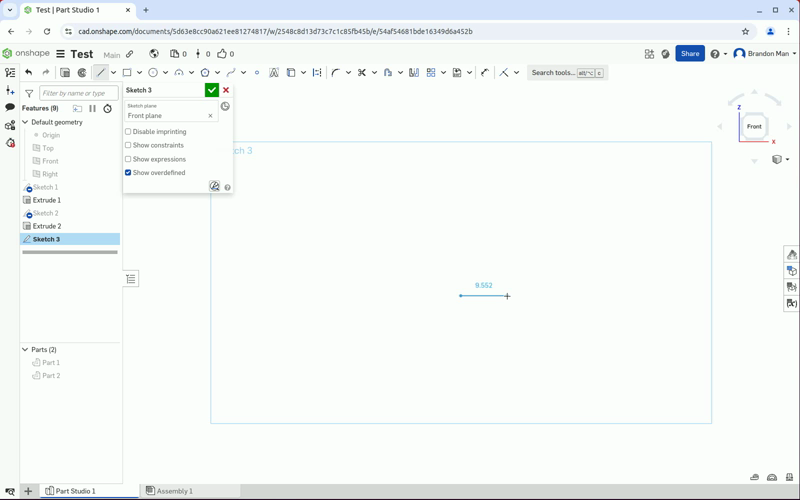
key_down(shift)
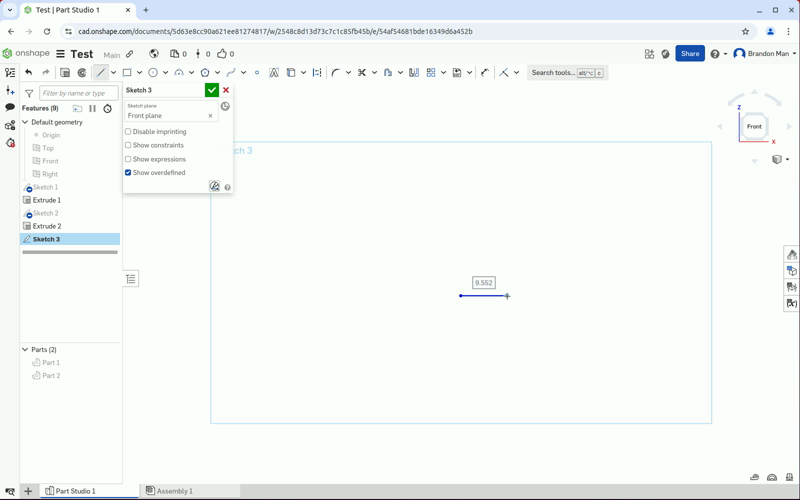
mouse_move(537, 295)
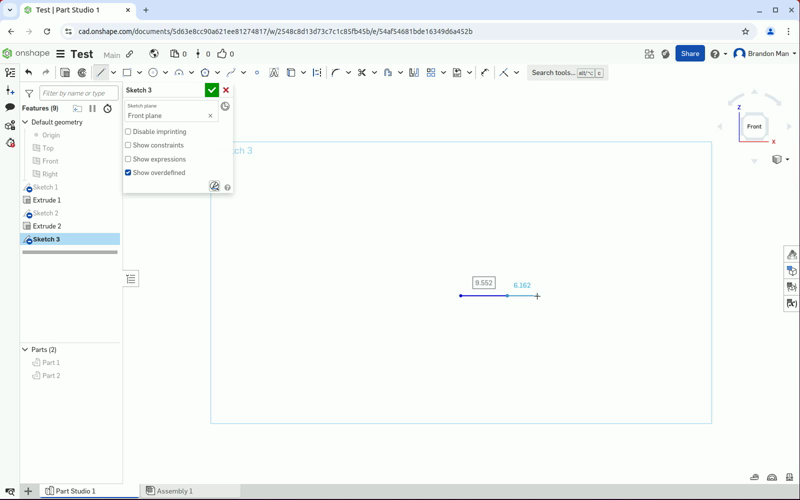
mouse_move(507, 282)
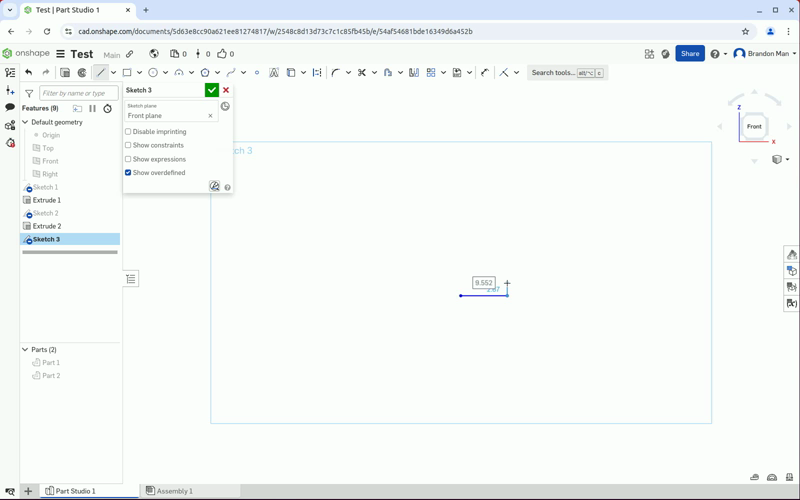
click(507, 282)
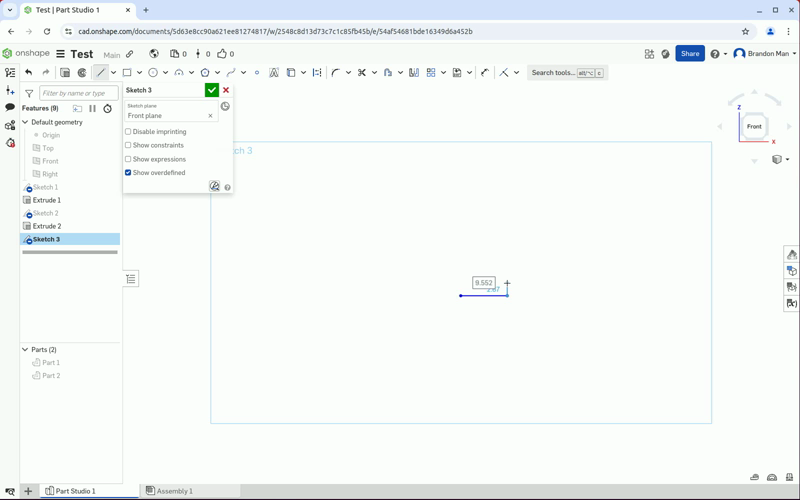
key_up(shift)
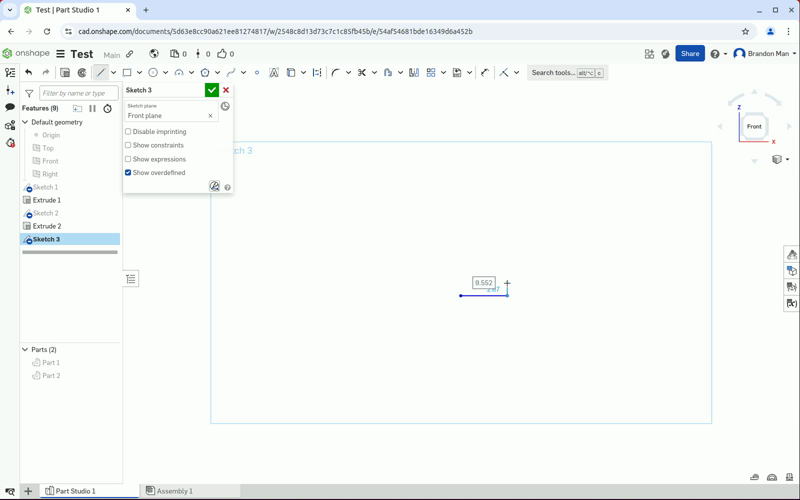
key_down(shift)
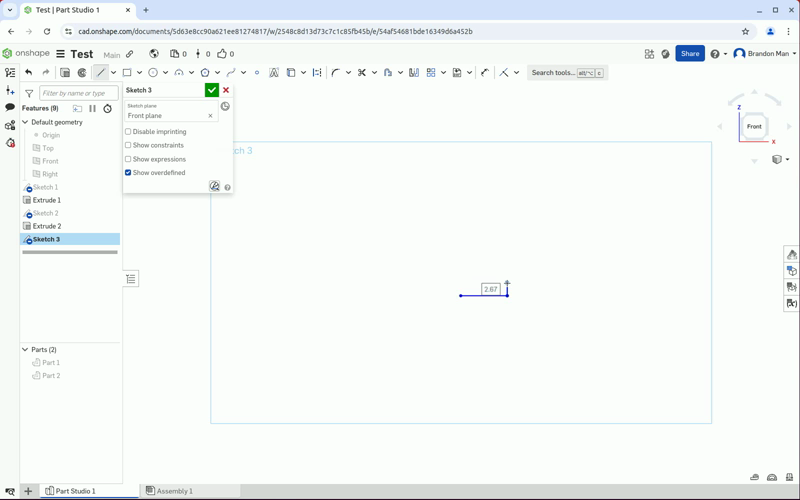
mouse_move(537, 282)
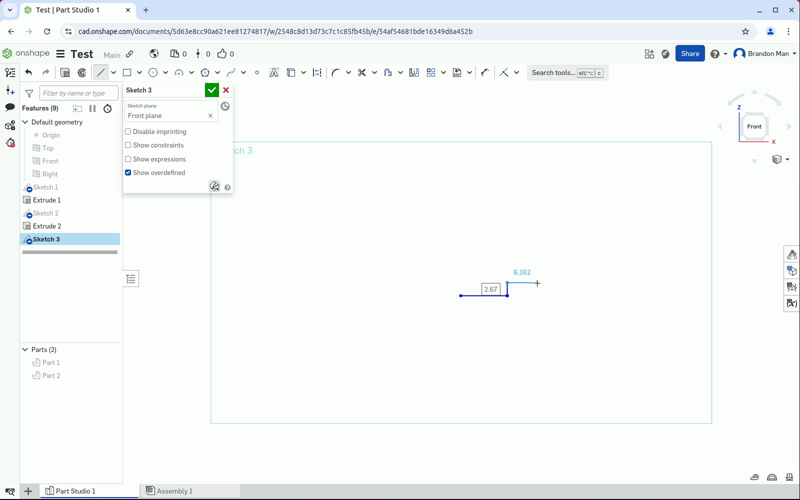
mouse_move(460, 282)
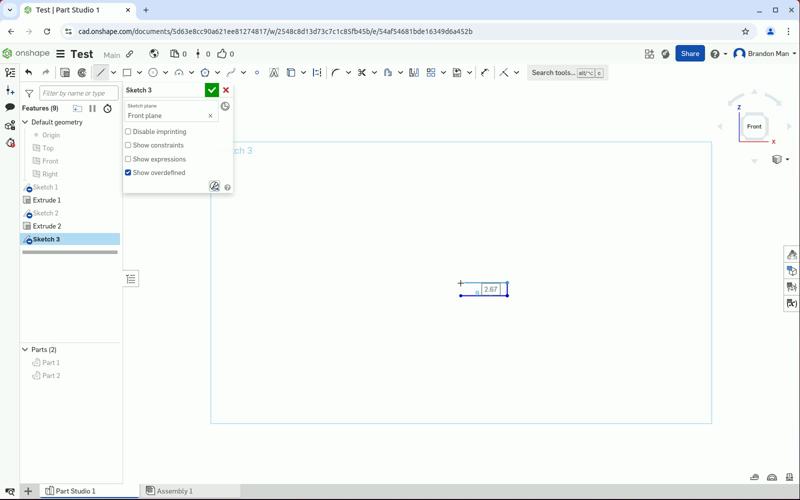
click(460, 282)
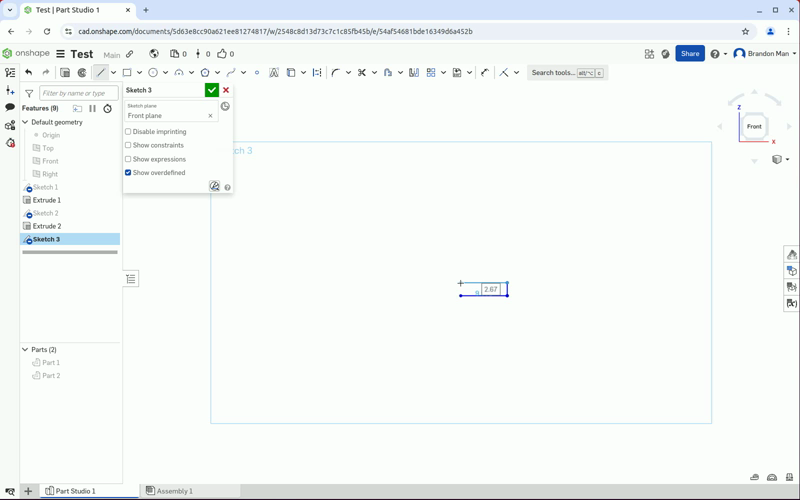
key_up(shift)
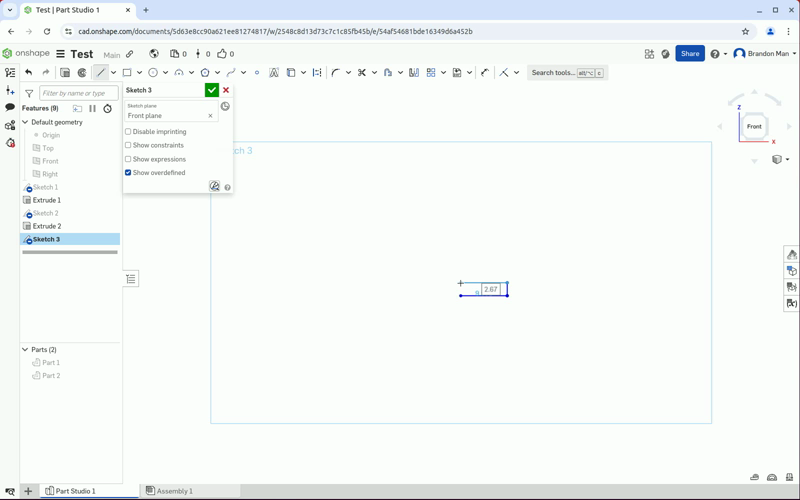
mouse_move(490, 282)
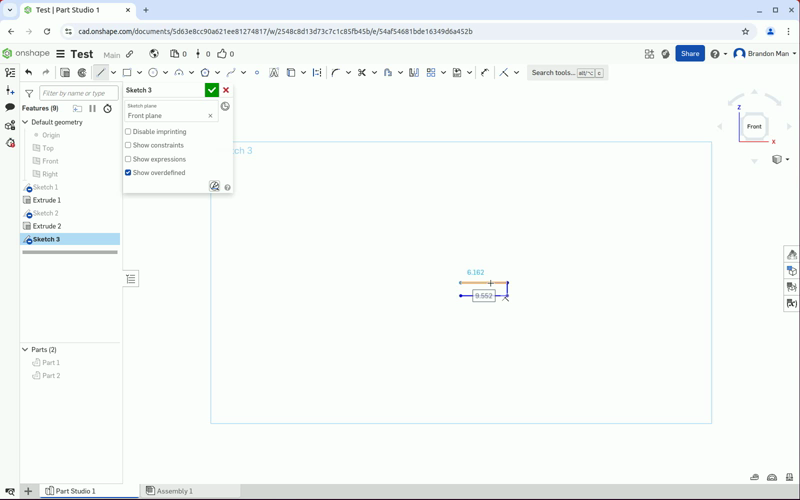
key_down(shift)
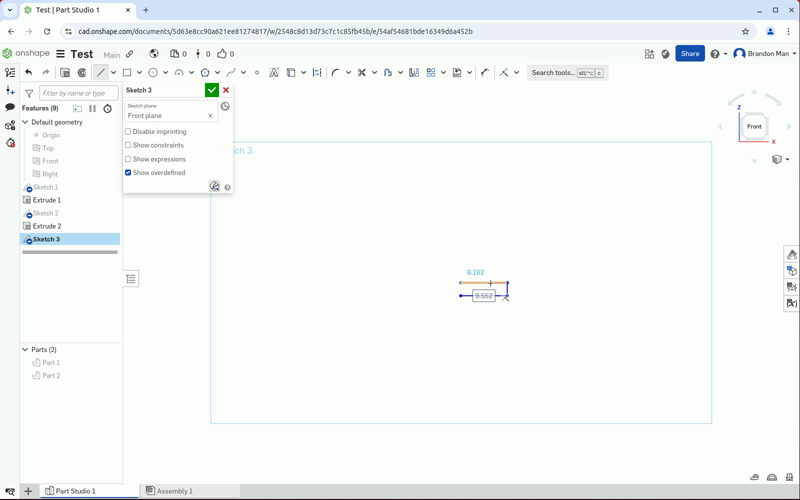
mouse_move(460, 295)
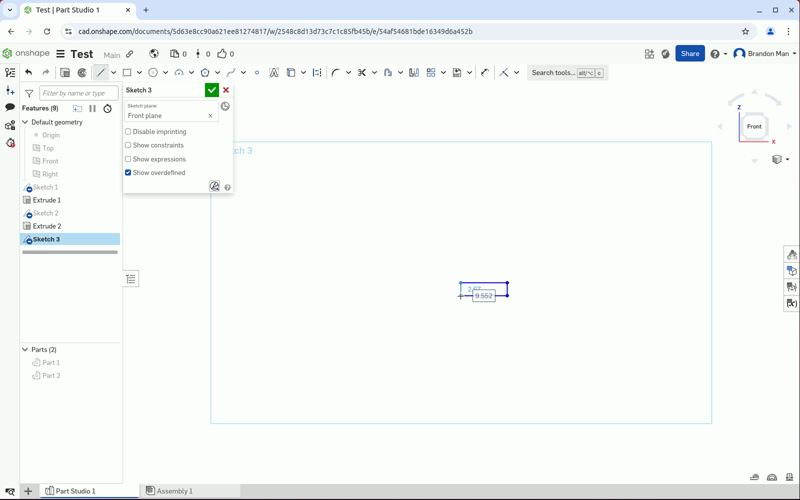
key_up(shift)
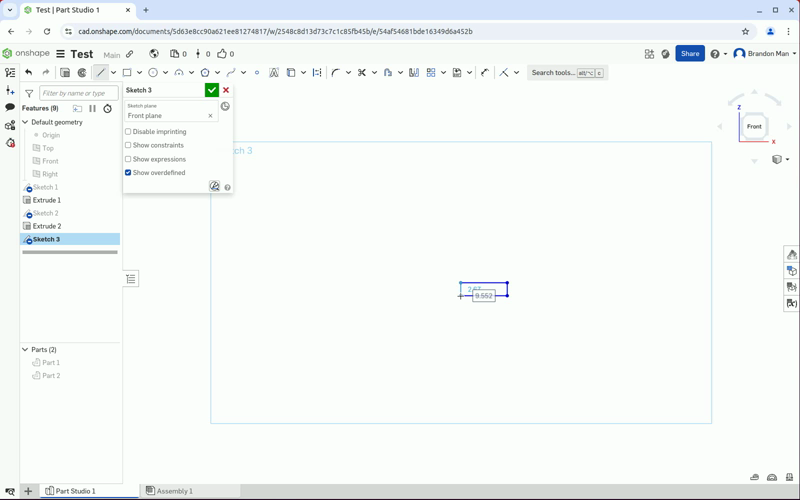
click(460, 295)
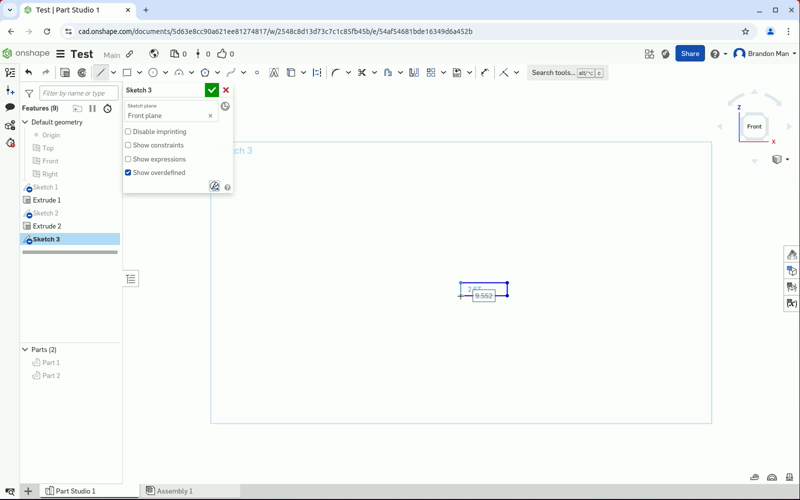
key(esc)
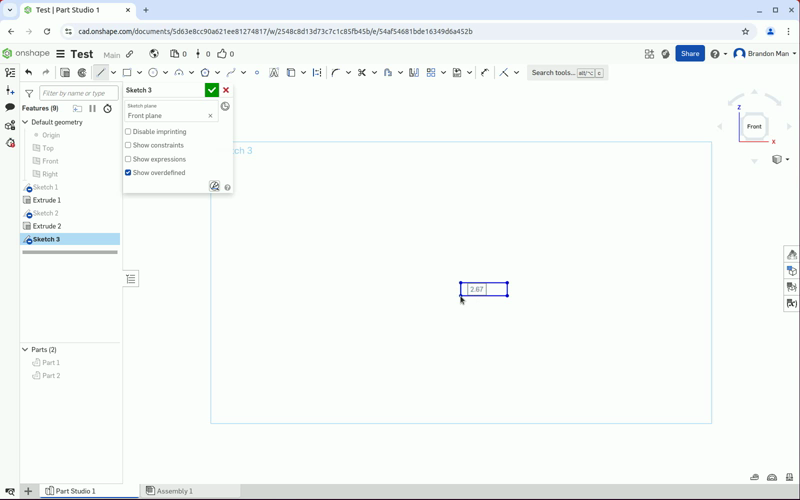
mouse_move(478, 287)
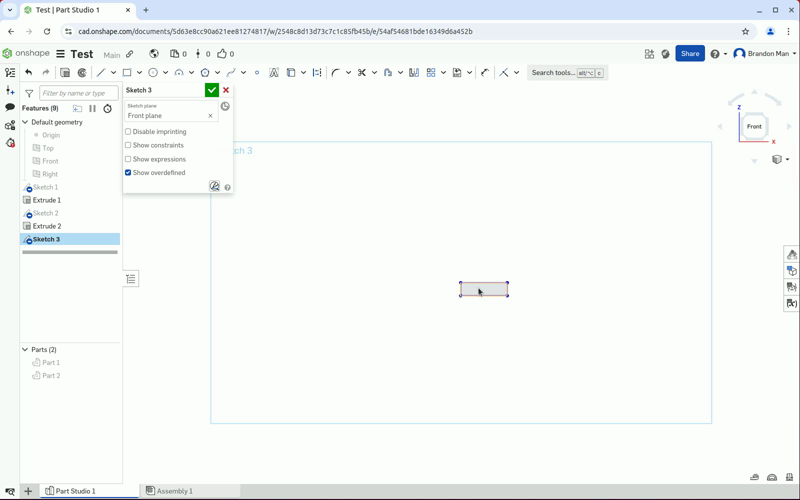
scroll(6)
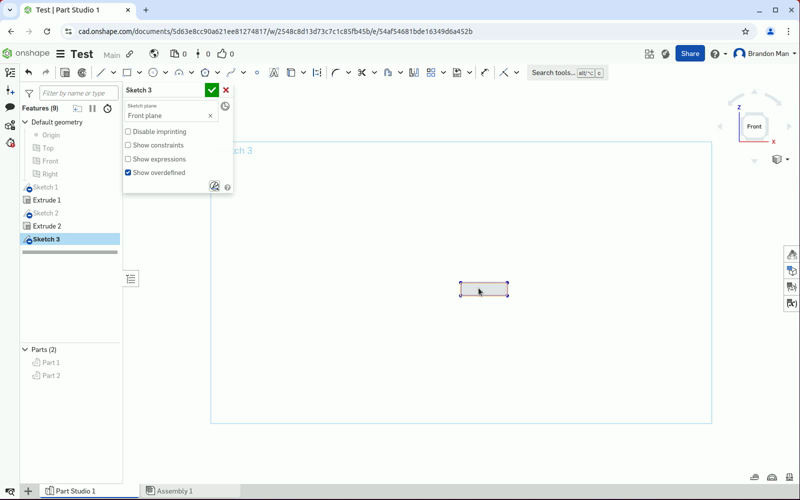
scroll(6)
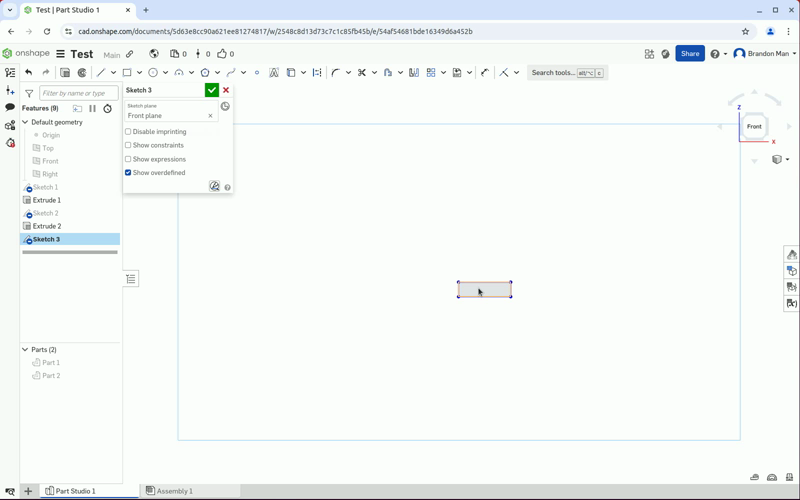
scroll(6)
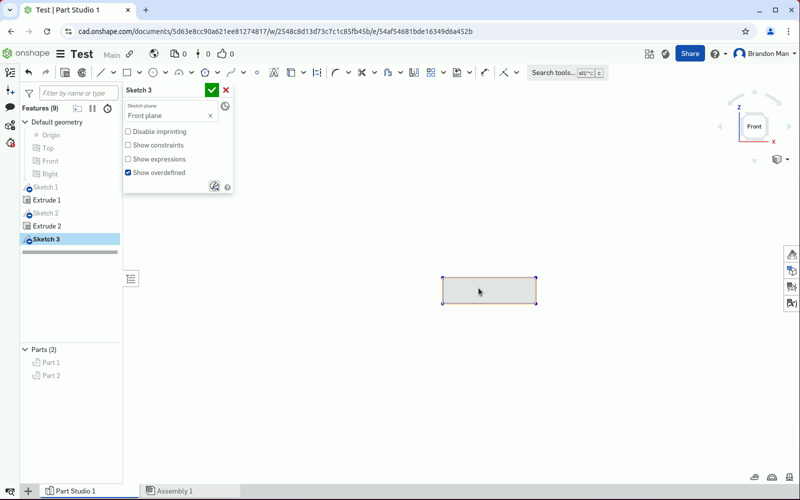
scroll(6)
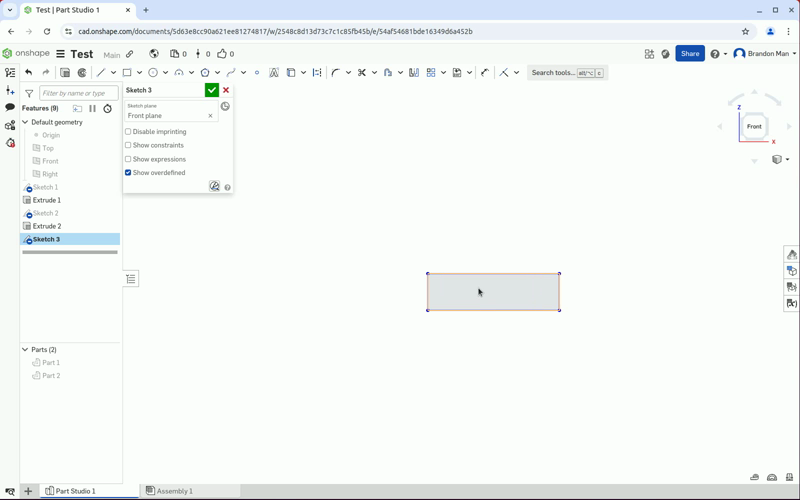
scroll(6)
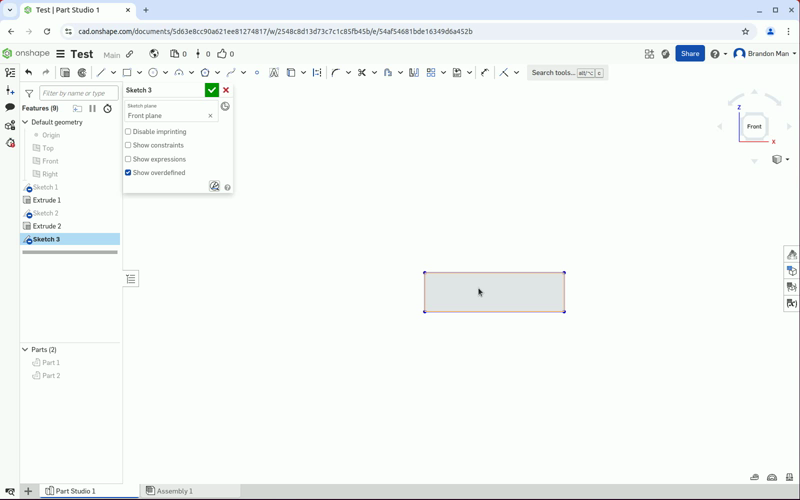
scroll(6)
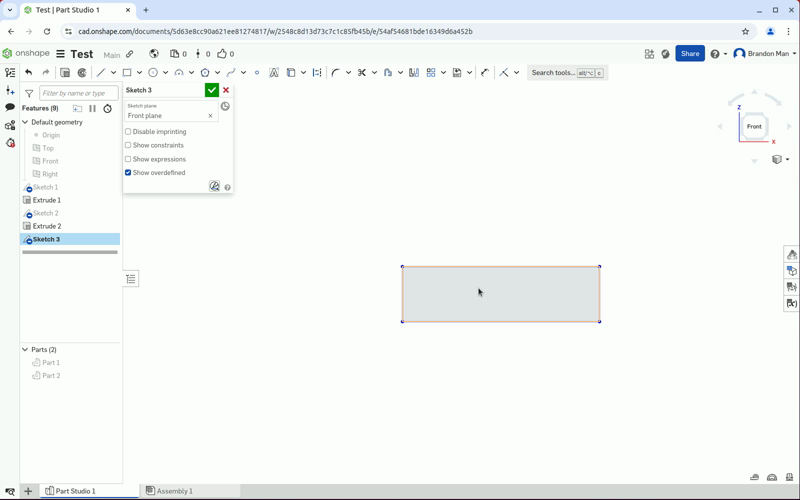
scroll(6)
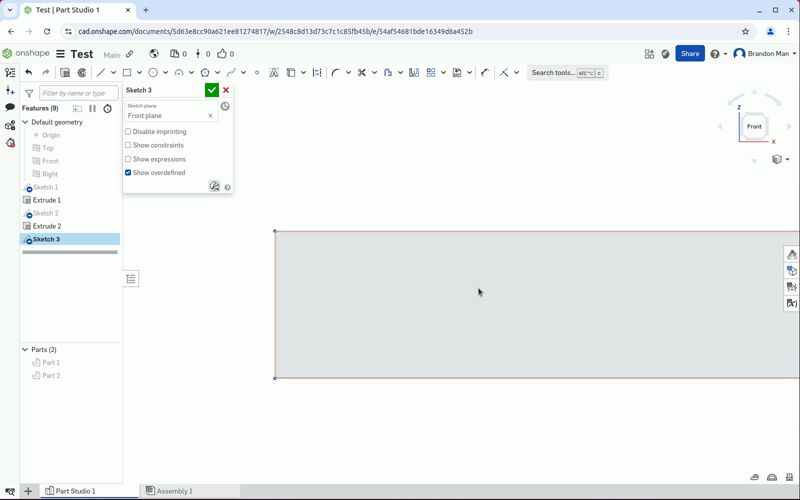
click(478, 287)
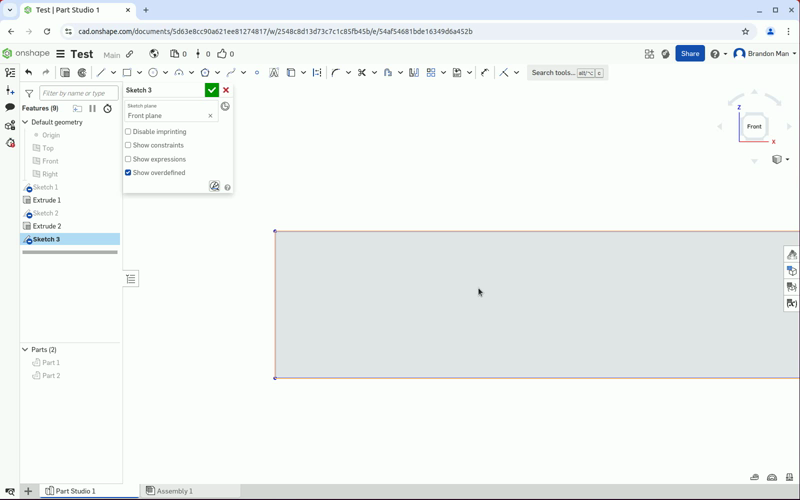
scroll(-6)
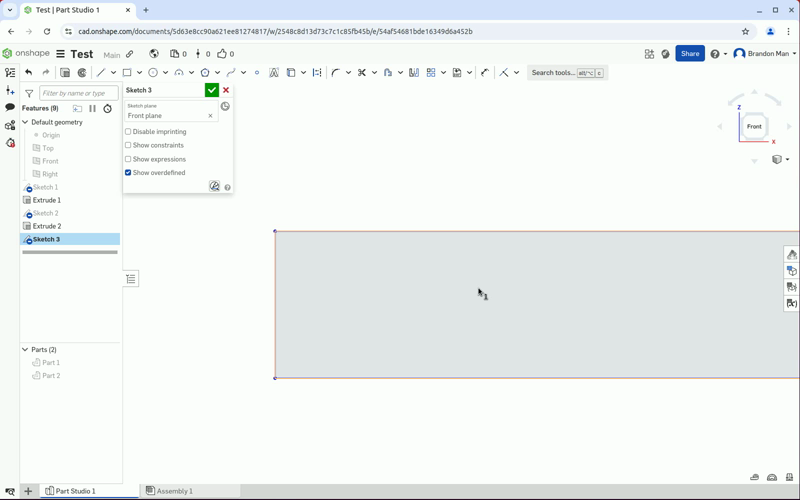
scroll(-6)
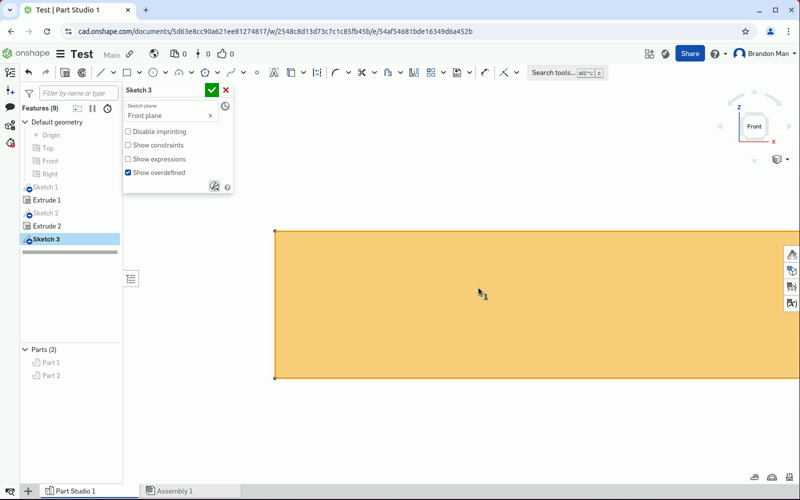
scroll(-6)
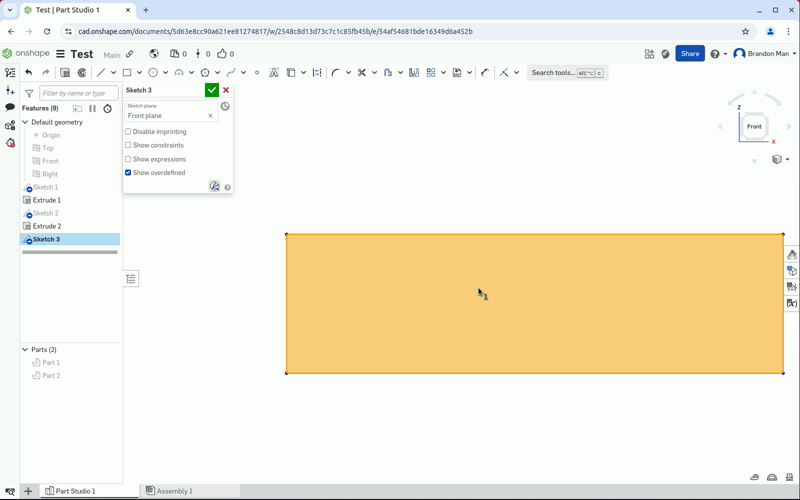
scroll(-6)
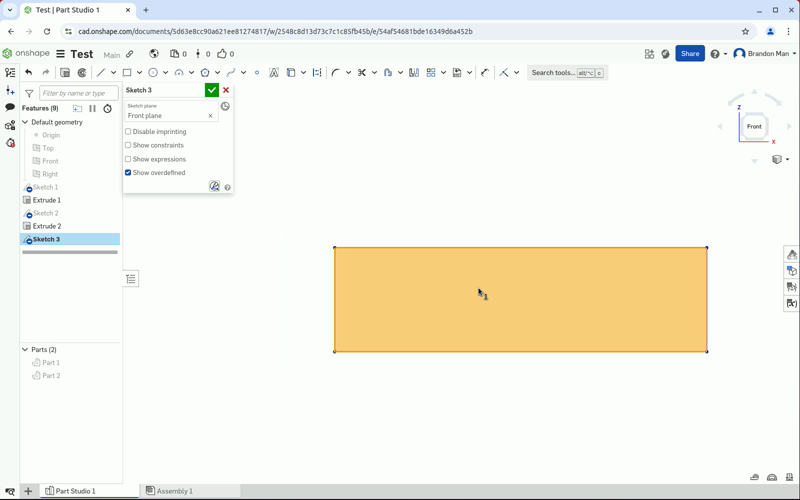
scroll(-6)
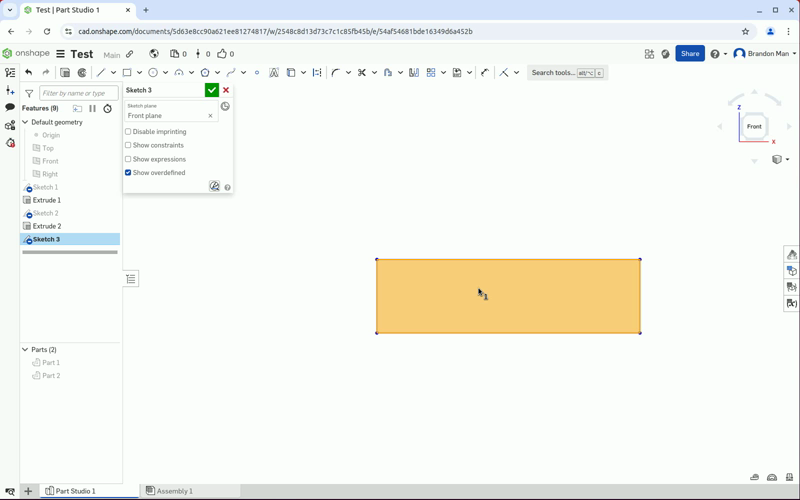
scroll(-6)
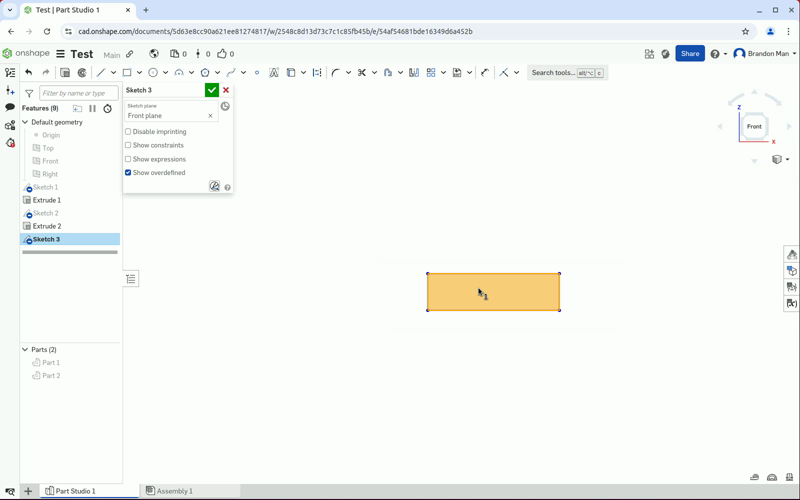
scroll(-6)
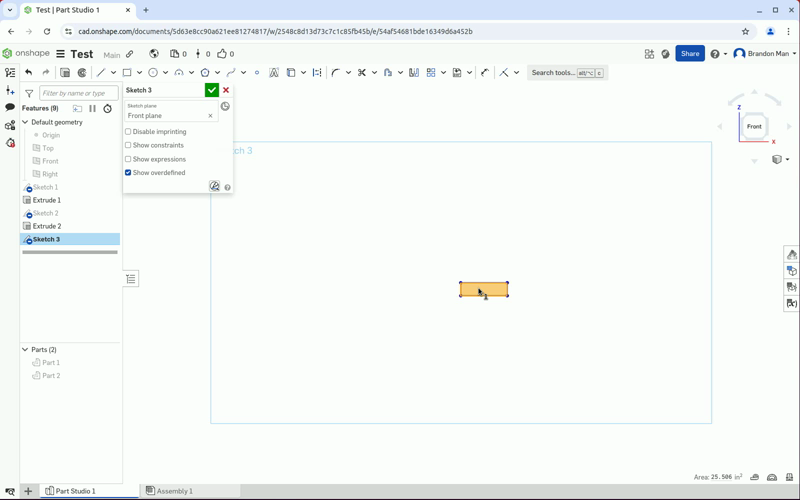
mouse_move(73, 352)
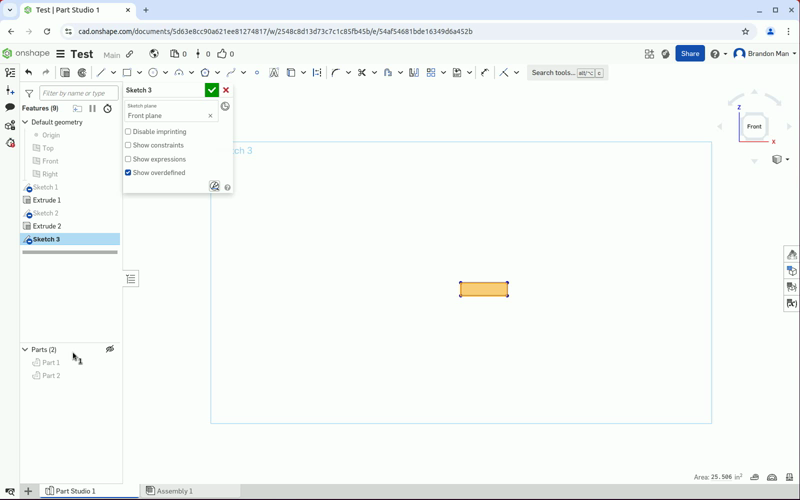
key(shift+y)
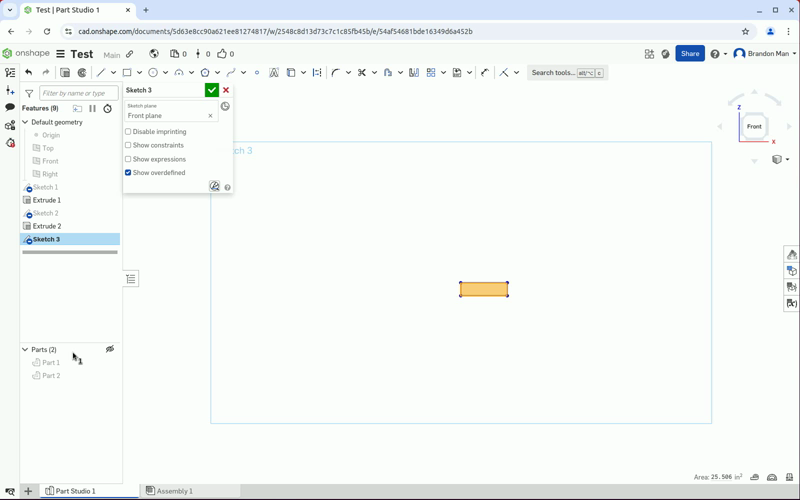
key(shift+e)
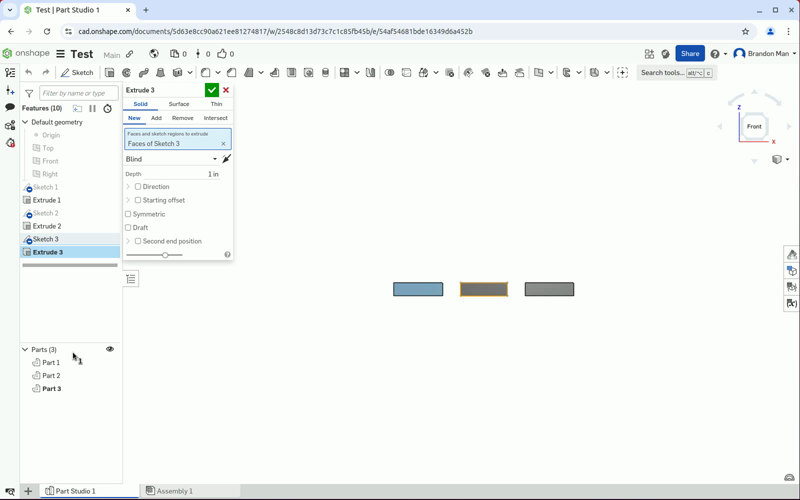
mouse_move(143, 106)
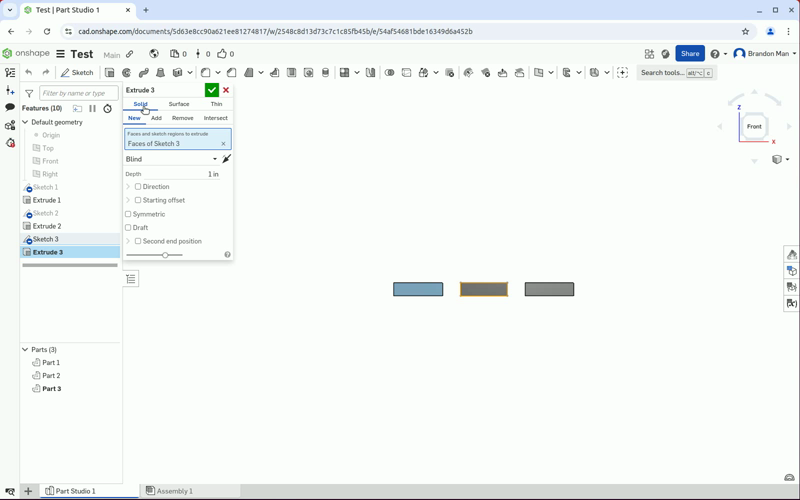
click(143, 106)
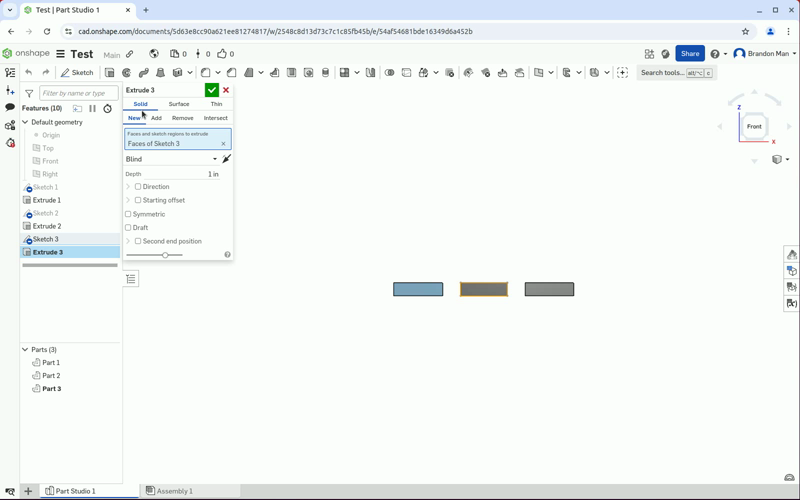
mouse_move(137, 120)
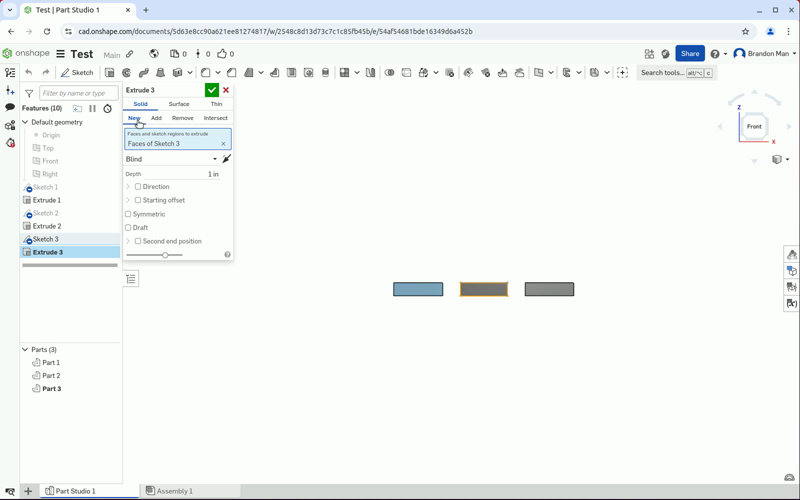
click(137, 120)
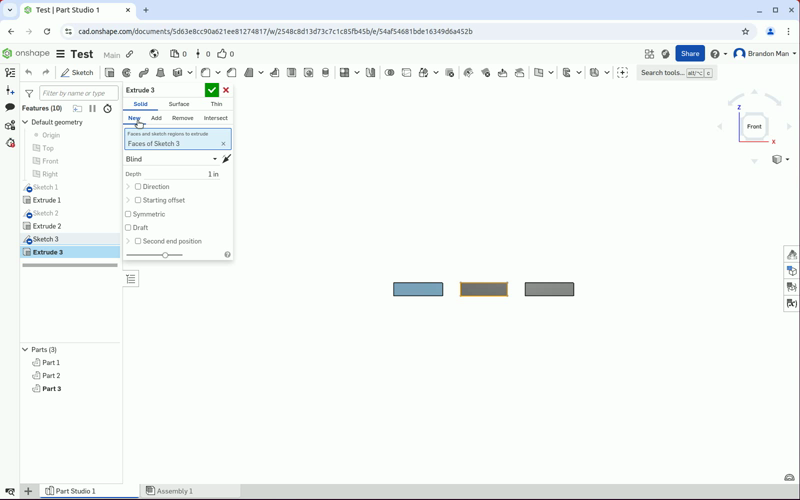
key(tab, 4)
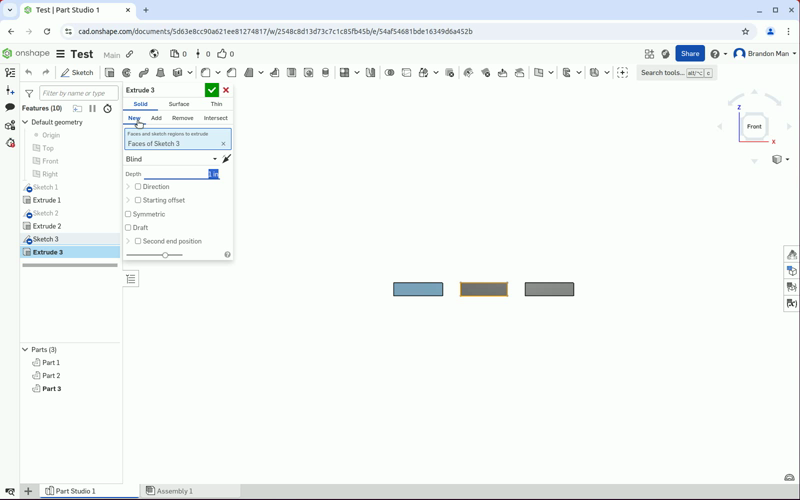
text(0.722)
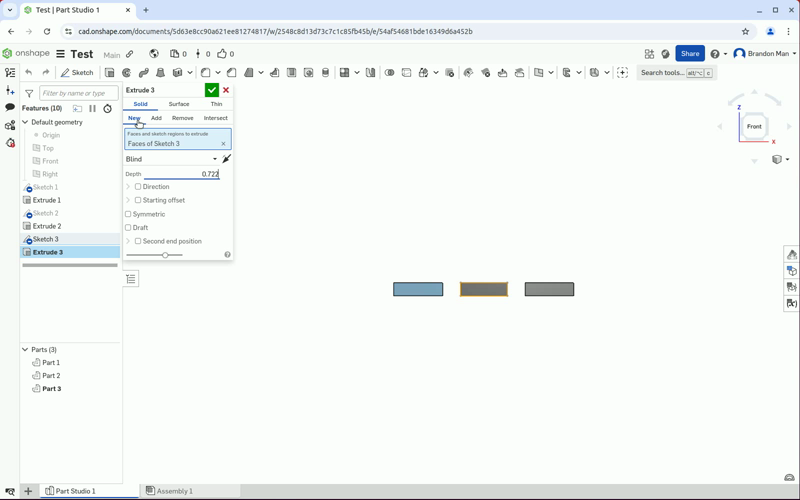
key(enter)
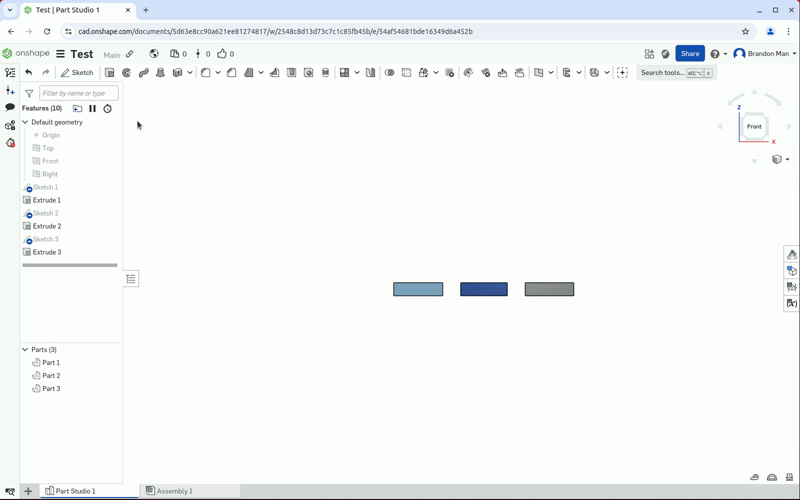
key(shift+h)
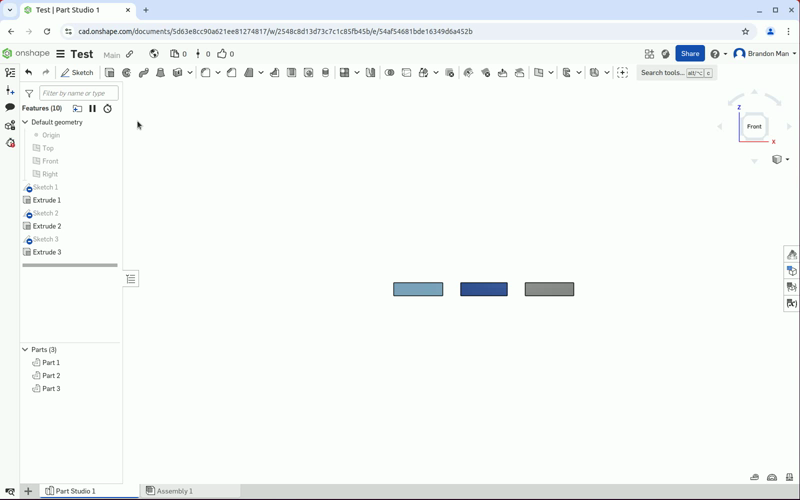
key(shift+h)
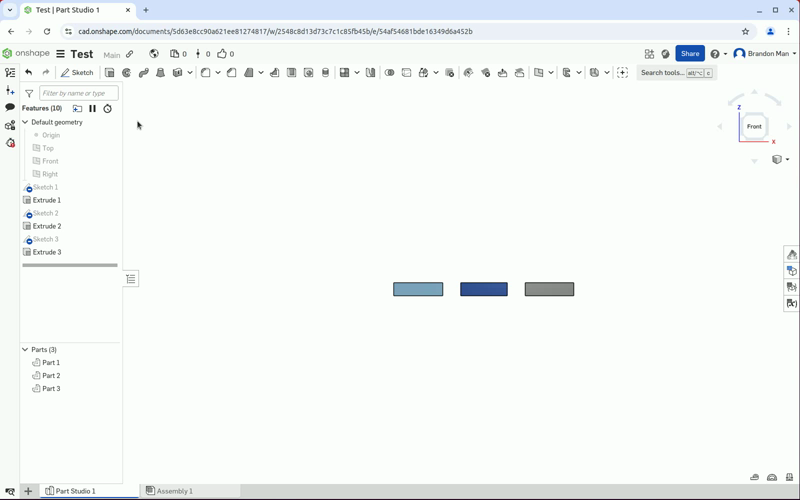
mouse_move(73, 189)
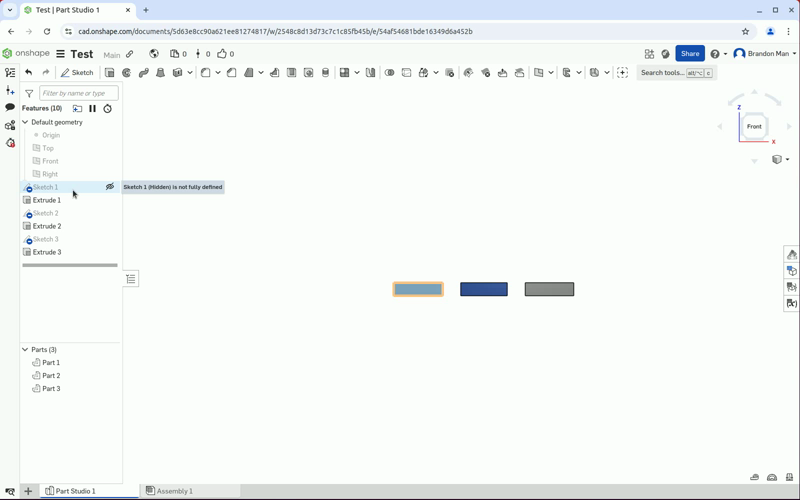
click(73, 189)
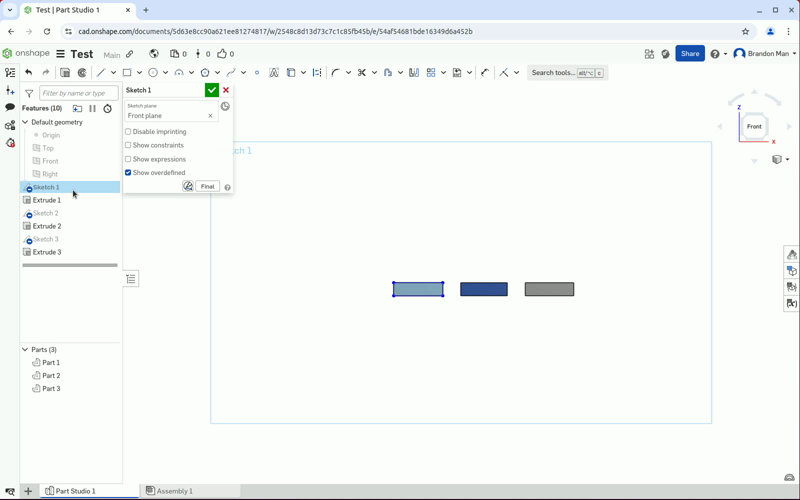
mouse_move(229, 92)
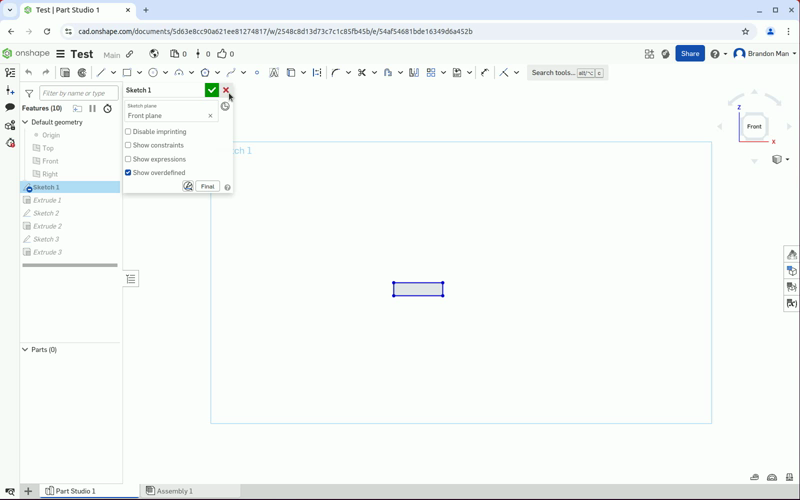
click(229, 92)
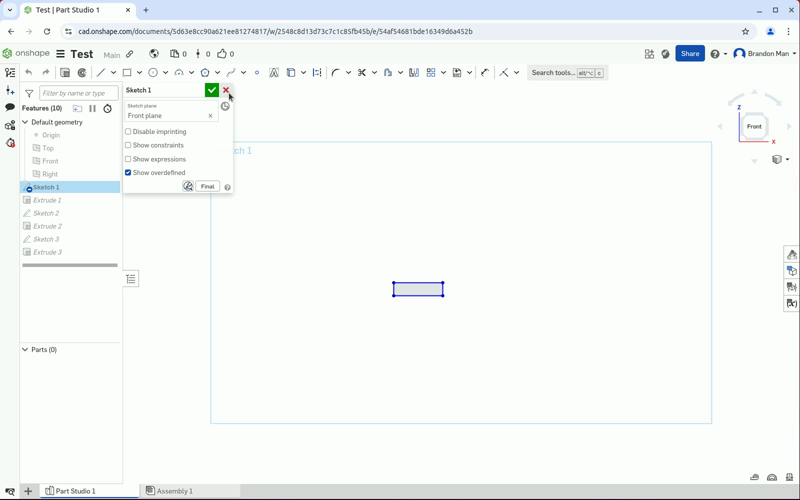
key(shift+s)
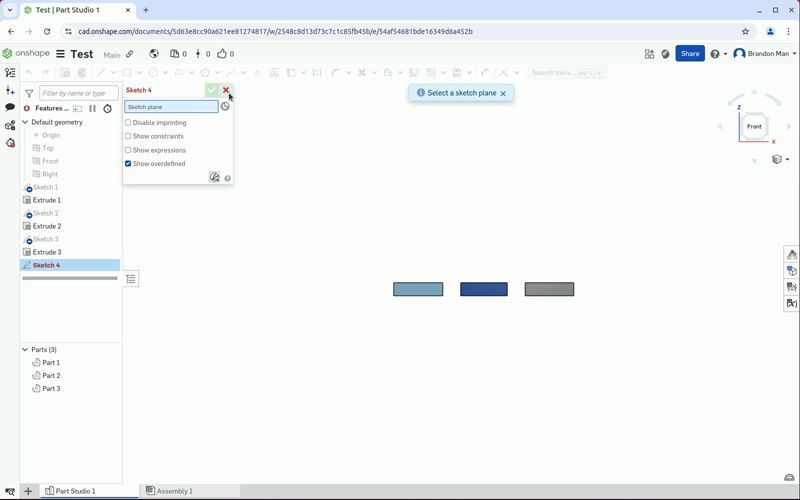
mouse_move(73, 163)
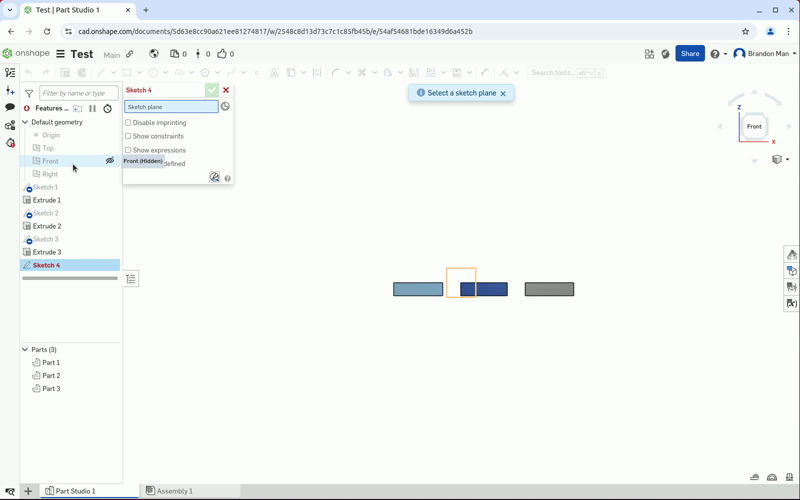
click(73, 163)
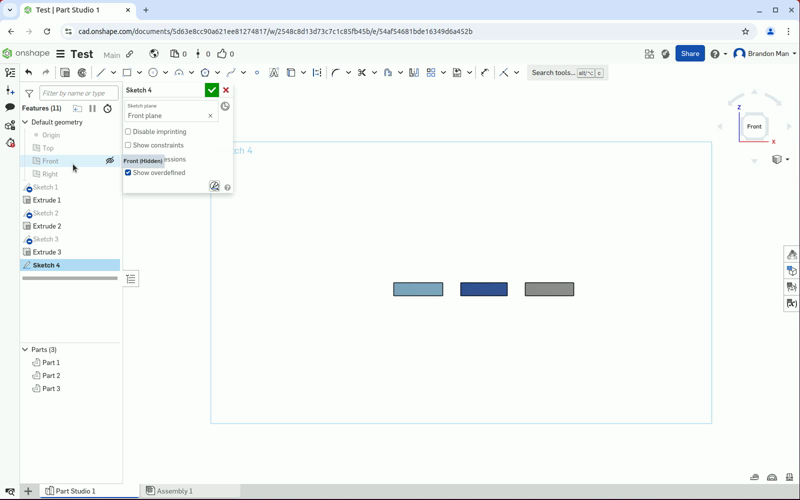
mouse_move(73, 352)
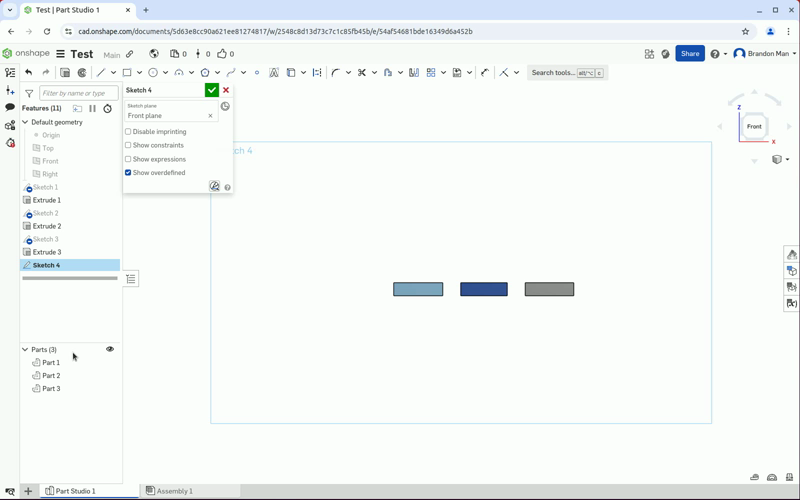
key(y)
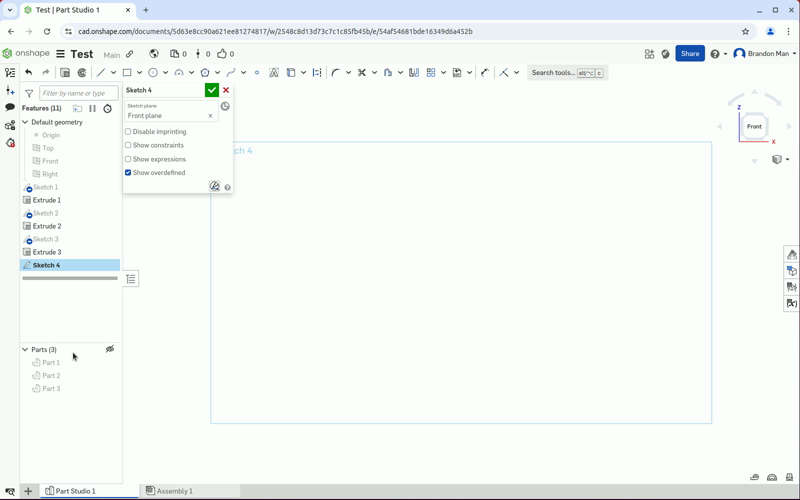
key(l)
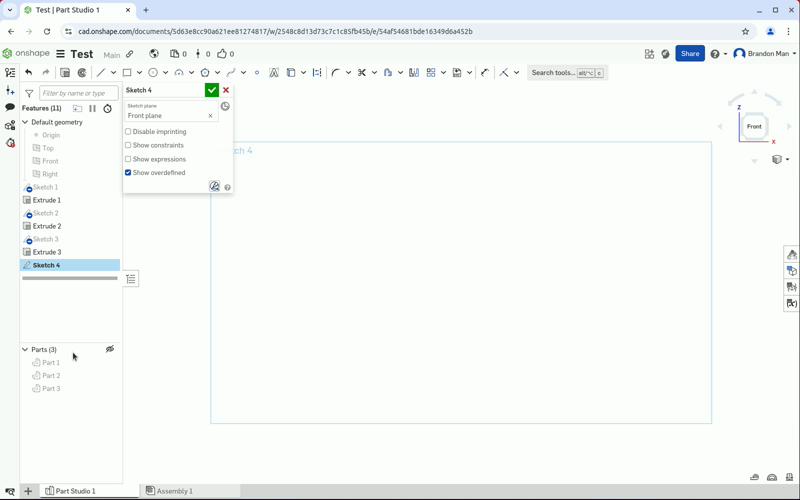
key_down(shift)
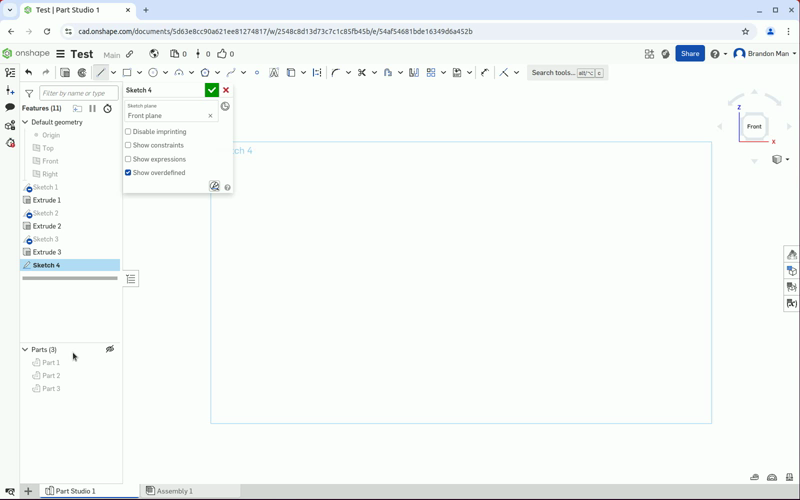
mouse_move(441, 295)
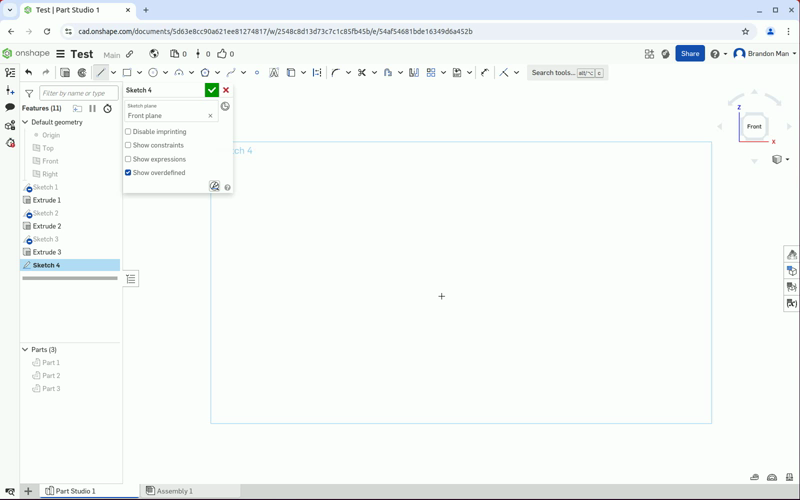
click(441, 295)
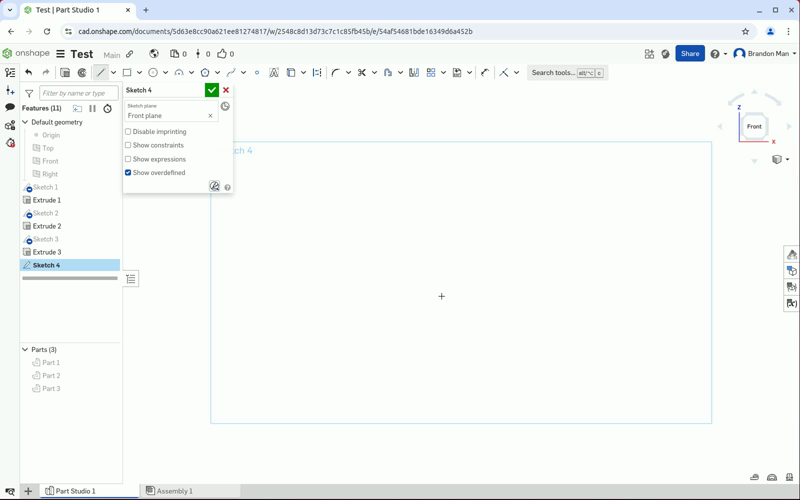
key_up(shift)
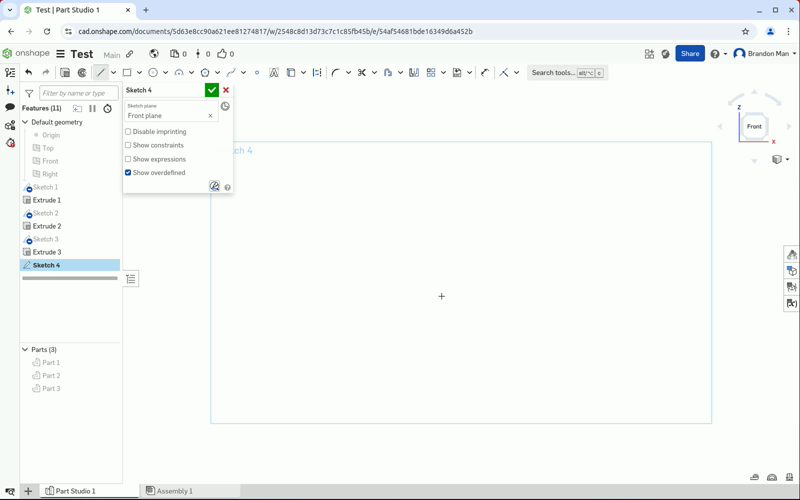
key_down(shift)
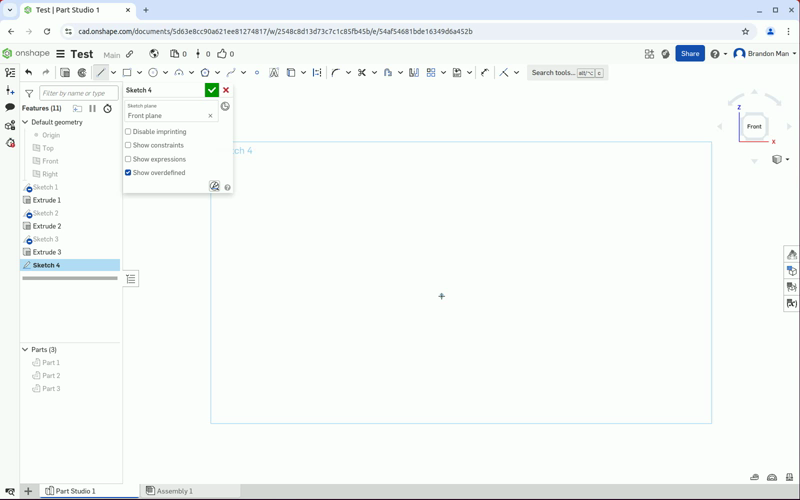
mouse_move(471, 295)
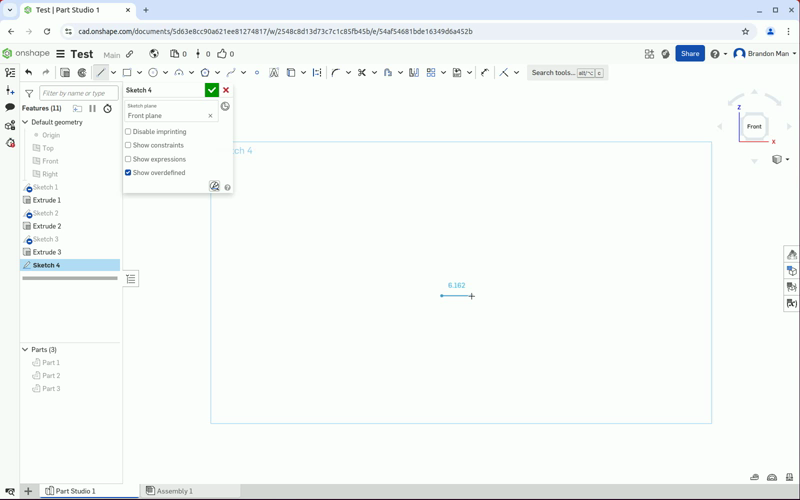
mouse_move(461, 295)
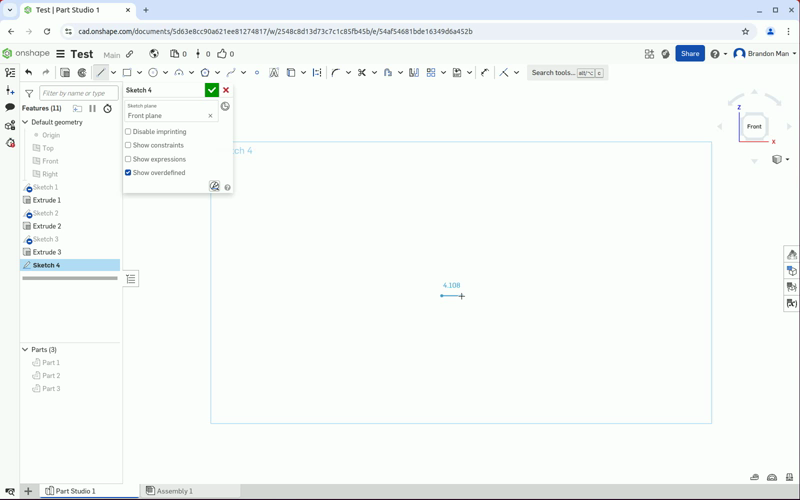
click(461, 295)
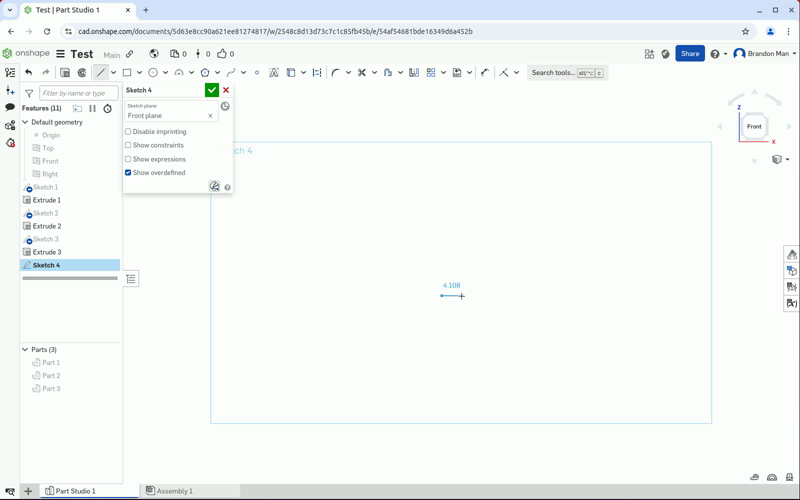
key_up(shift)
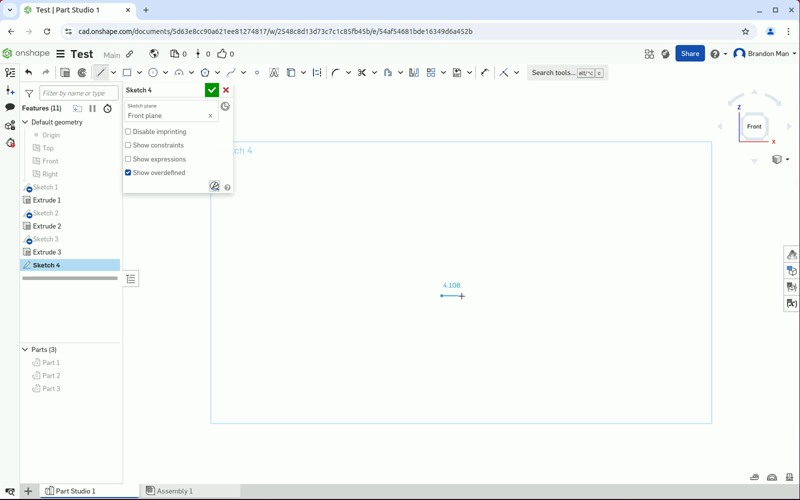
key_down(shift)
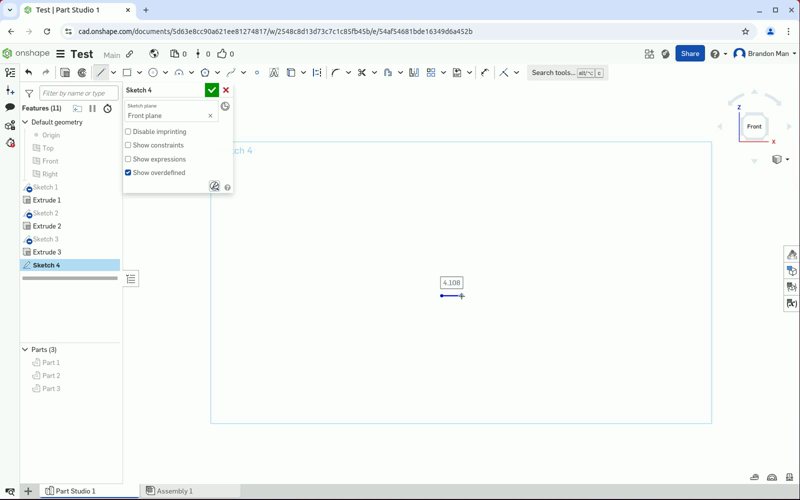
mouse_move(491, 295)
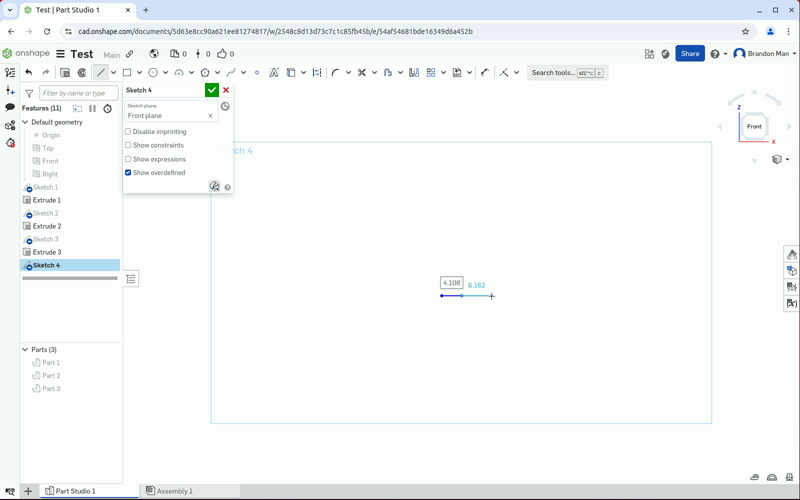
mouse_move(461, 282)
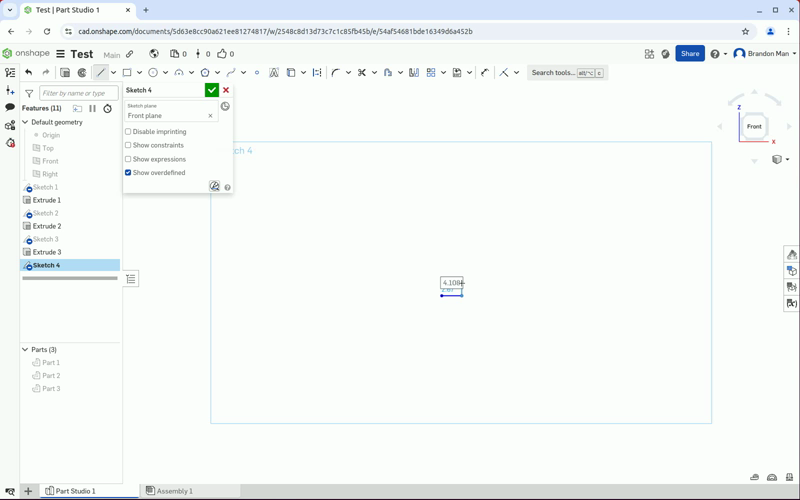
click(461, 282)
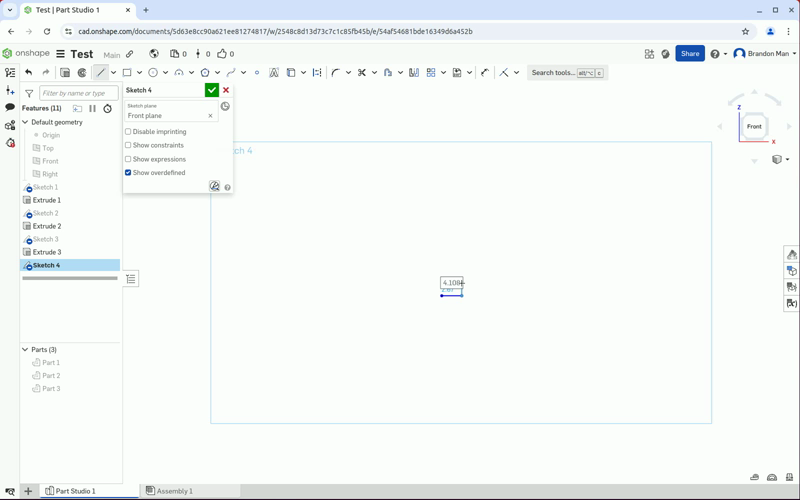
key_up(shift)
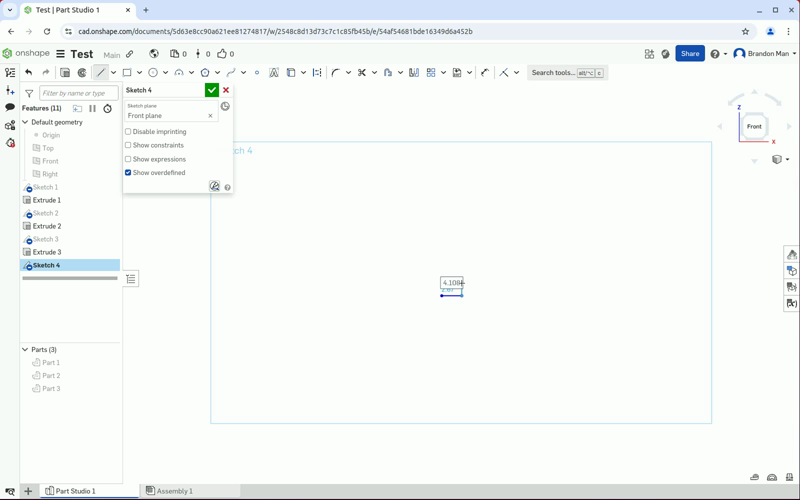
key_down(shift)
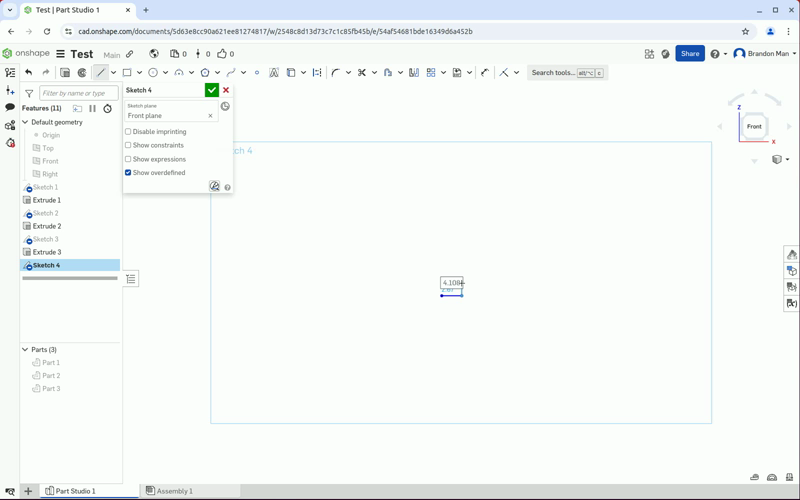
mouse_move(491, 282)
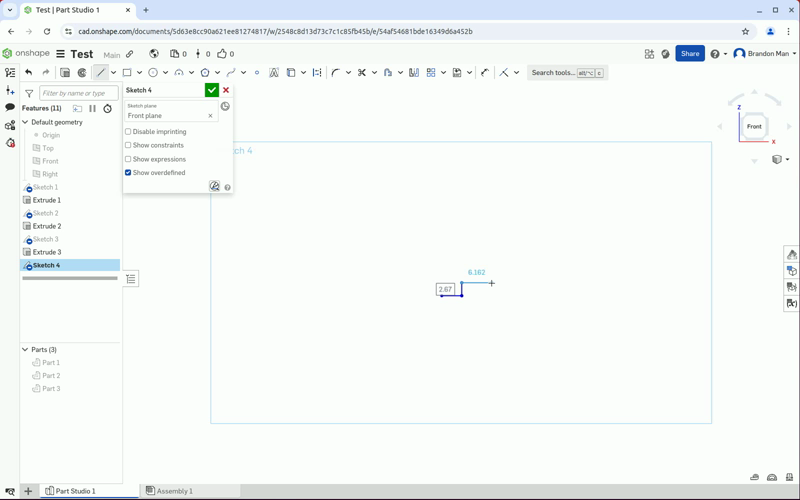
mouse_move(441, 282)
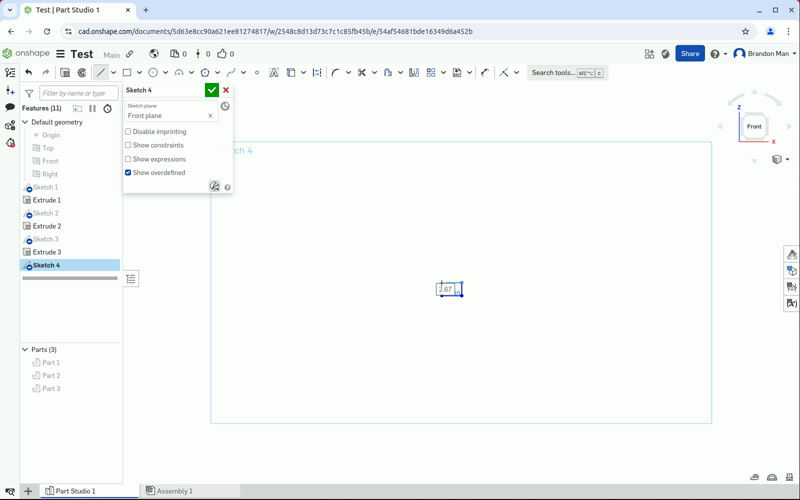
click(441, 282)
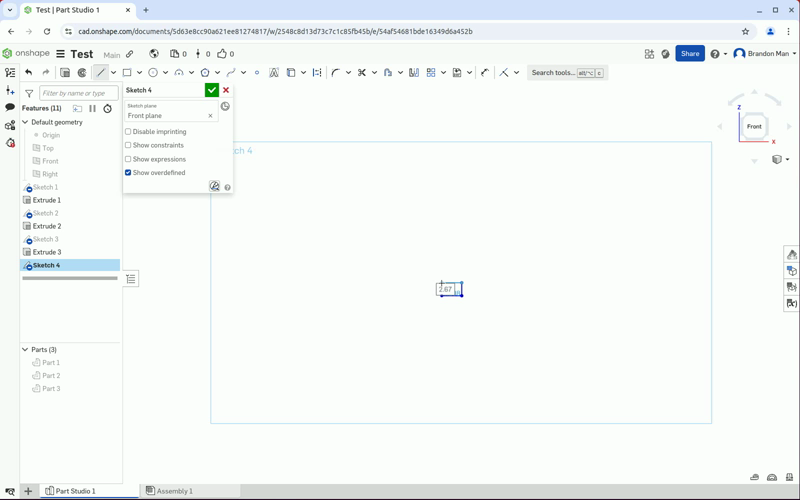
key_up(shift)
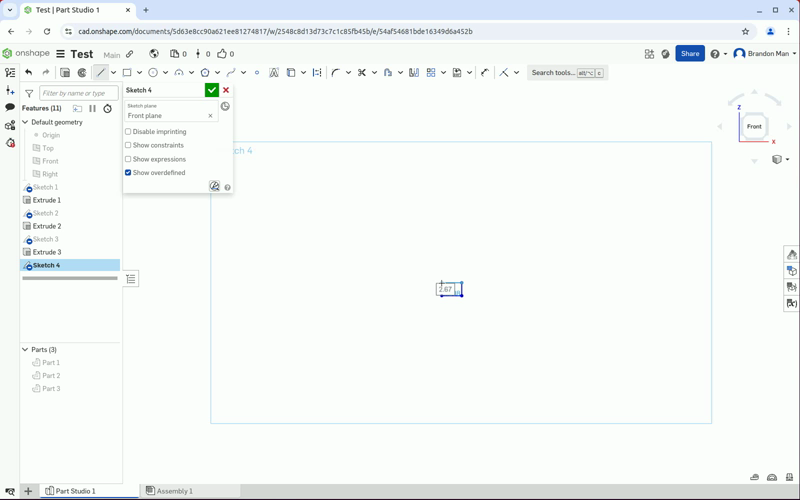
mouse_move(471, 282)
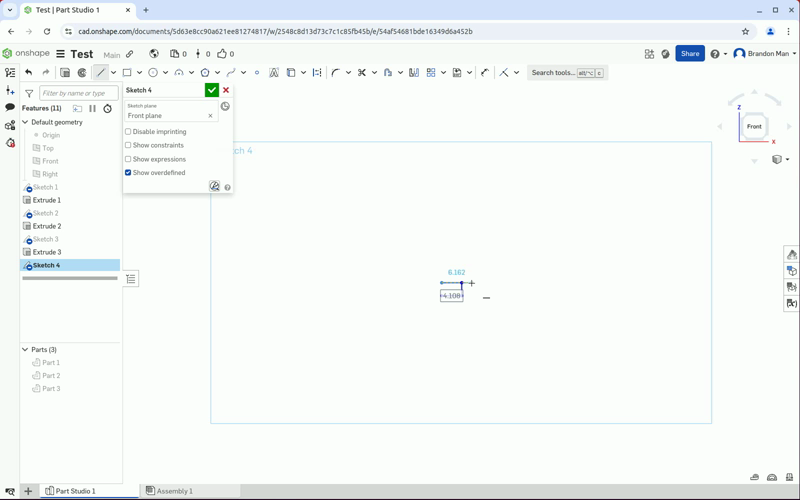
key_down(shift)
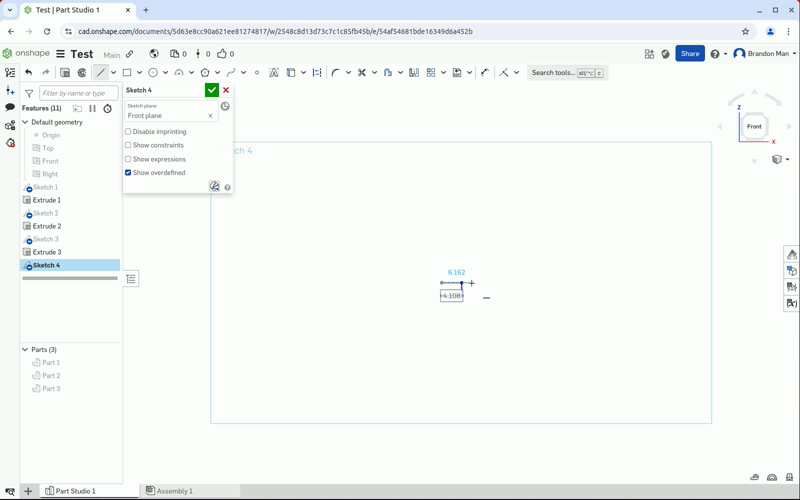
mouse_move(441, 295)
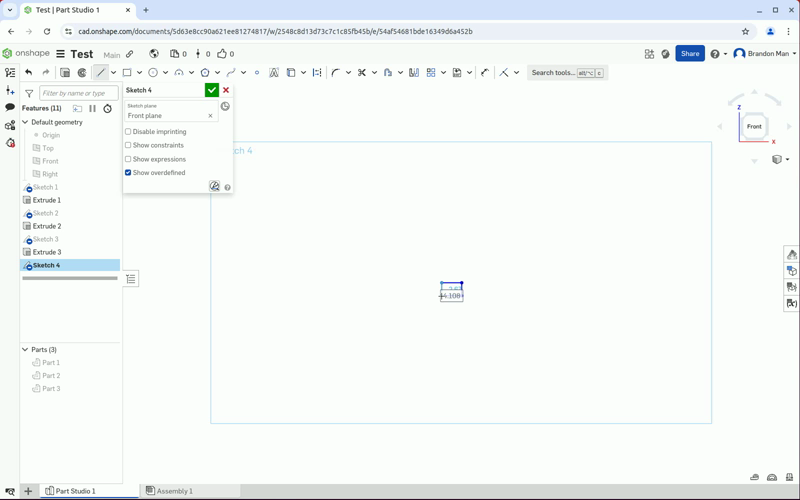
key_up(shift)
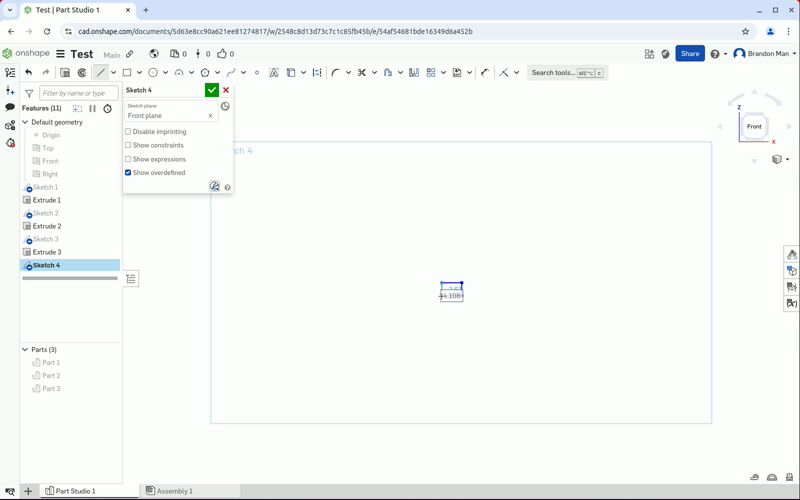
click(441, 295)
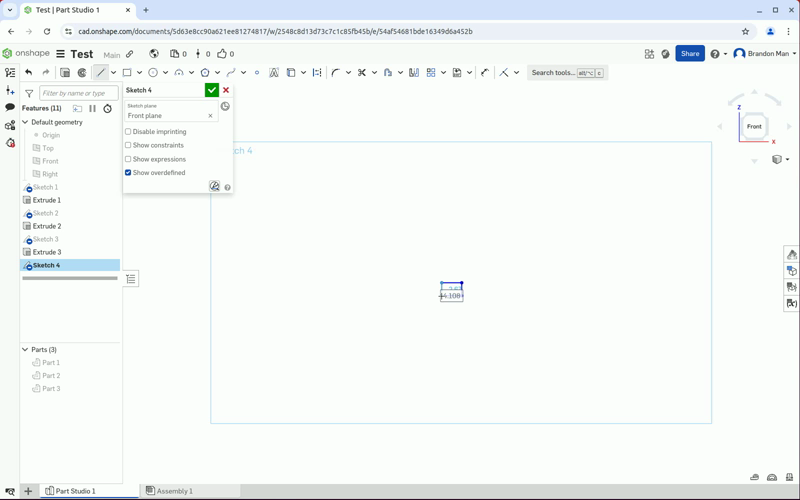
key(esc)
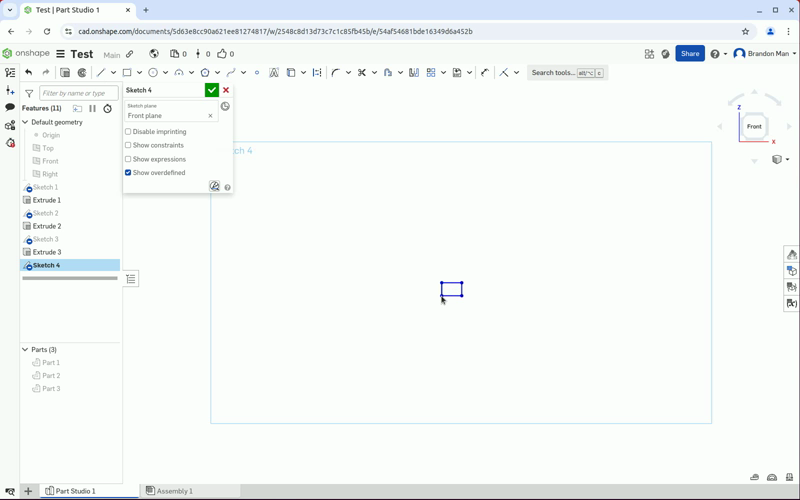
mouse_move(444, 294)
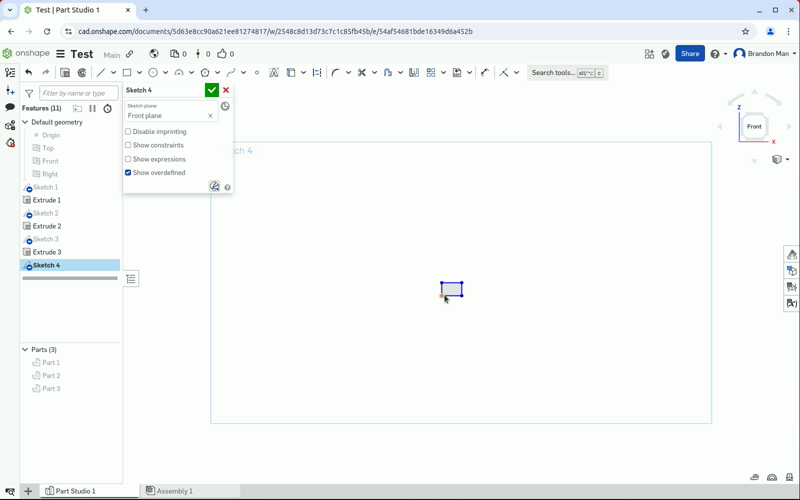
scroll(6)
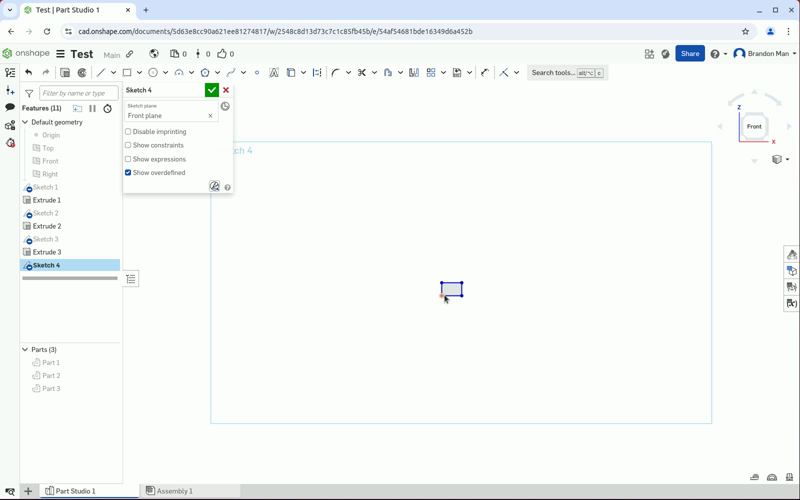
scroll(6)
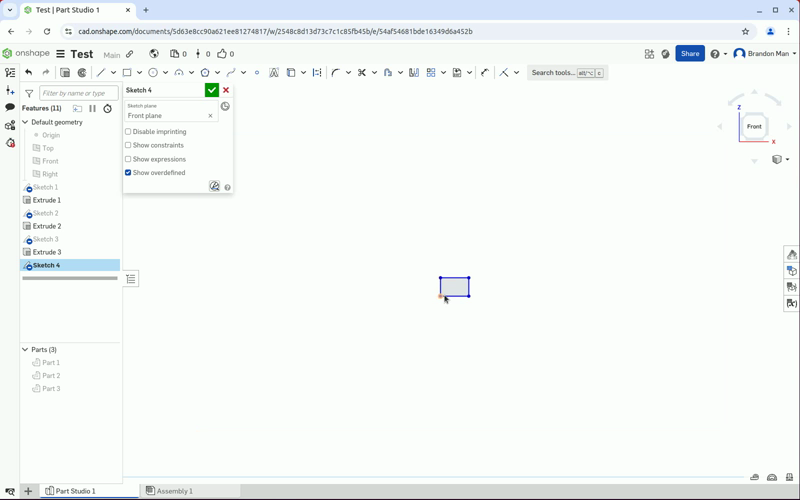
scroll(6)
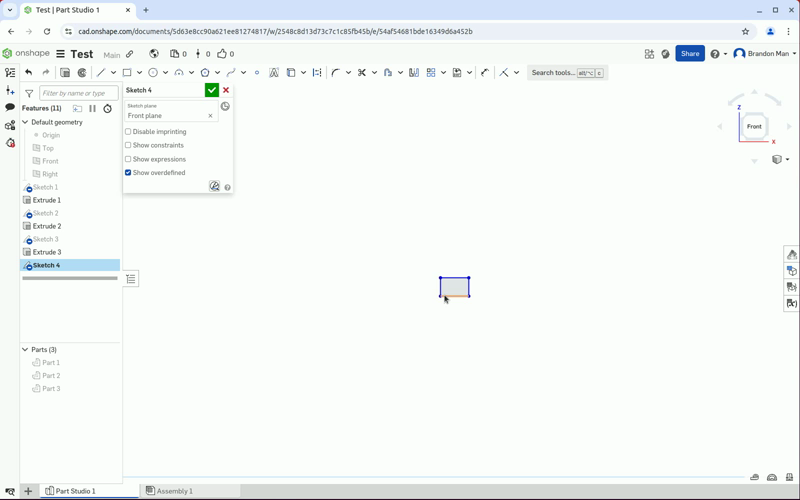
scroll(6)
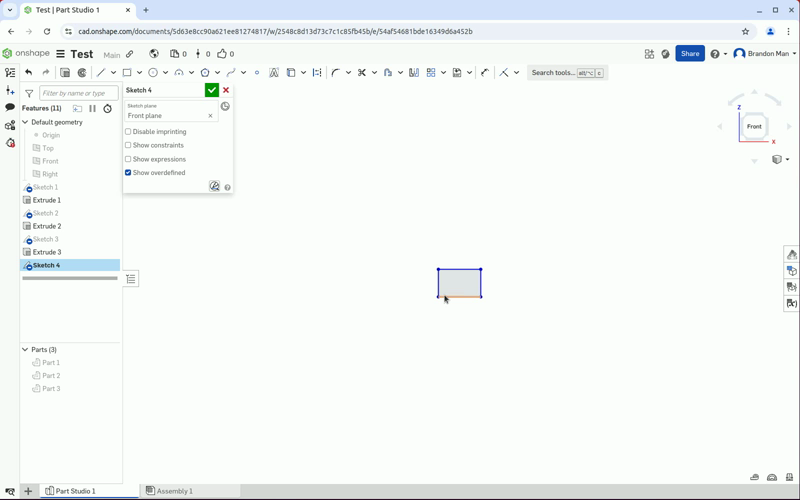
scroll(6)
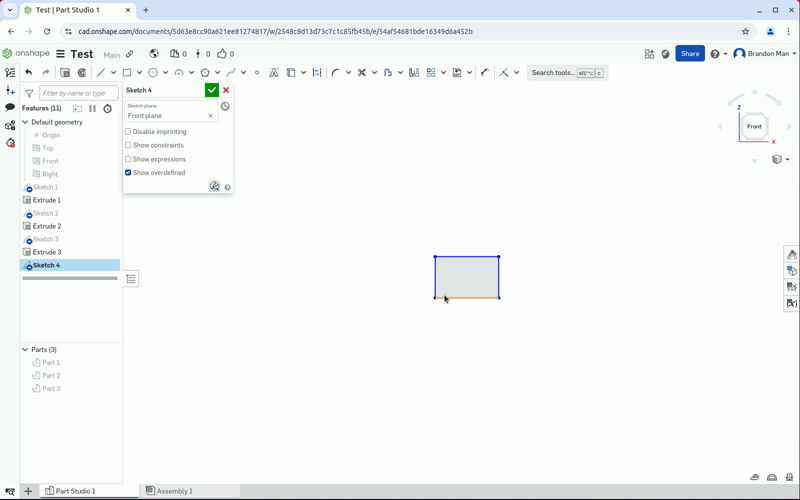
scroll(6)
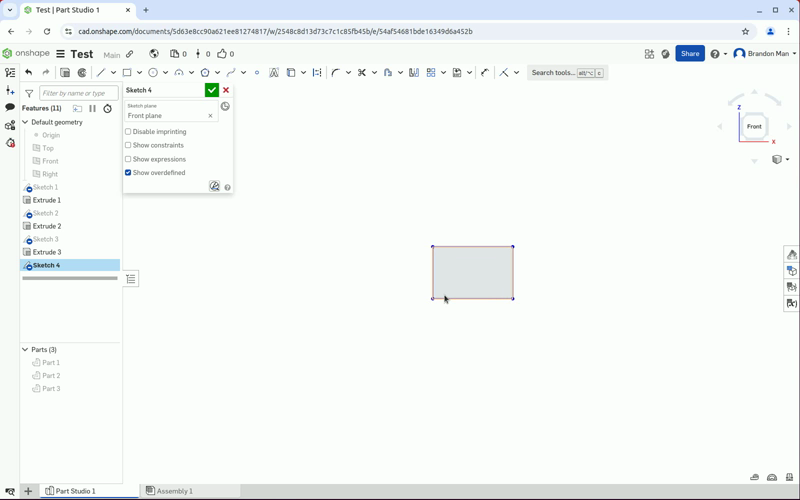
scroll(6)
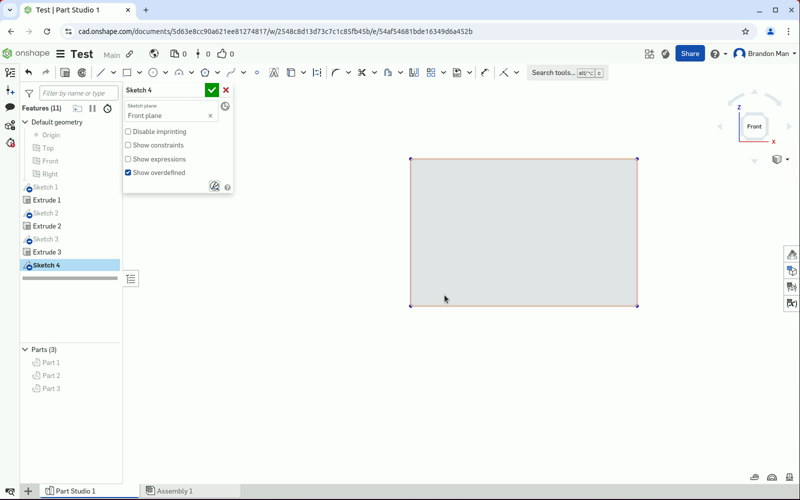
click(444, 294)
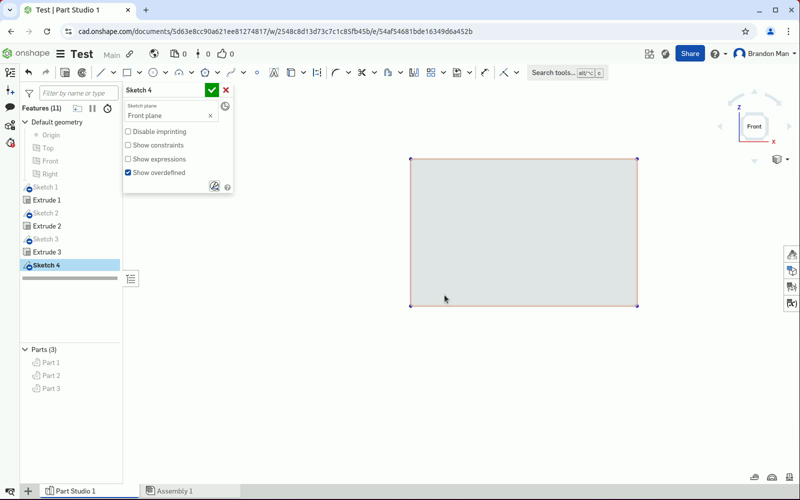
scroll(-6)
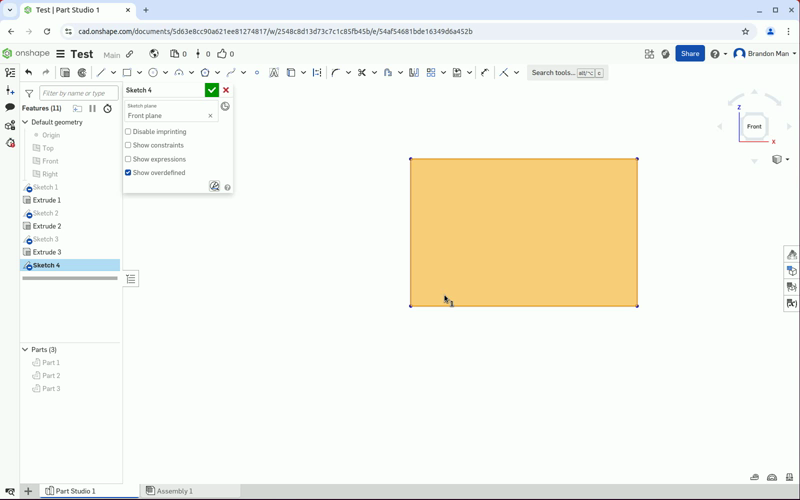
scroll(-6)
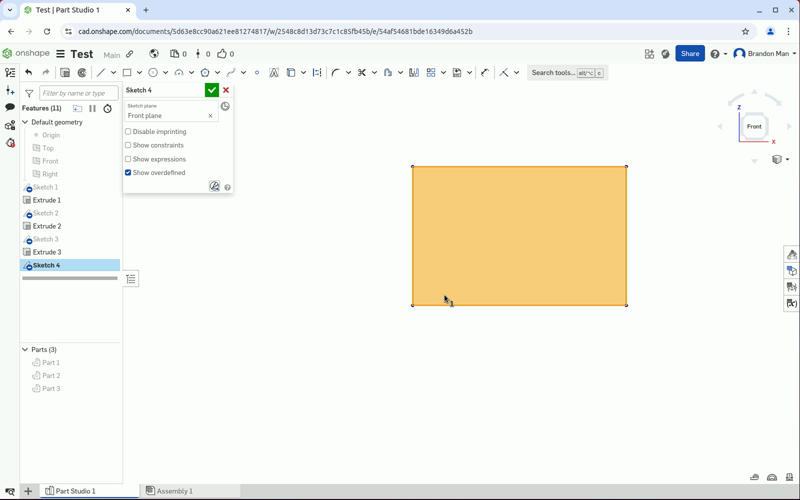
scroll(-6)
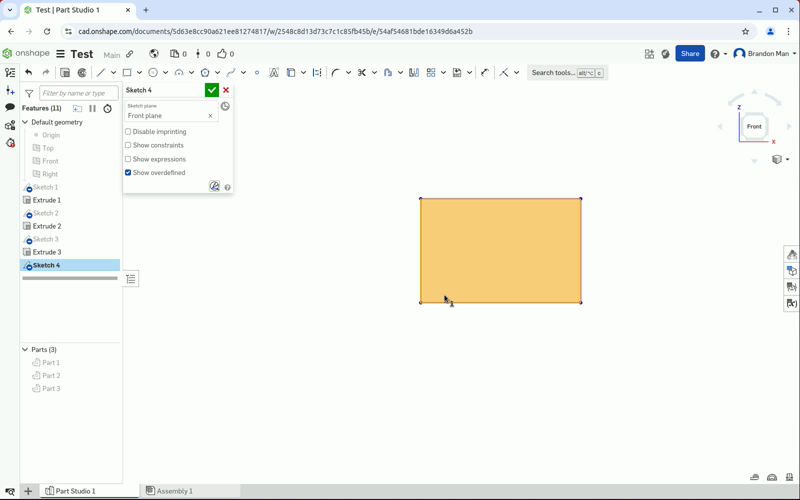
scroll(-6)
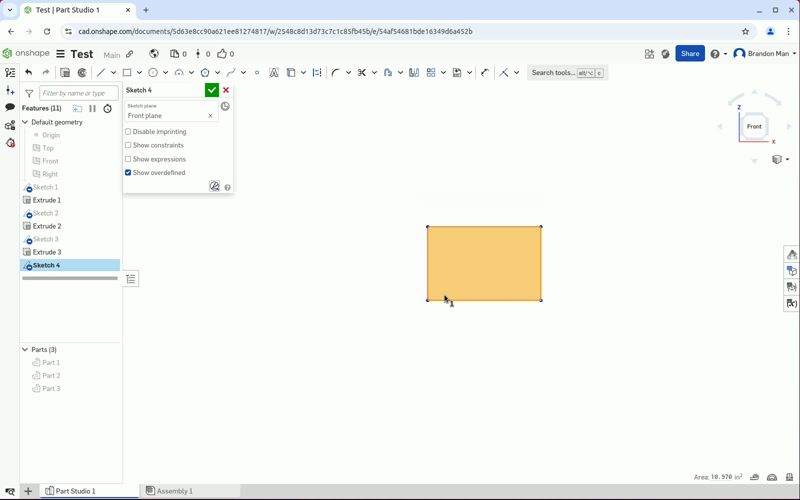
scroll(-6)
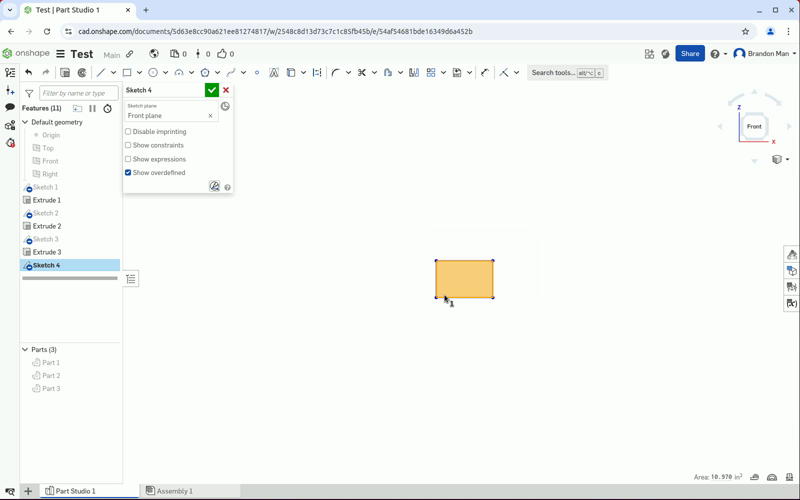
scroll(-6)
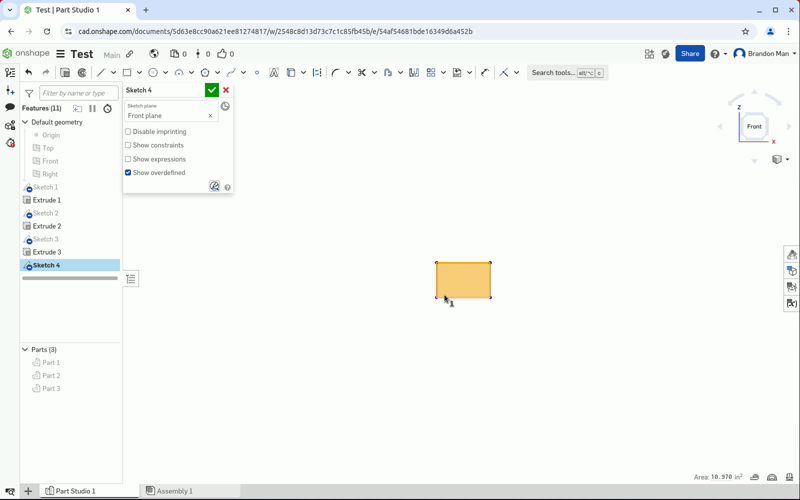
scroll(-6)
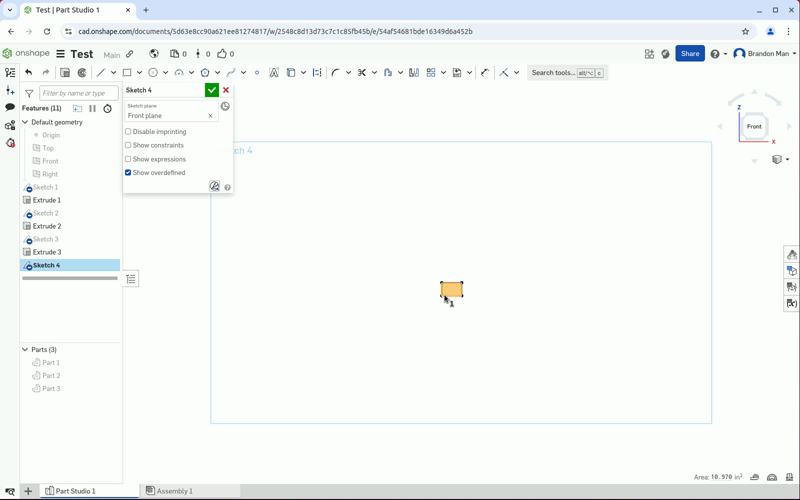
mouse_move(73, 352)
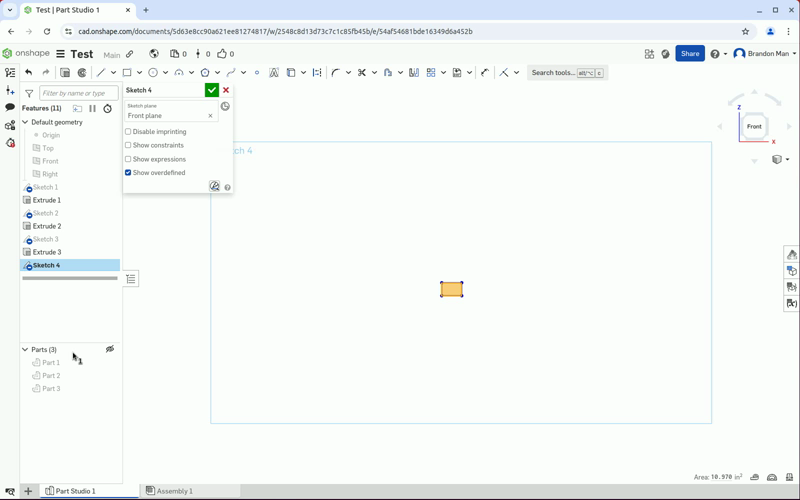
key(shift+y)
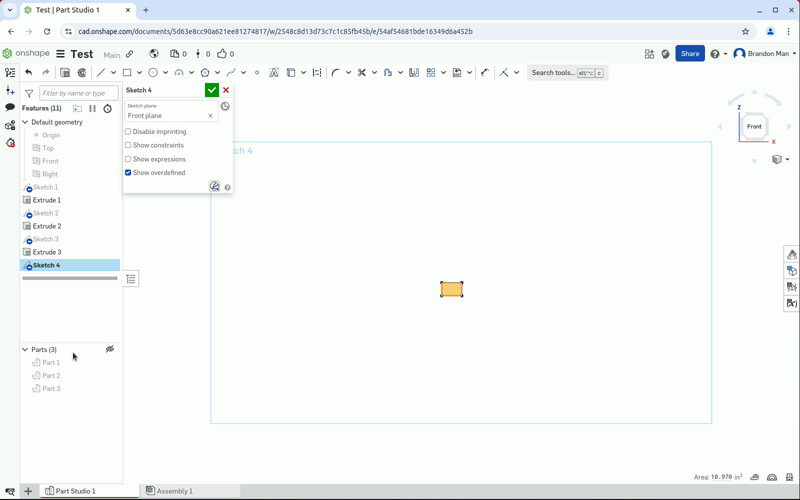
key(shift+e)
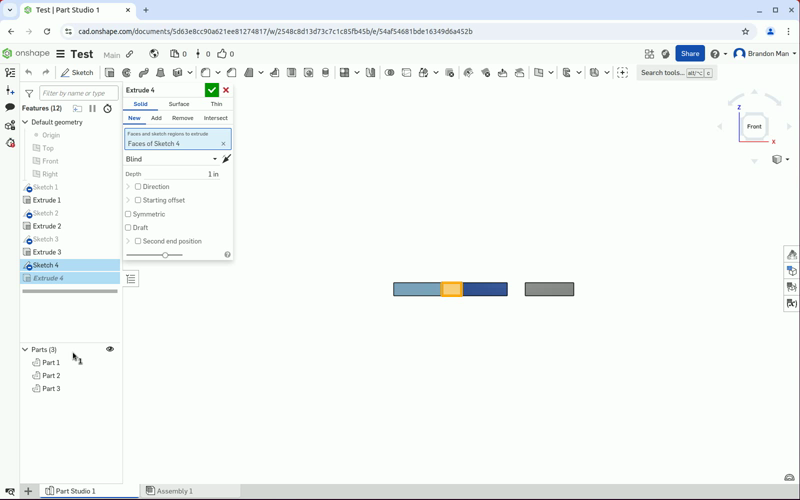
mouse_move(143, 106)
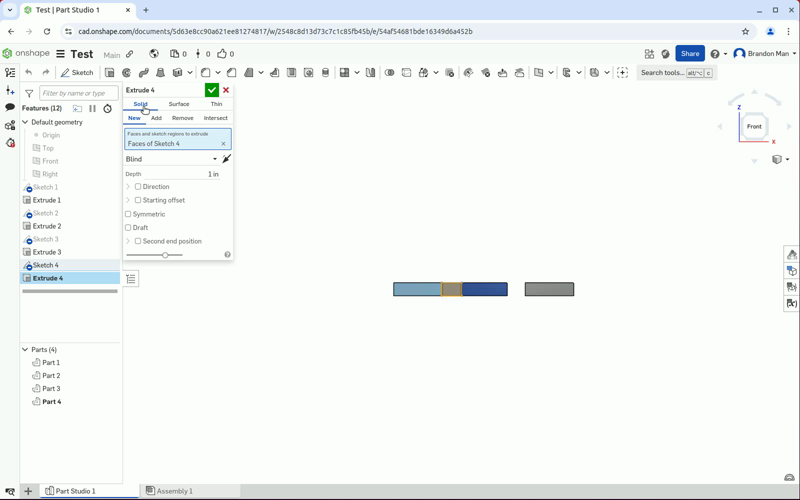
click(143, 106)
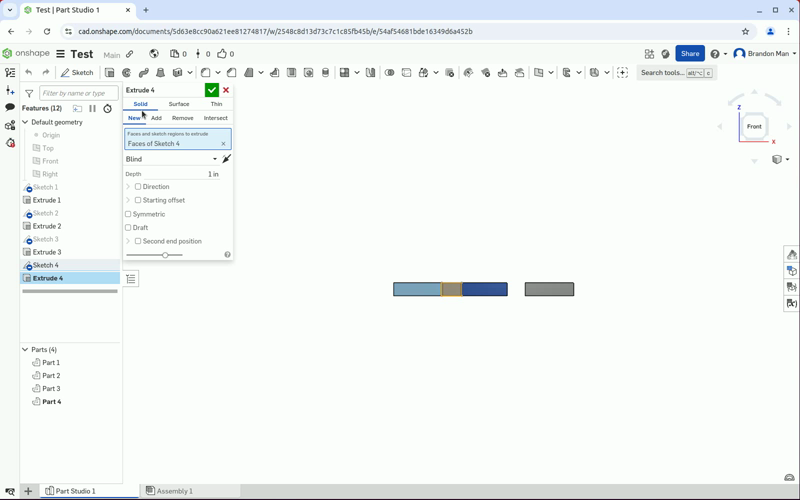
mouse_move(137, 120)
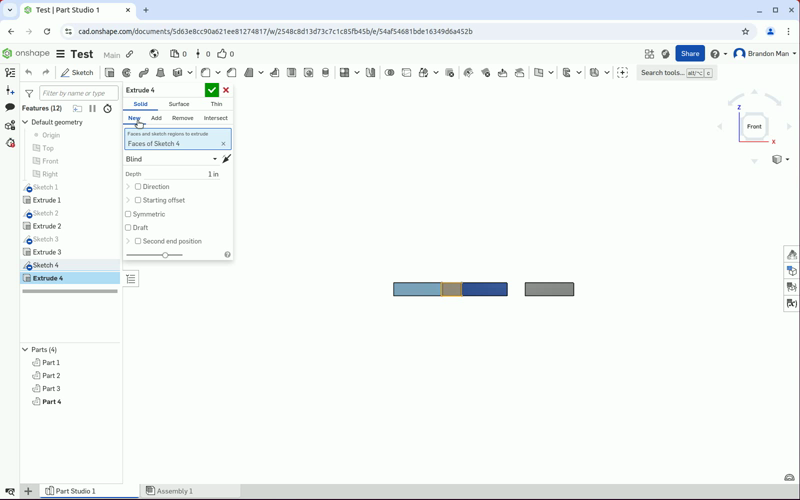
click(137, 120)
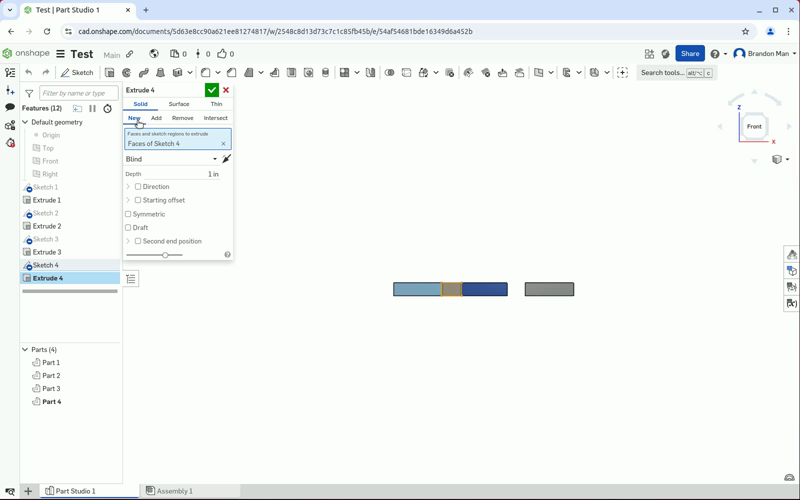
key(tab, 4)
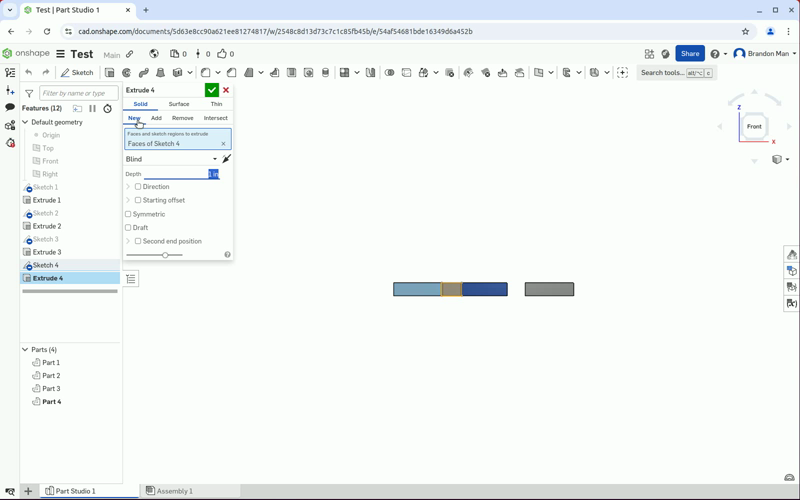
text(0.722)
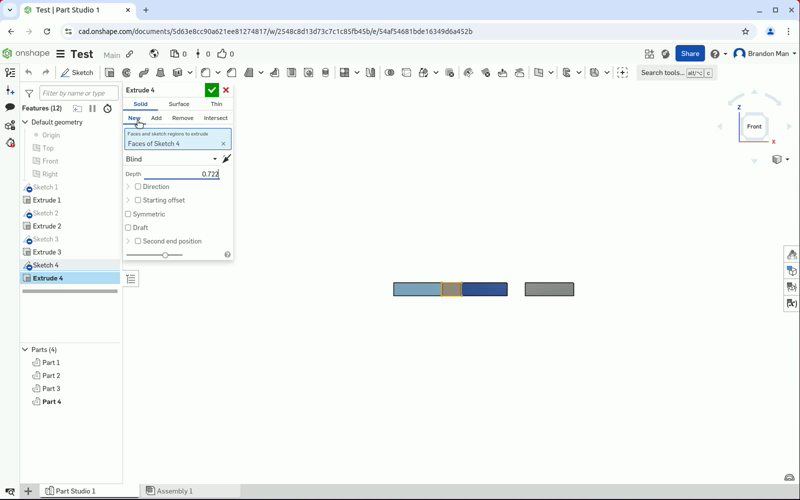
key(enter)
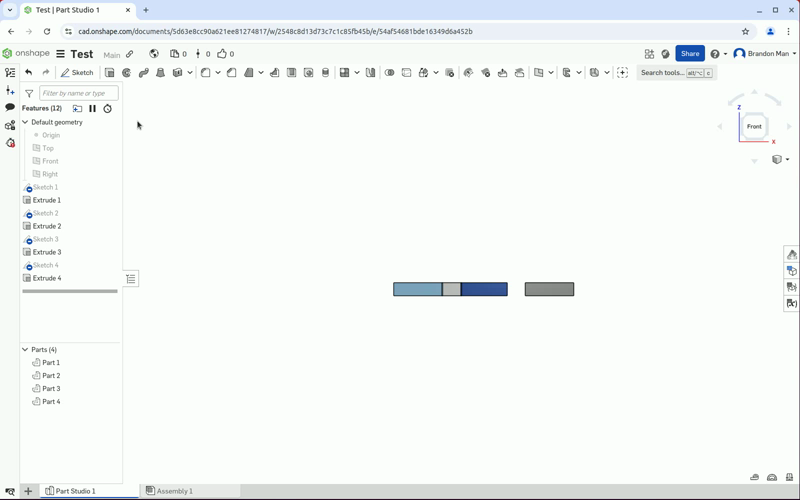
key(shift+h)
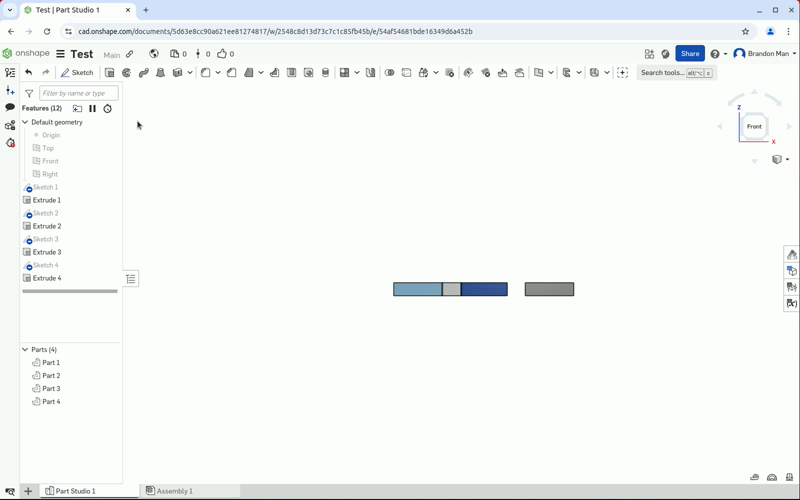
key(shift+h)
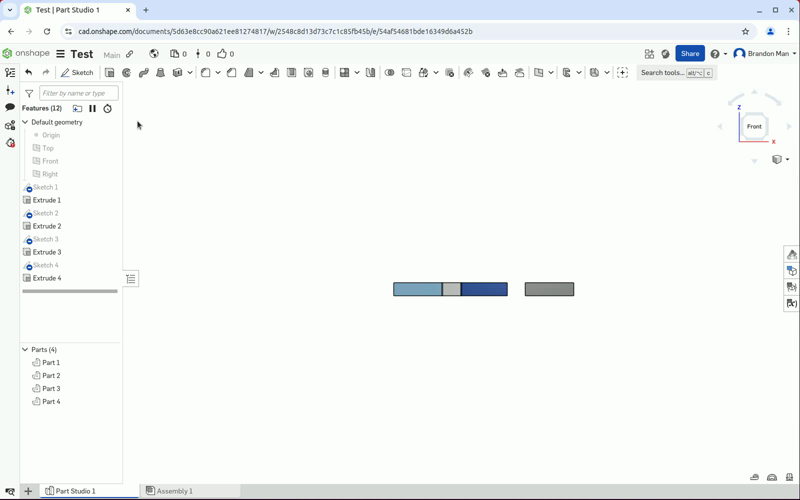
mouse_move(73, 189)
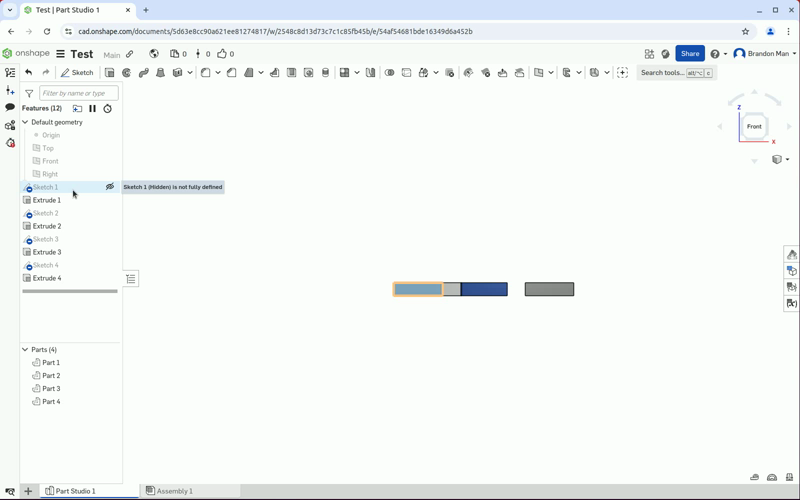
click(73, 189)
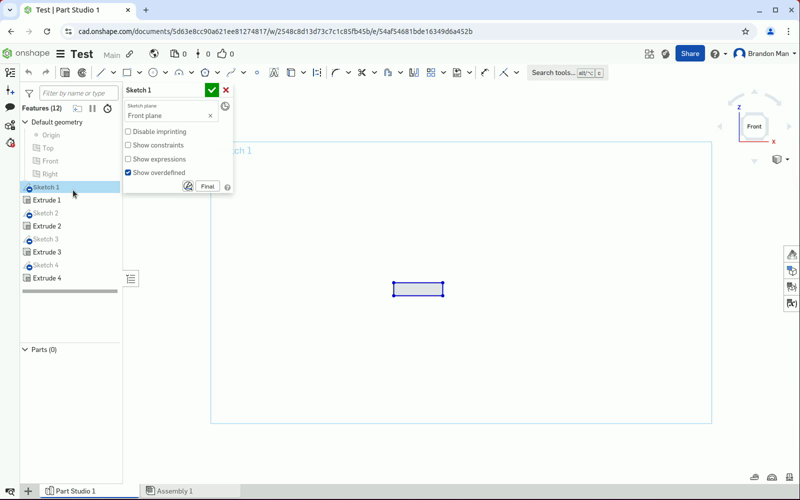
mouse_move(229, 92)
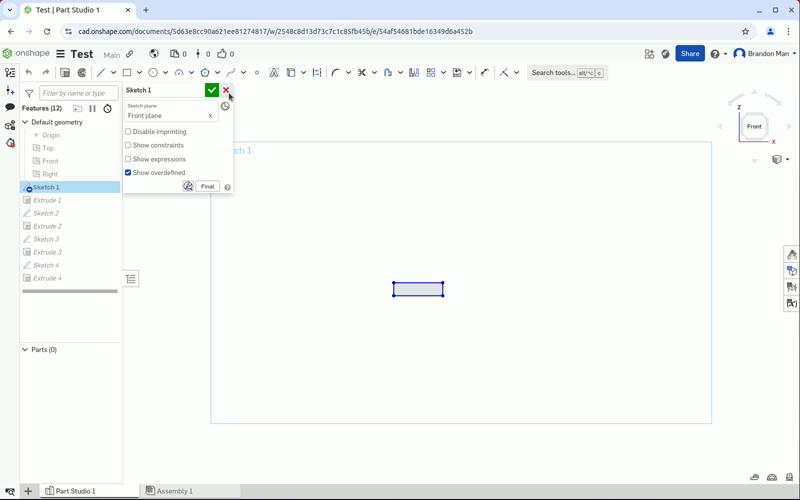
click(229, 92)
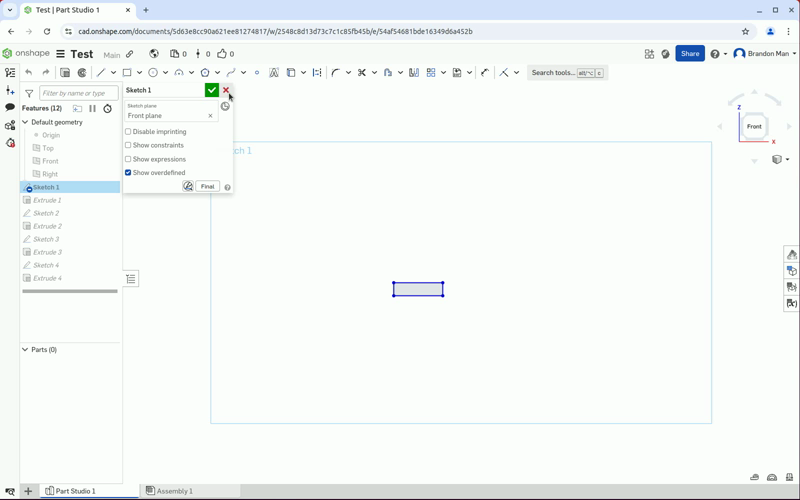
key(shift+s)
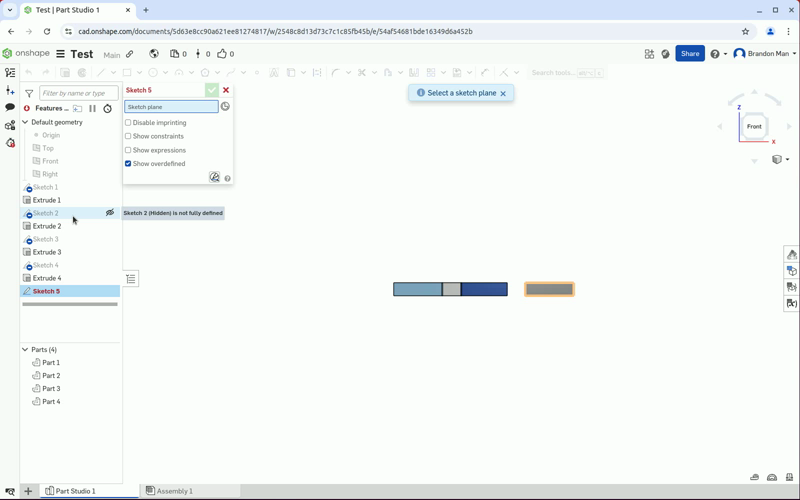
scroll(3)
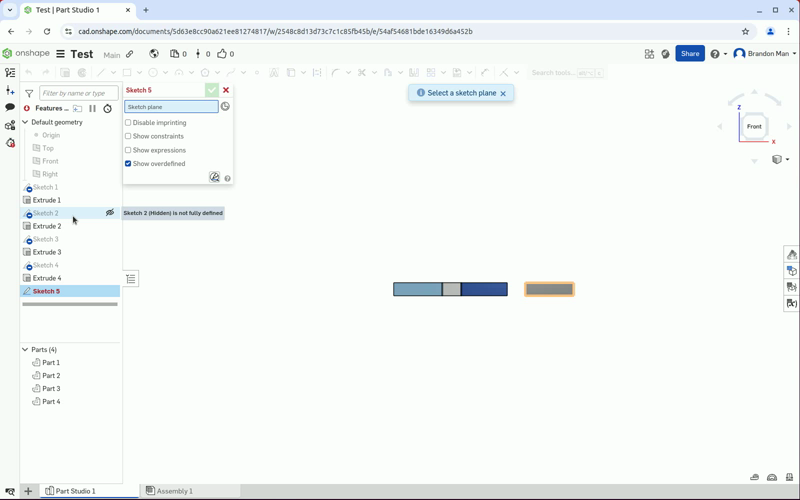
mouse_move(73, 163)
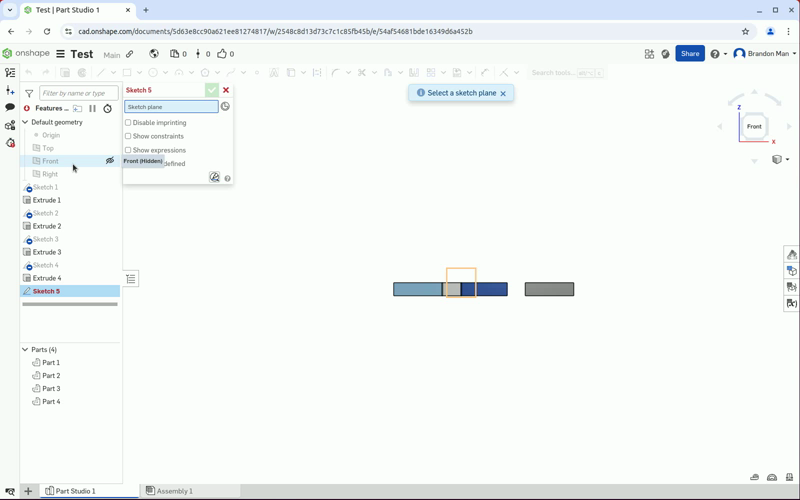
click(73, 163)
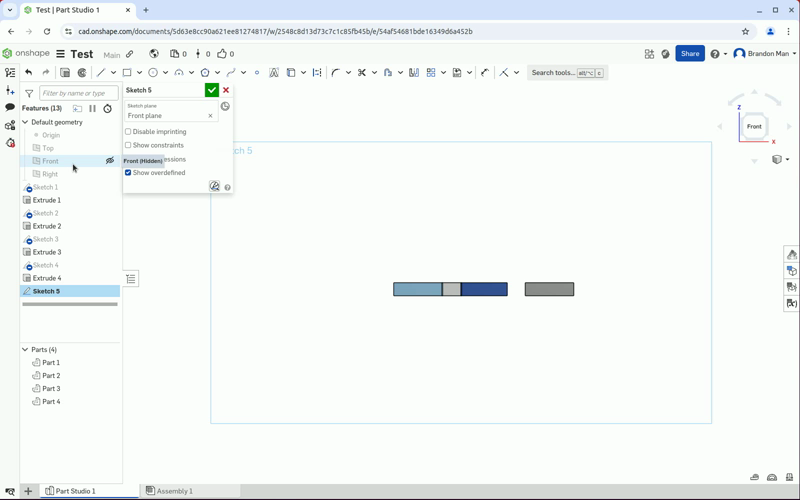
mouse_move(73, 352)
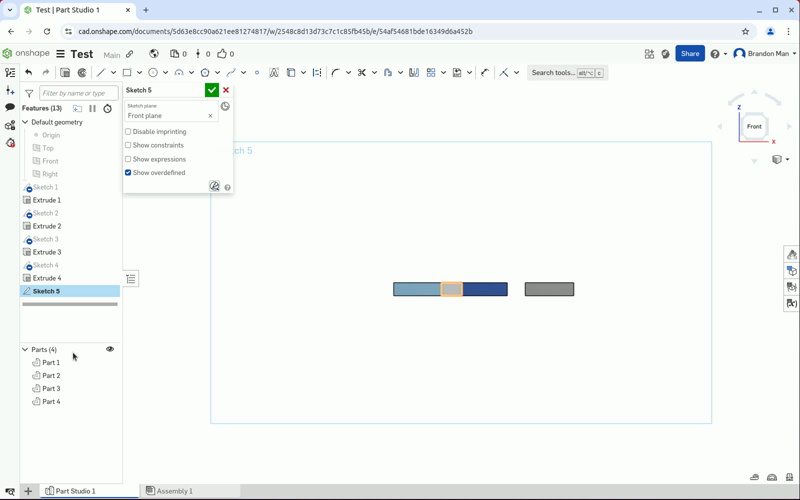
key(y)
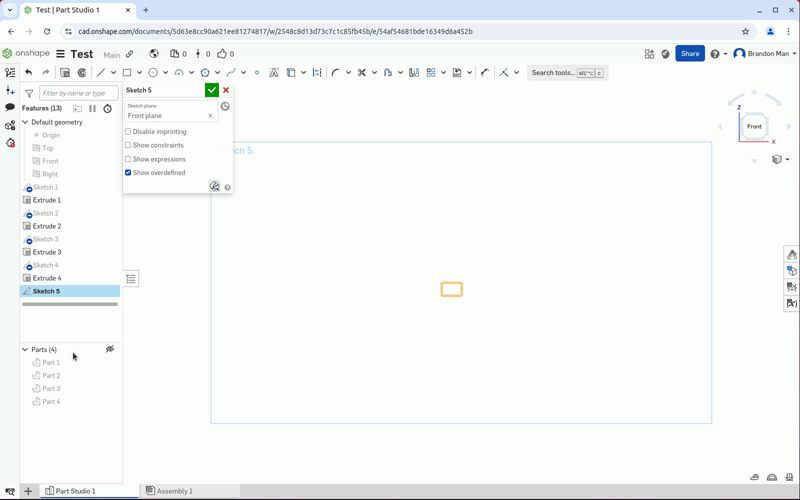
key(l)
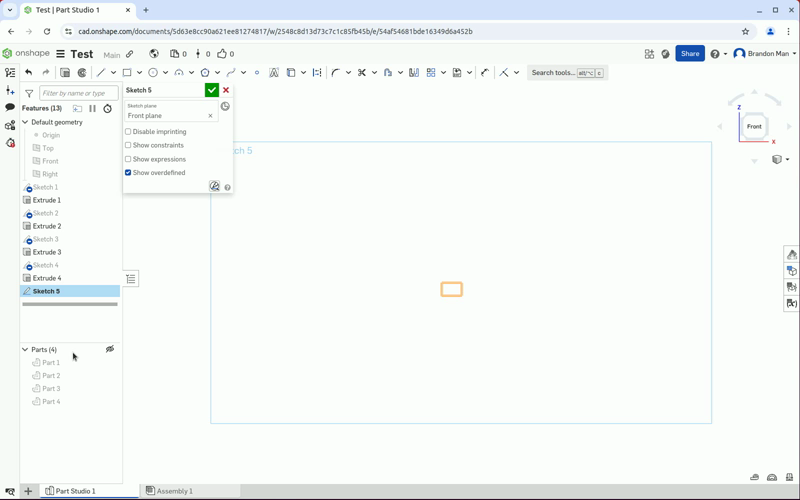
key_down(shift)
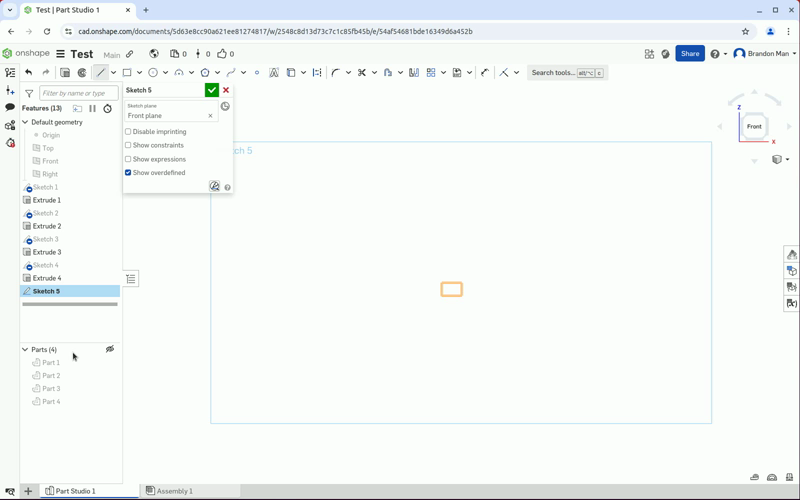
mouse_move(506, 295)
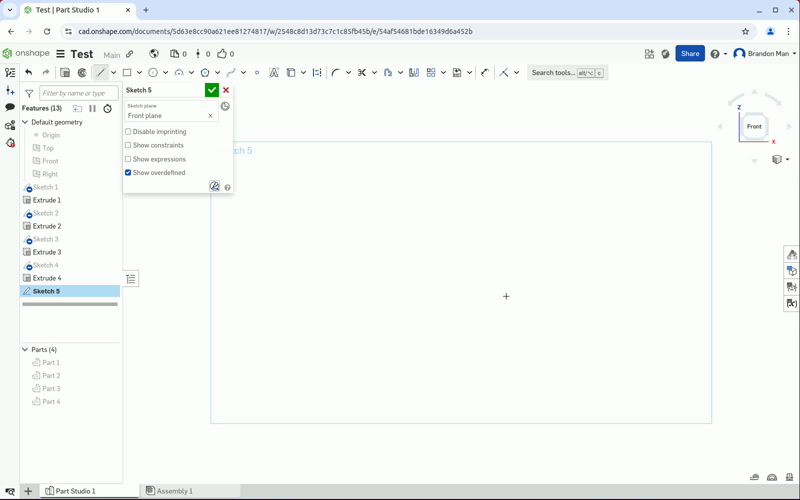
click(506, 295)
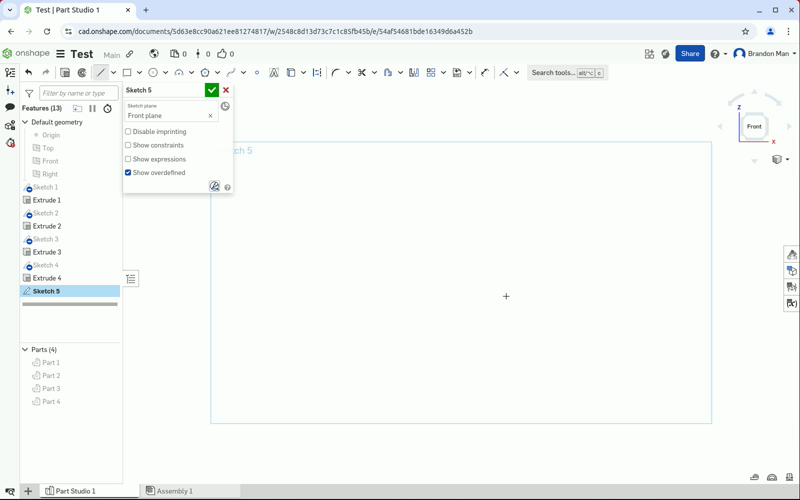
key_up(shift)
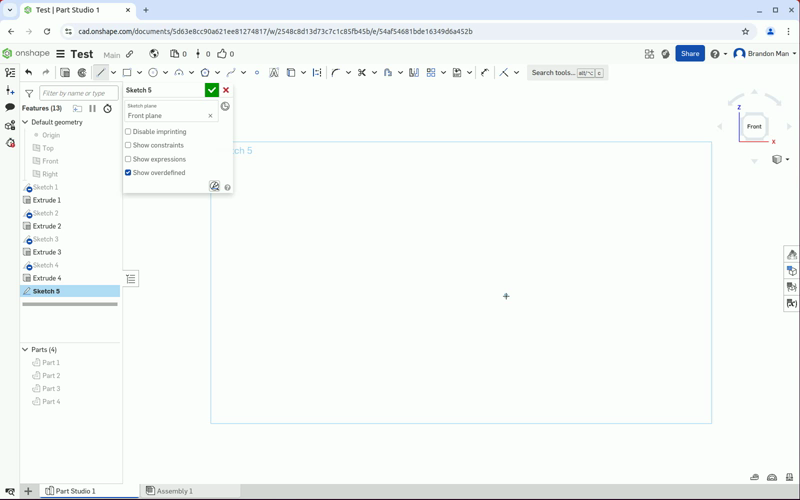
key_down(shift)
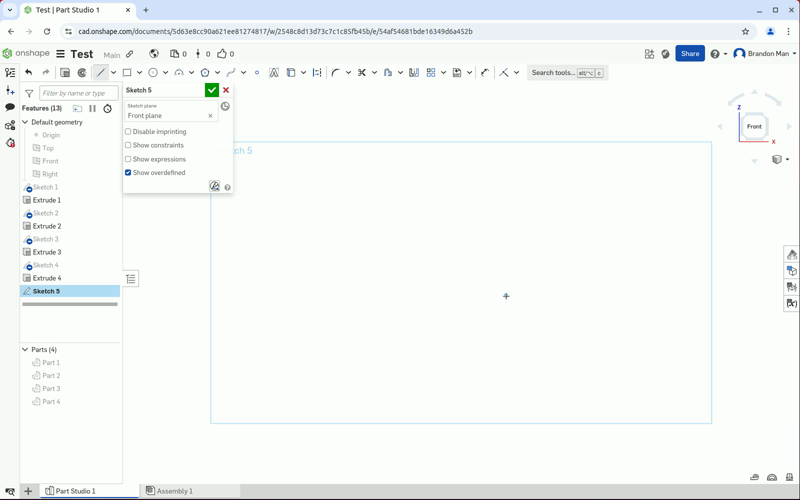
mouse_move(536, 295)
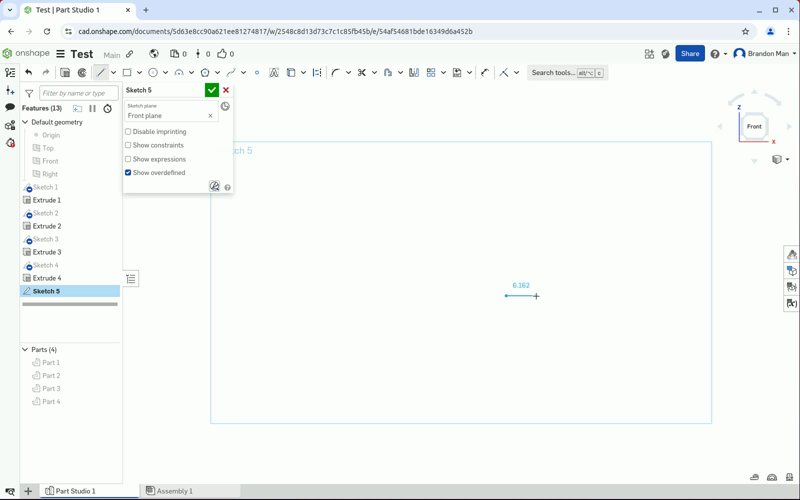
mouse_move(526, 295)
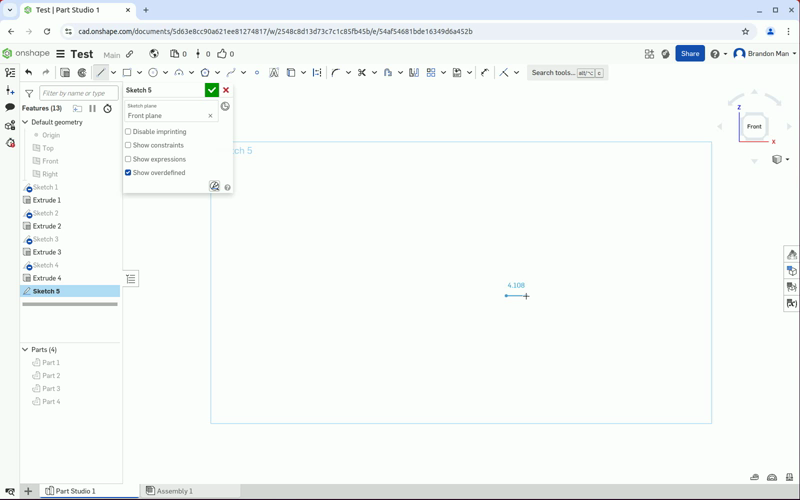
click(526, 295)
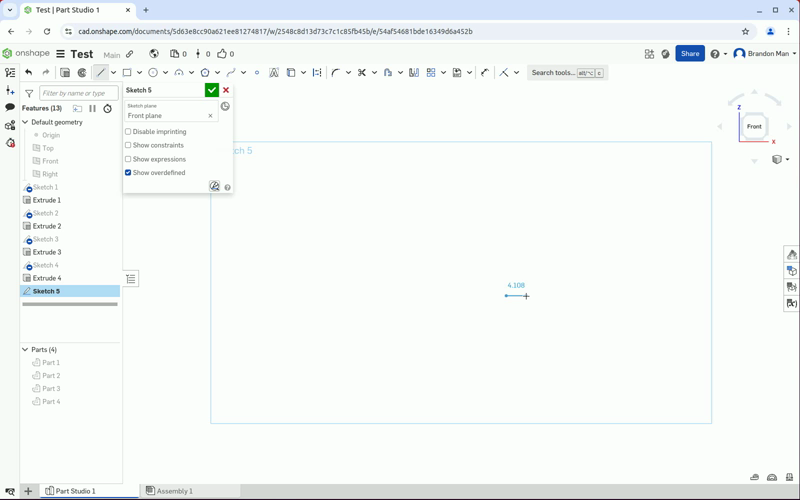
key_up(shift)
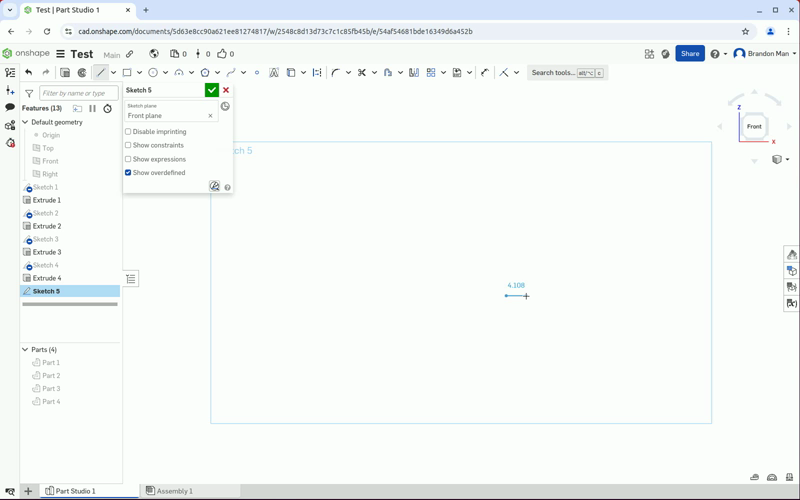
key_down(shift)
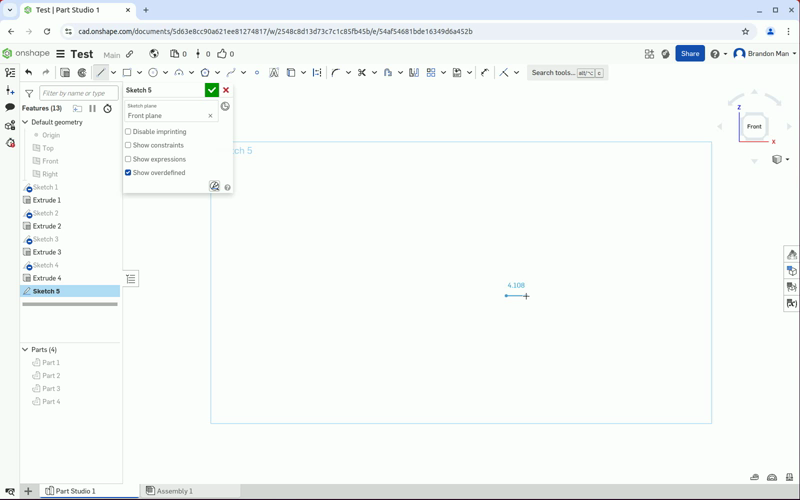
mouse_move(556, 295)
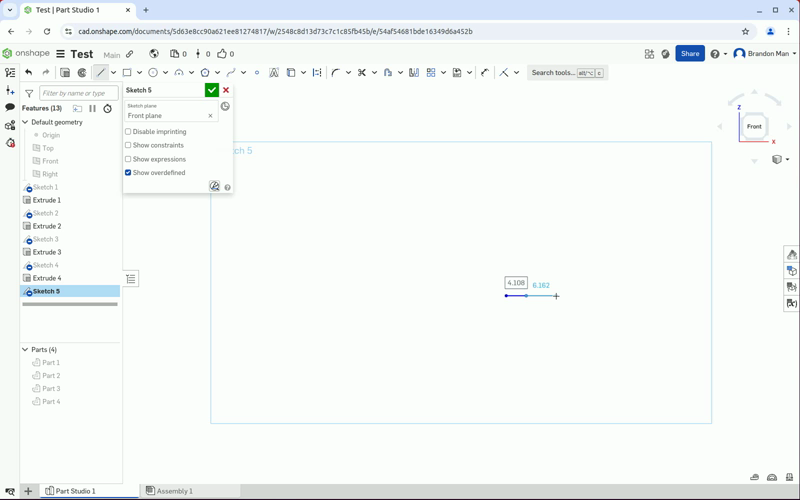
mouse_move(526, 282)
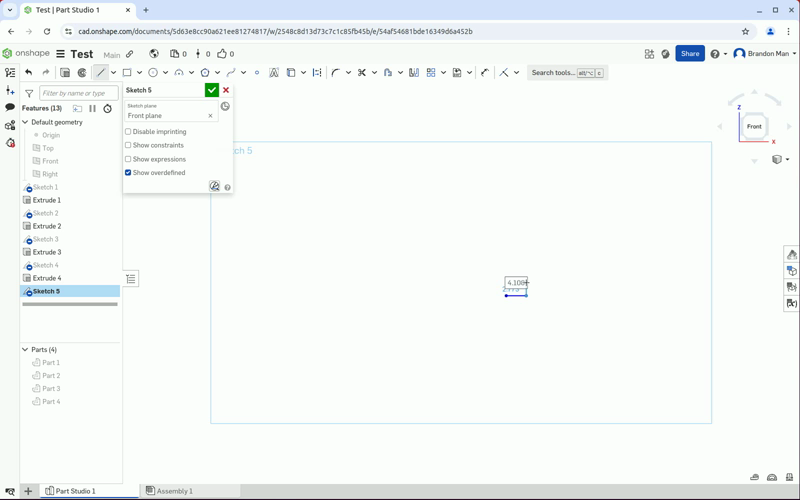
click(526, 282)
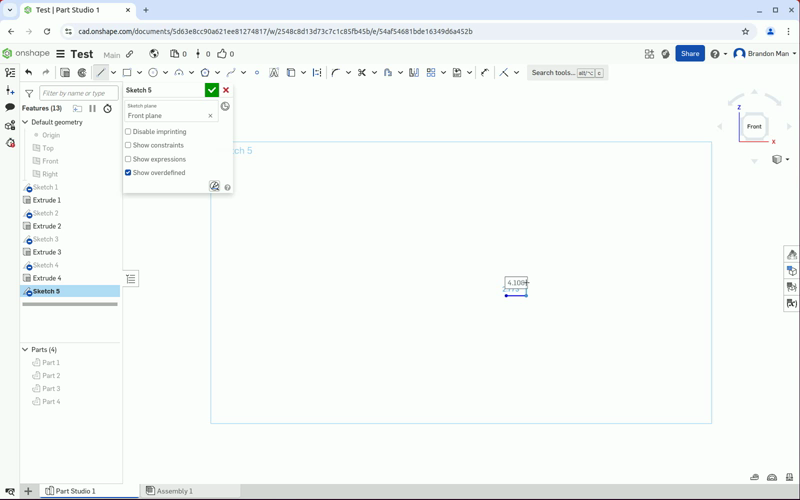
key_up(shift)
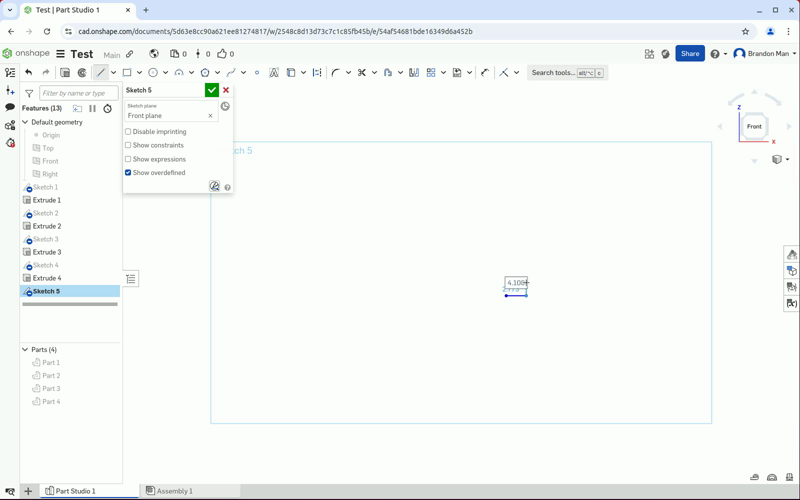
key_down(shift)
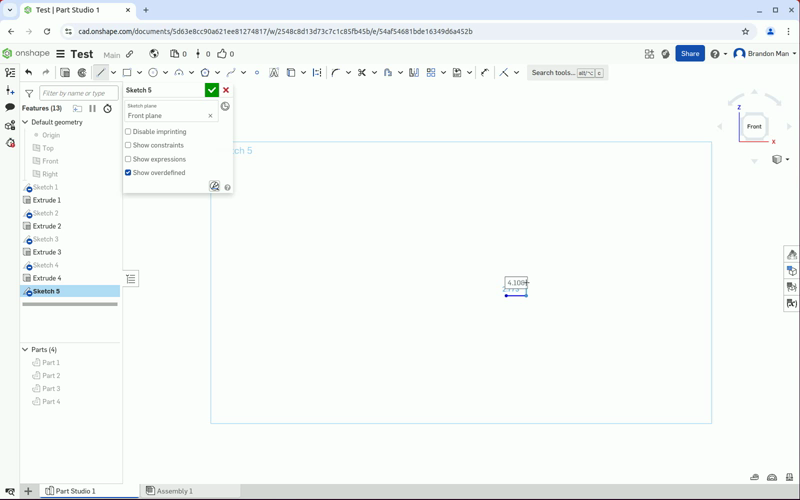
mouse_move(556, 282)
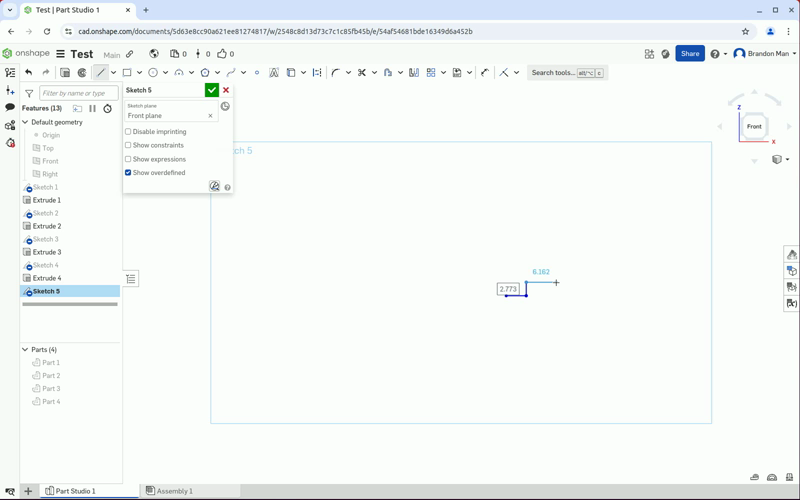
mouse_move(506, 282)
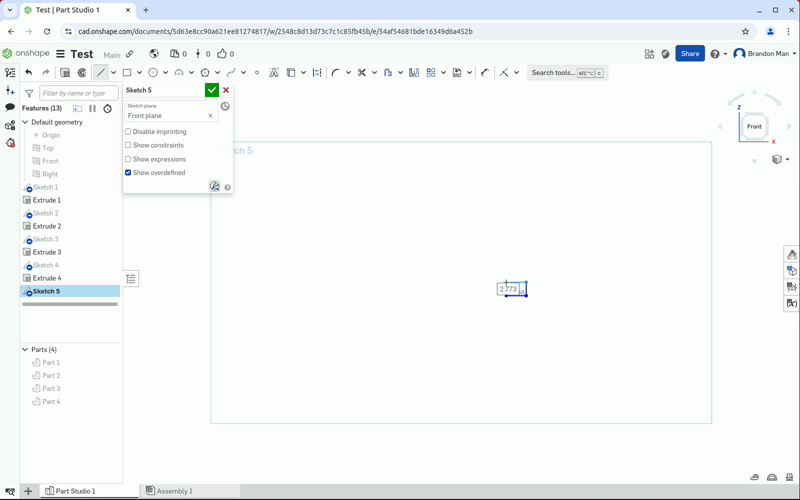
click(506, 282)
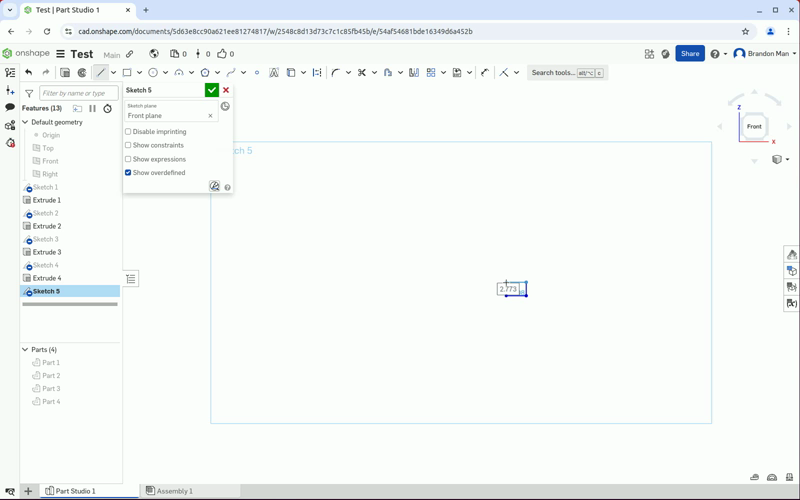
key_up(shift)
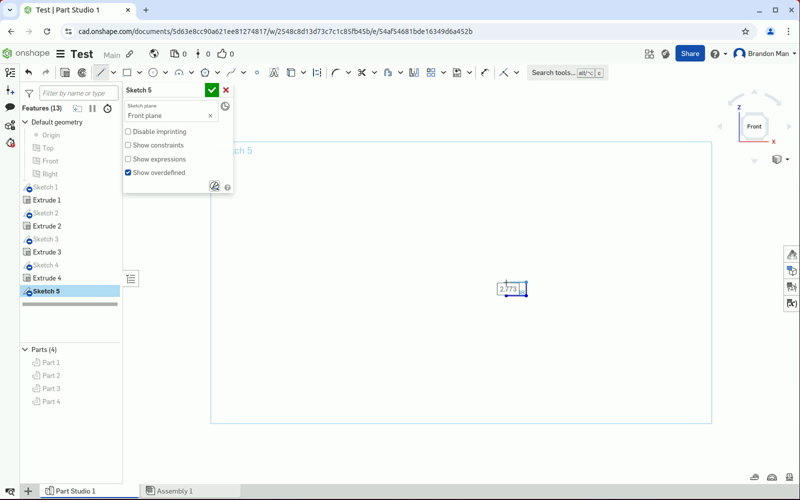
mouse_move(536, 282)
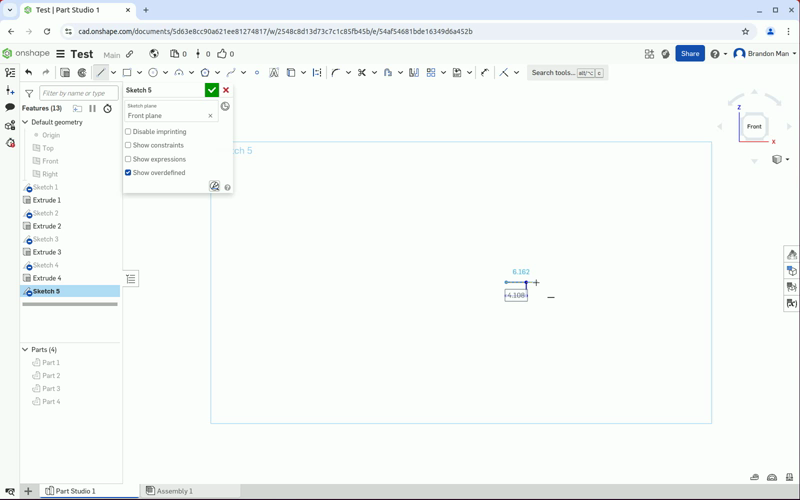
key_down(shift)
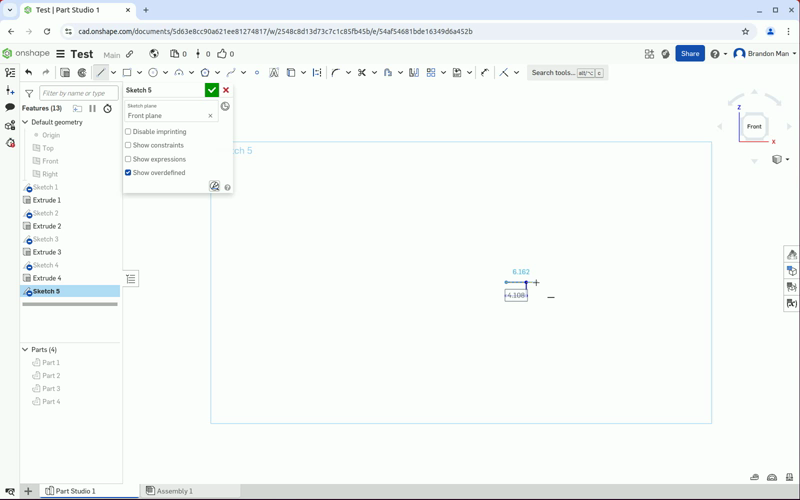
mouse_move(506, 295)
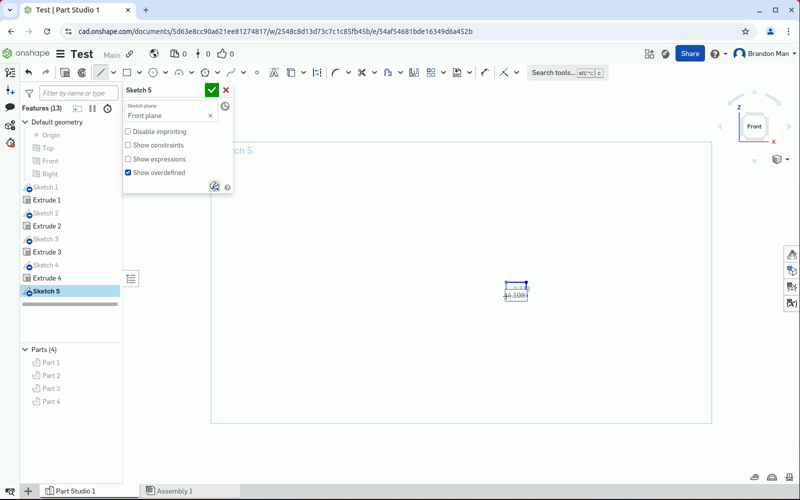
key_up(shift)
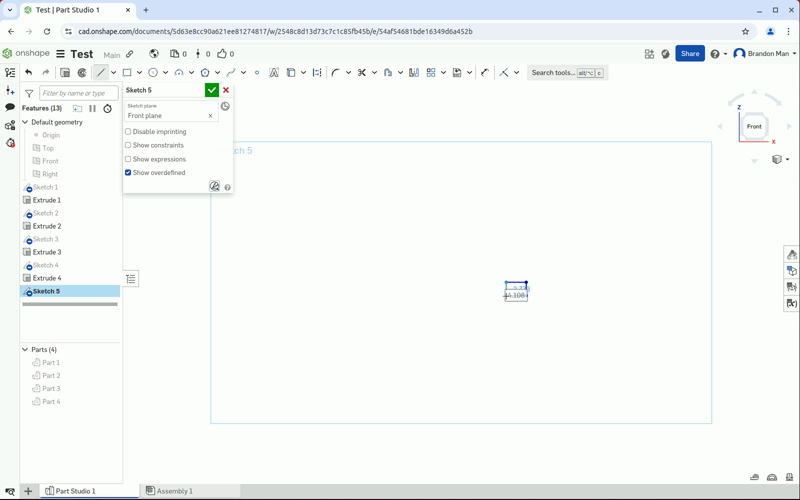
click(506, 295)
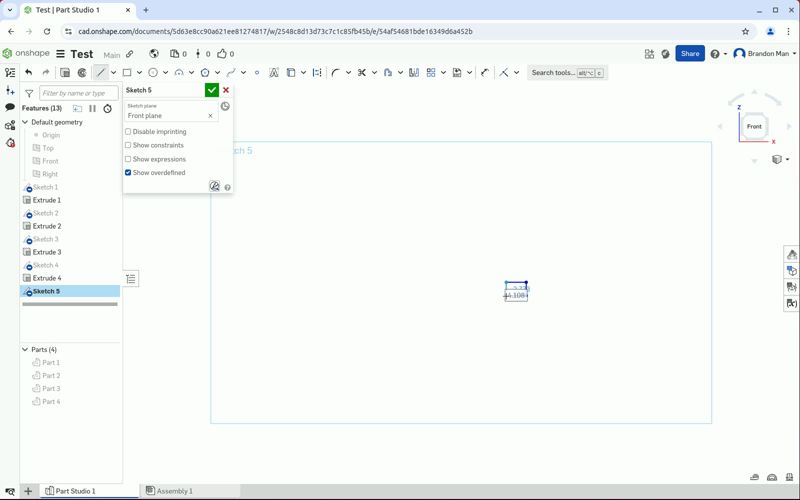
key(esc)
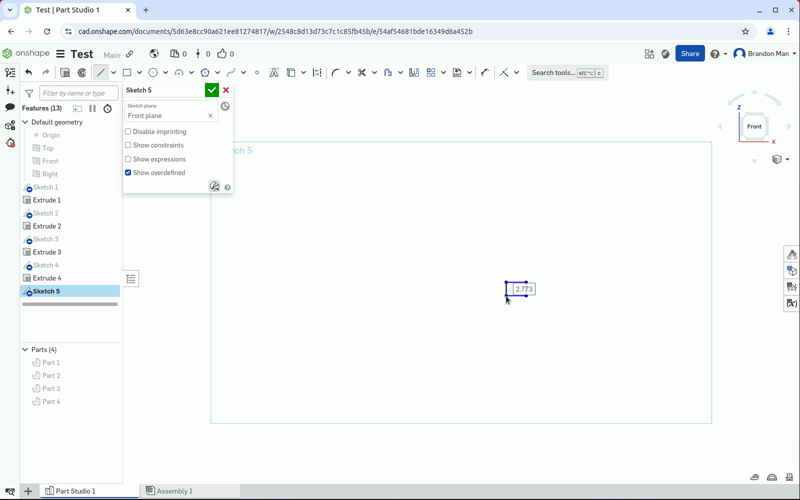
mouse_move(520, 282)
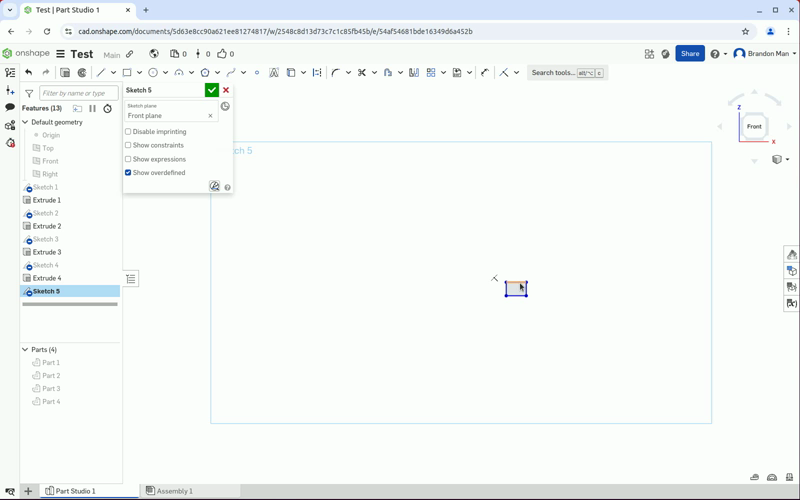
scroll(6)
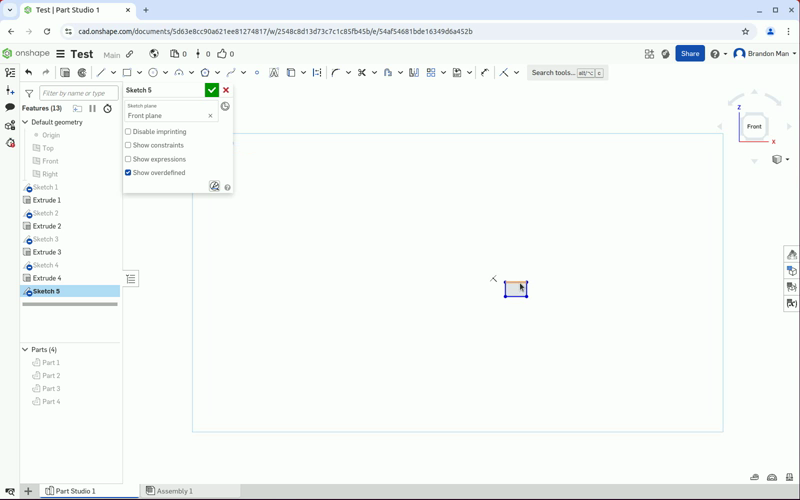
scroll(6)
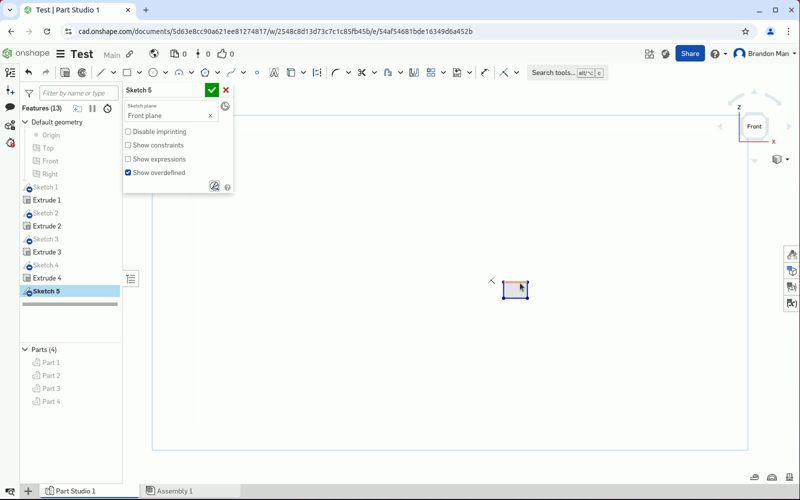
scroll(6)
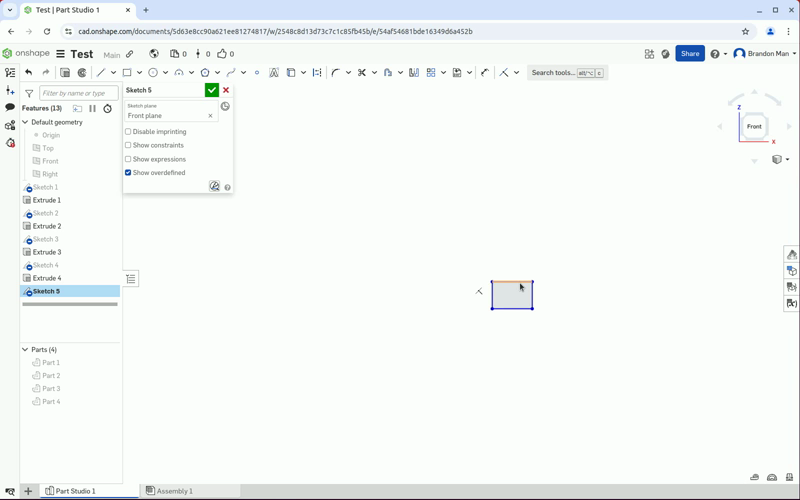
scroll(6)
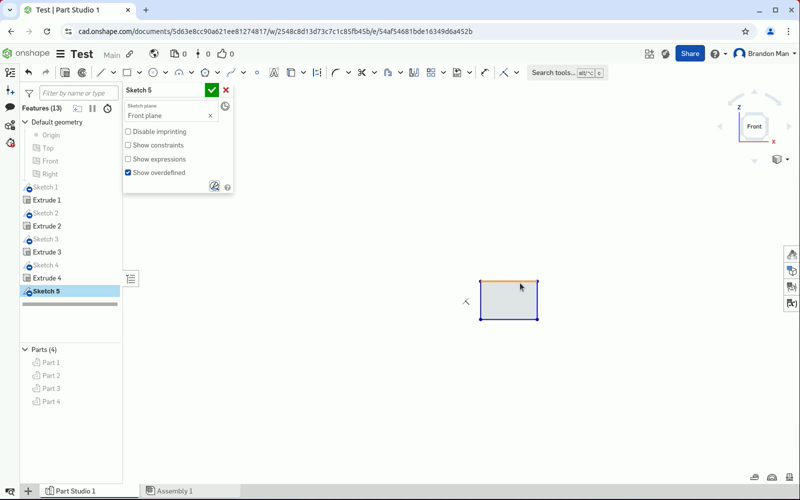
scroll(6)
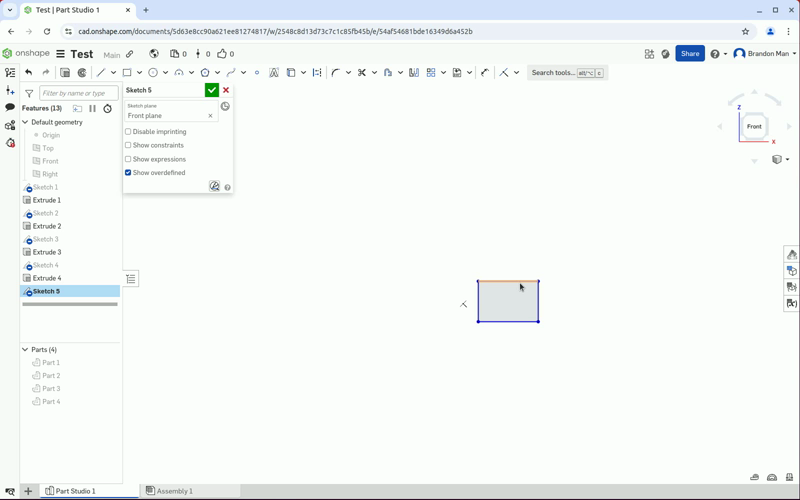
scroll(6)
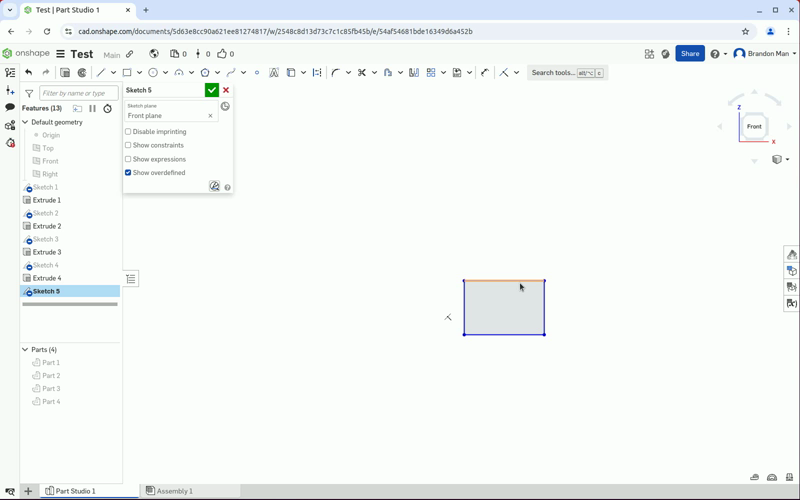
scroll(6)
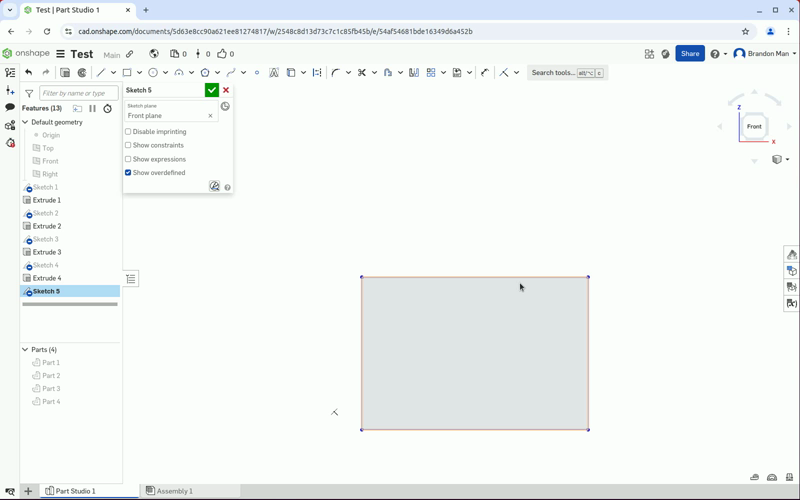
click(520, 282)
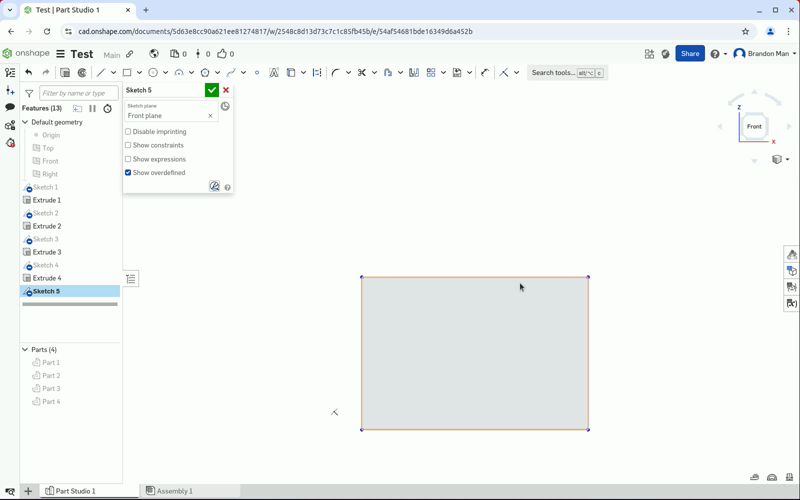
scroll(-6)
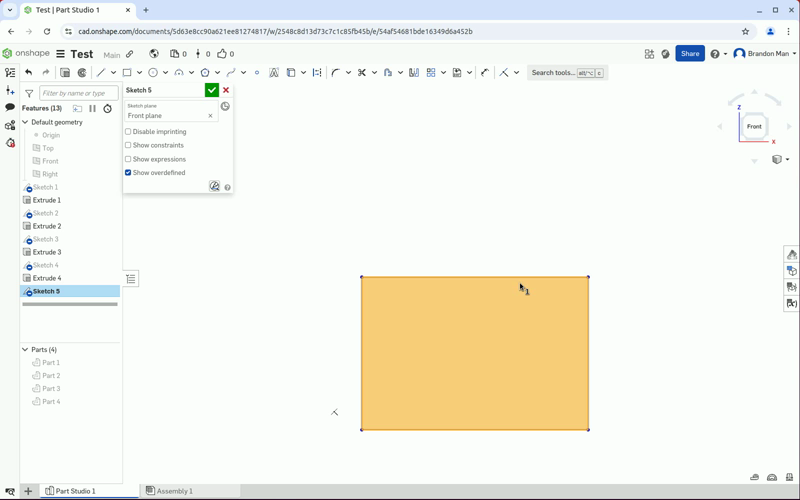
scroll(-6)
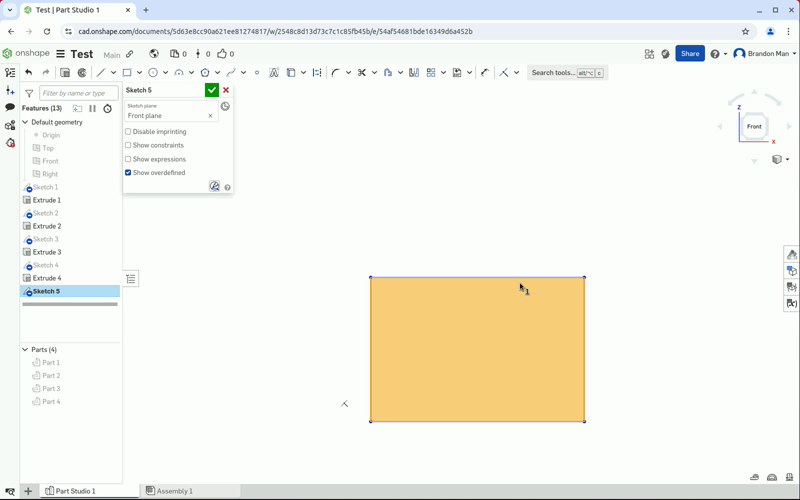
scroll(-6)
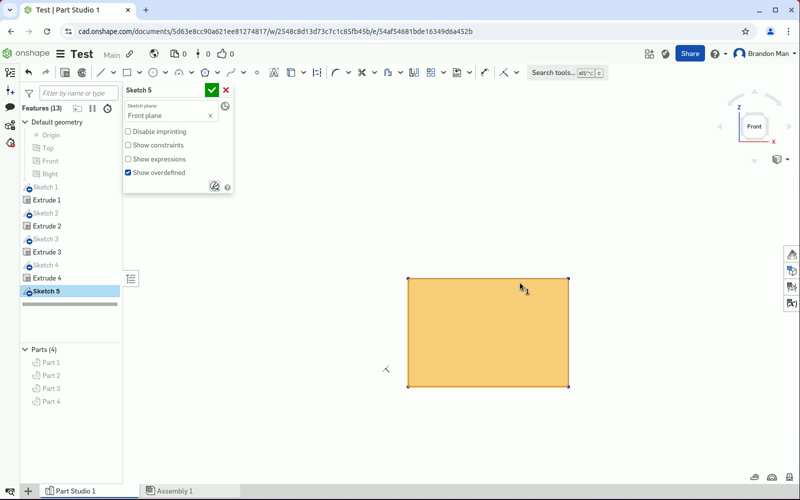
scroll(-6)
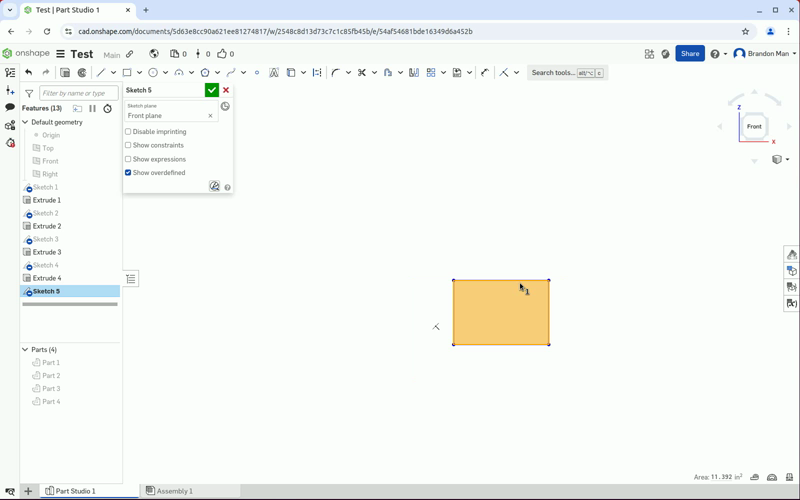
scroll(-6)
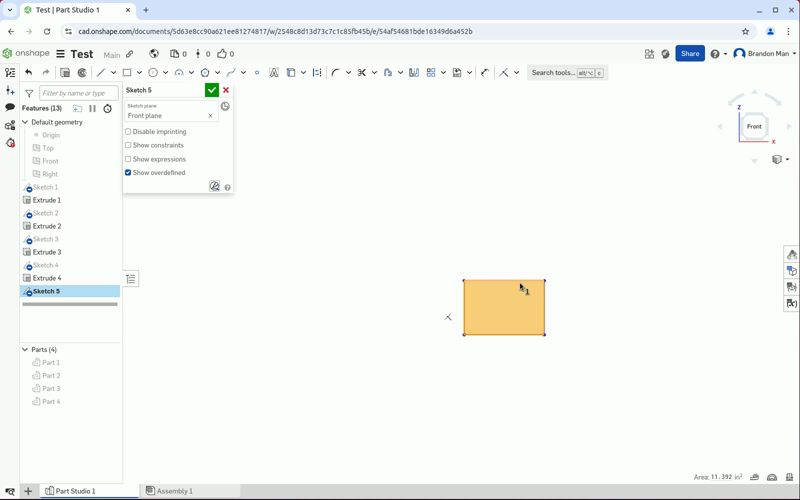
scroll(-6)
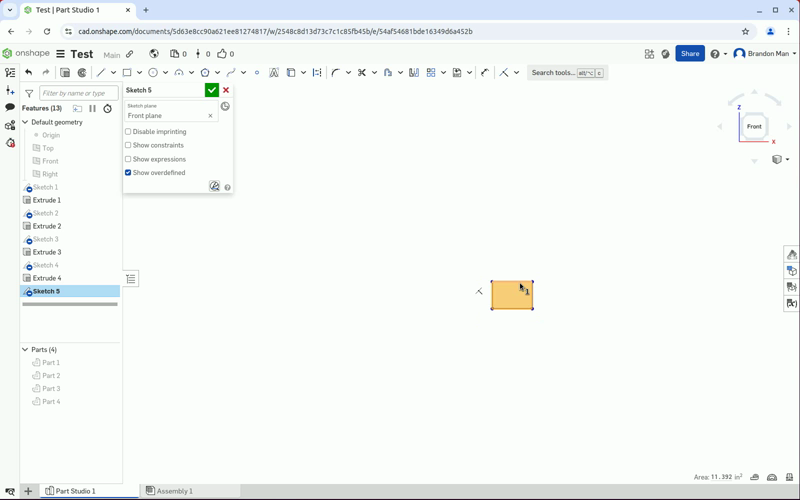
scroll(-6)
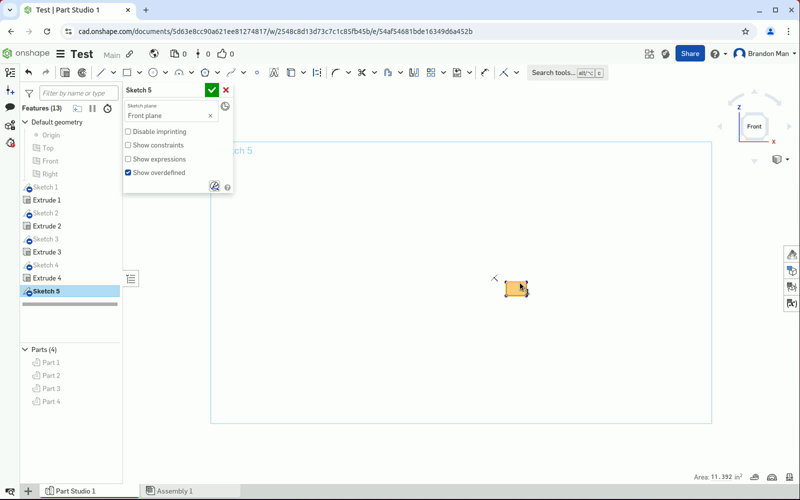
mouse_move(73, 352)
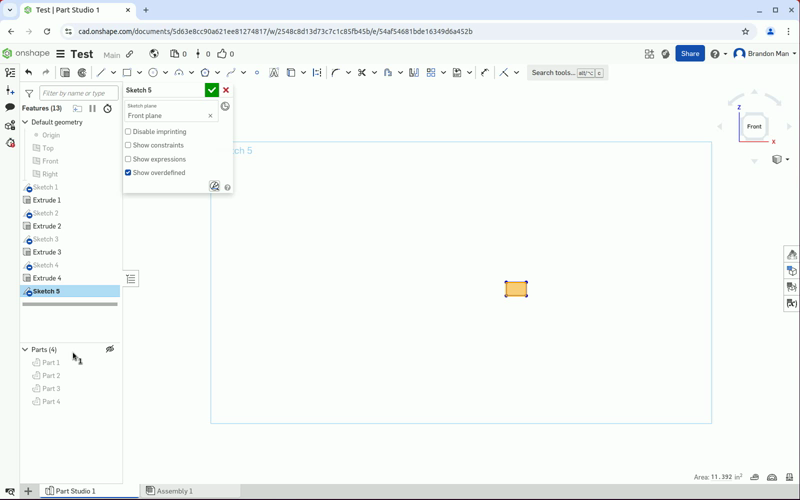
key(shift+y)
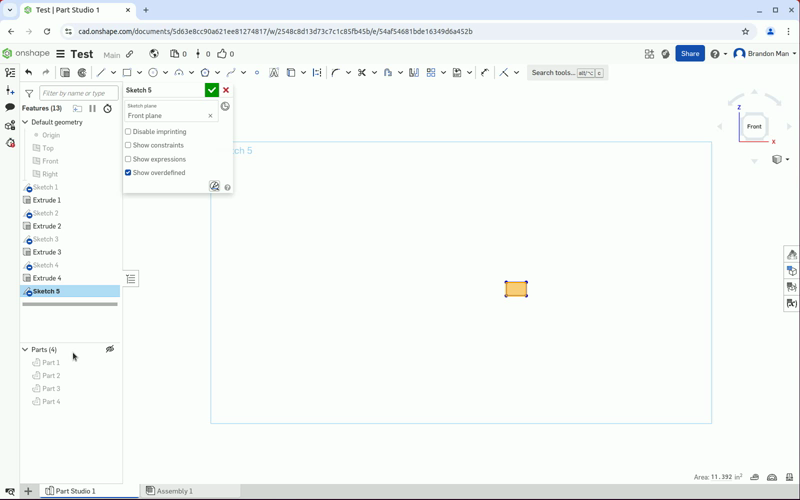
key(shift+e)
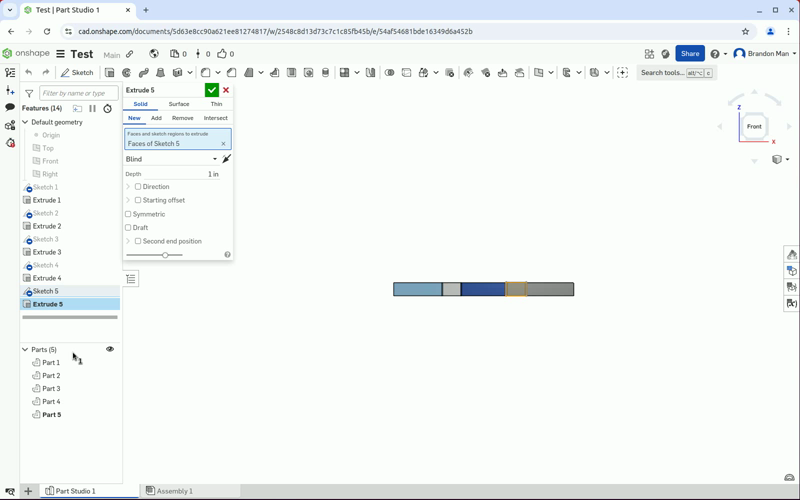
mouse_move(143, 106)
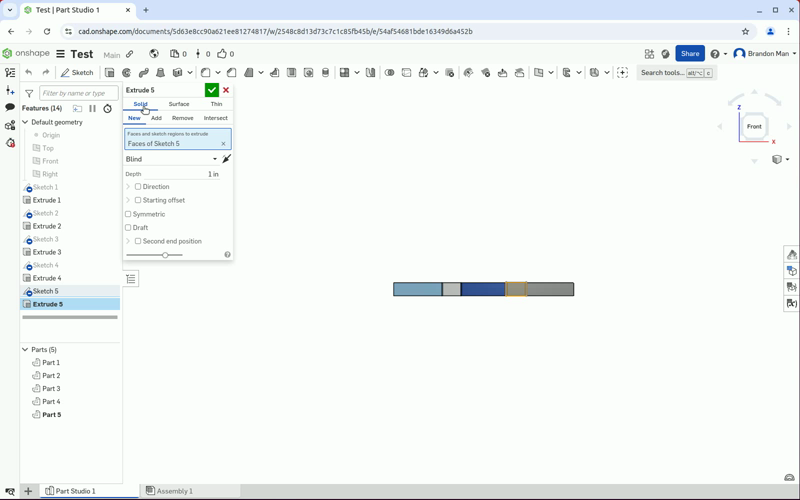
click(143, 106)
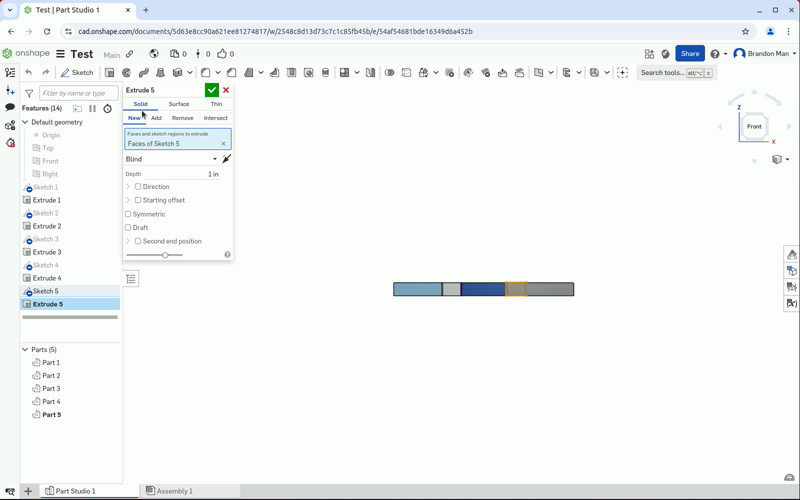
mouse_move(137, 120)
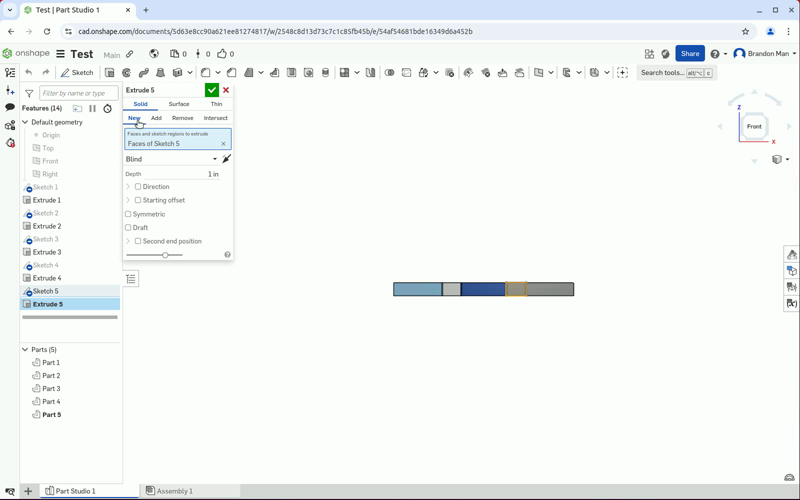
click(137, 120)
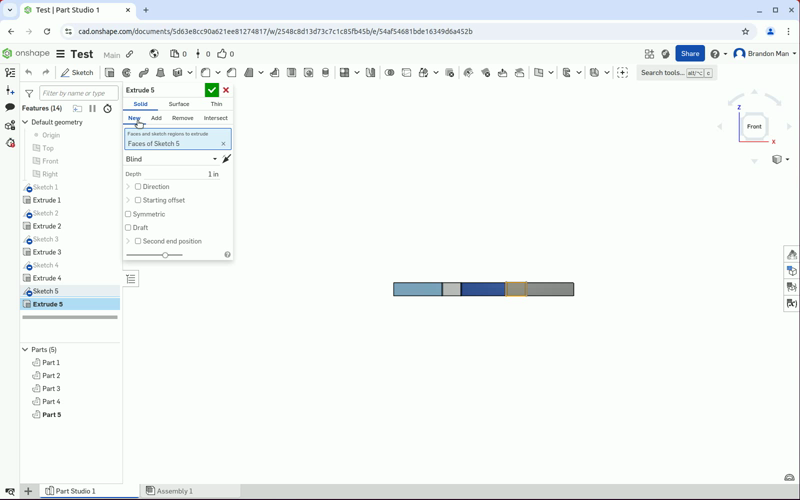
key(tab, 4)
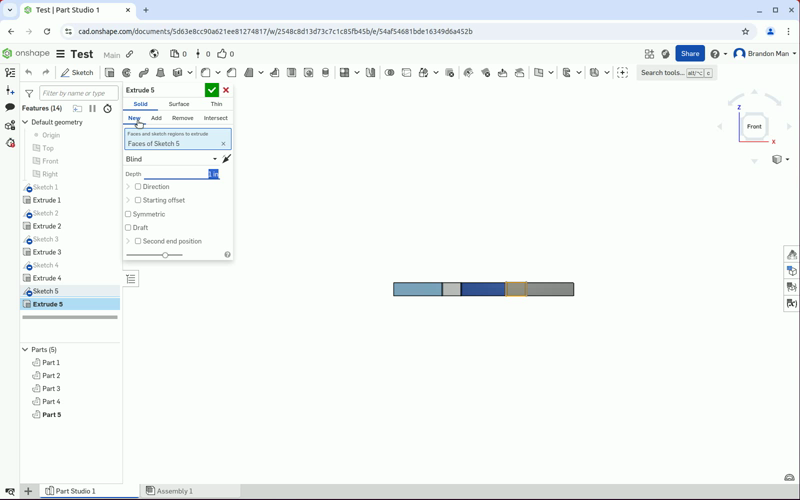
text(0.722)
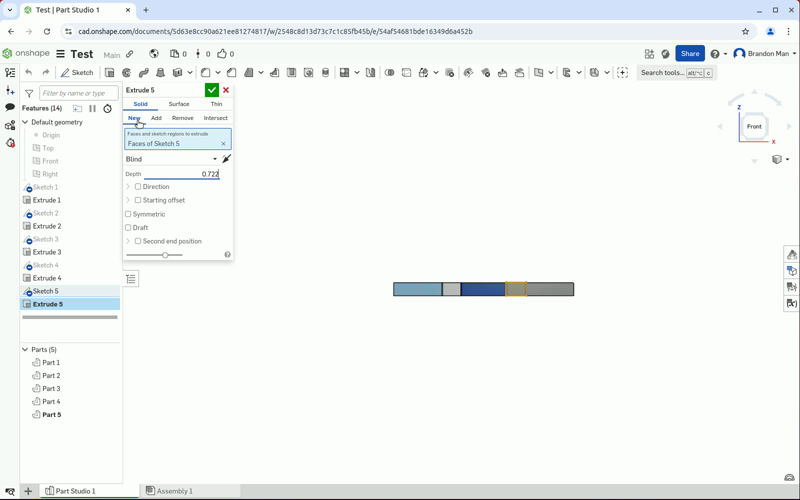
key(enter)
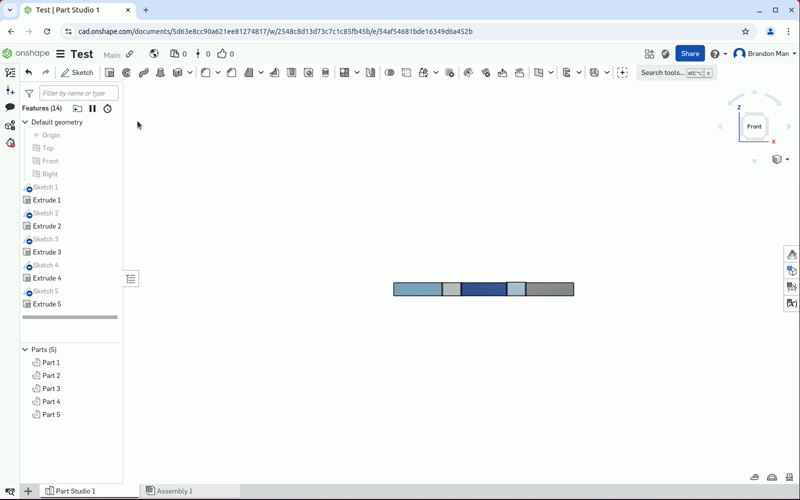
key(shift+h)
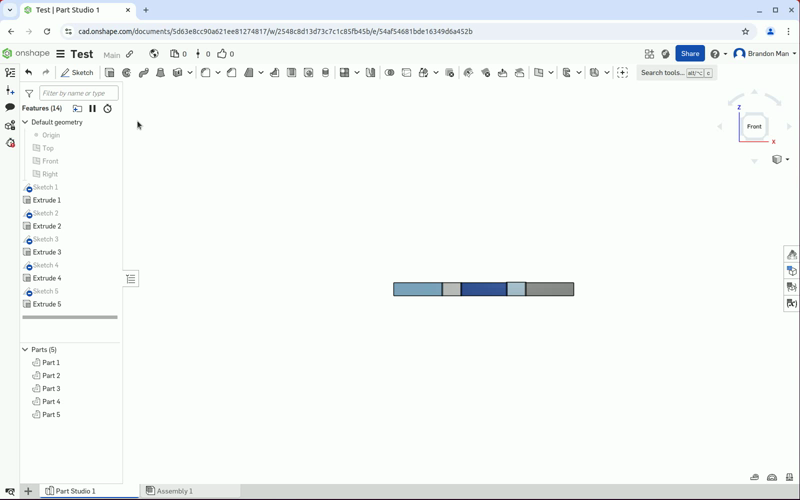
key(shift+h)
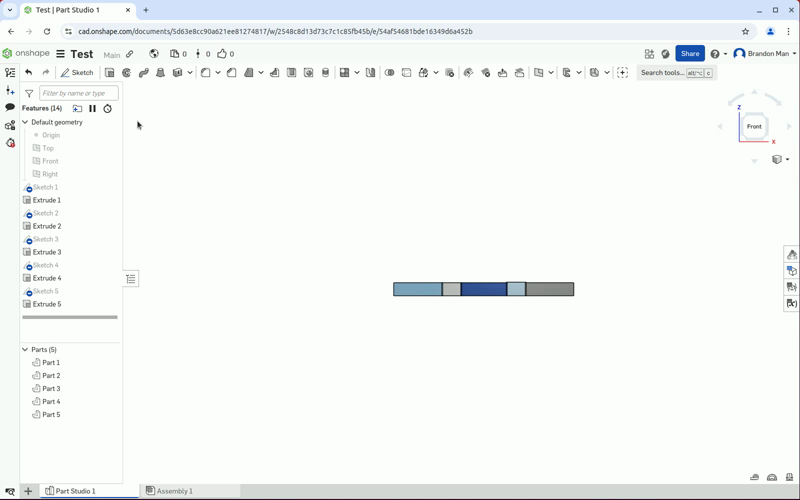
key(shift+7)
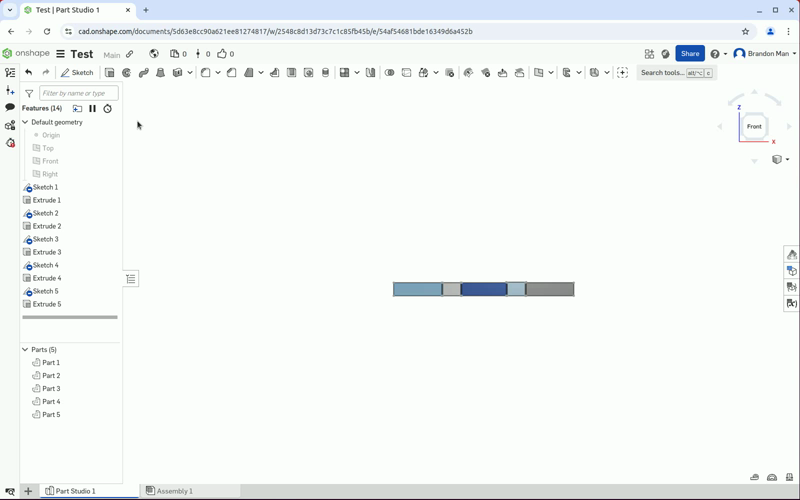
key(left, 2)
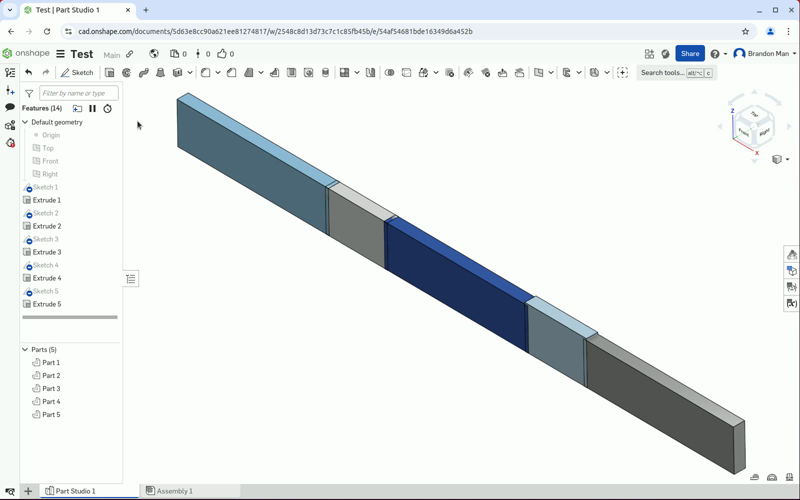
key(down, 2)
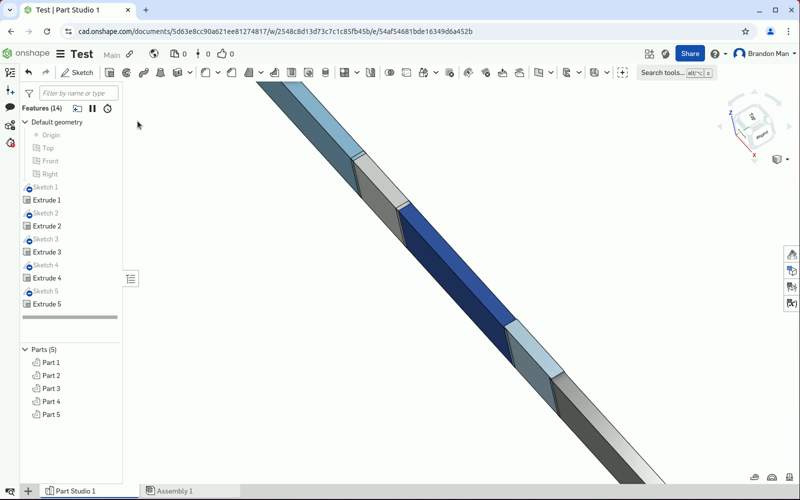
key(up, 2)
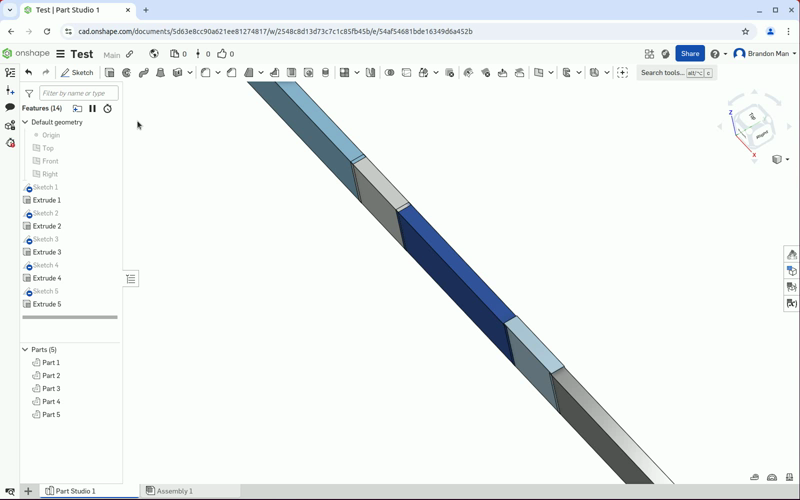
key(right, 2)
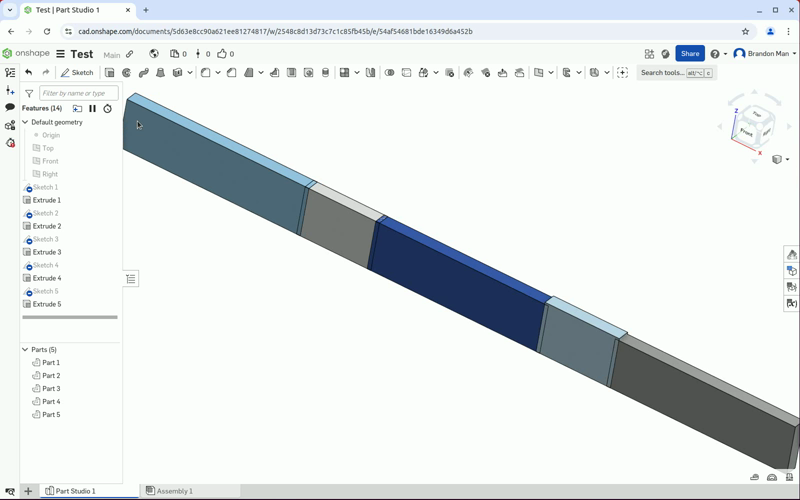
mouse_move(73, 189)
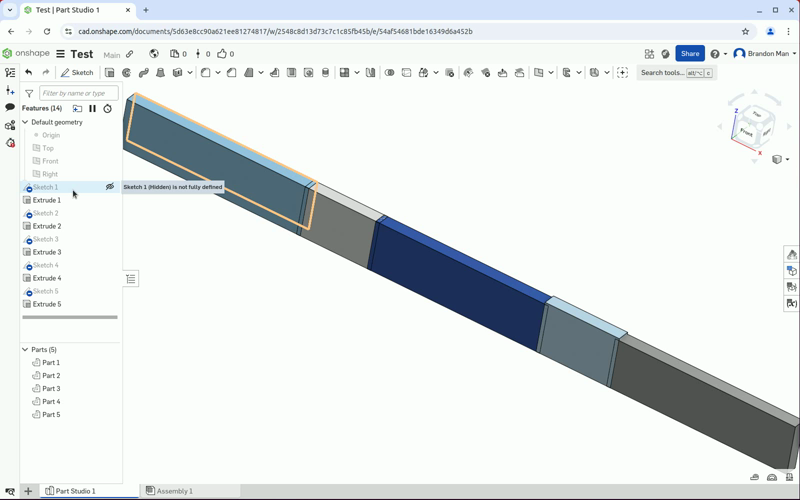
click(73, 189)